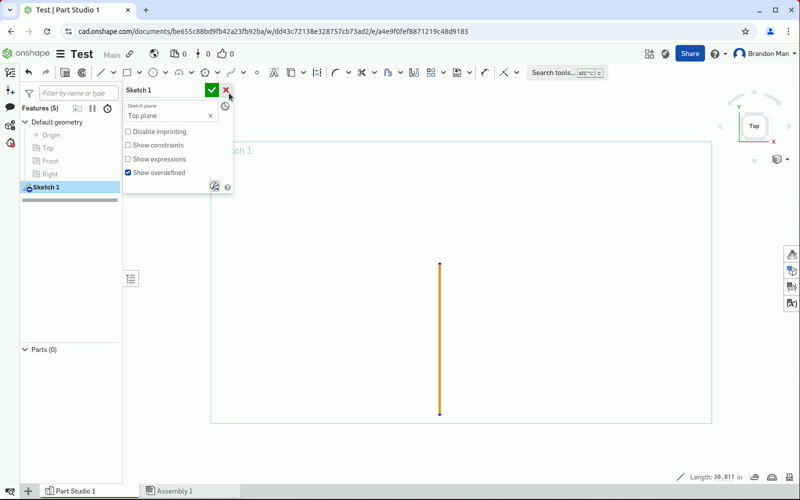
key(shift+h)
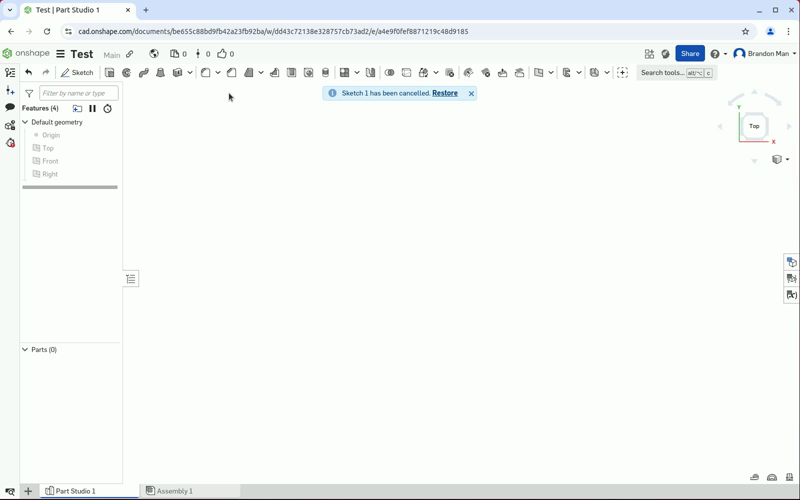
mouse_move(73, 352)
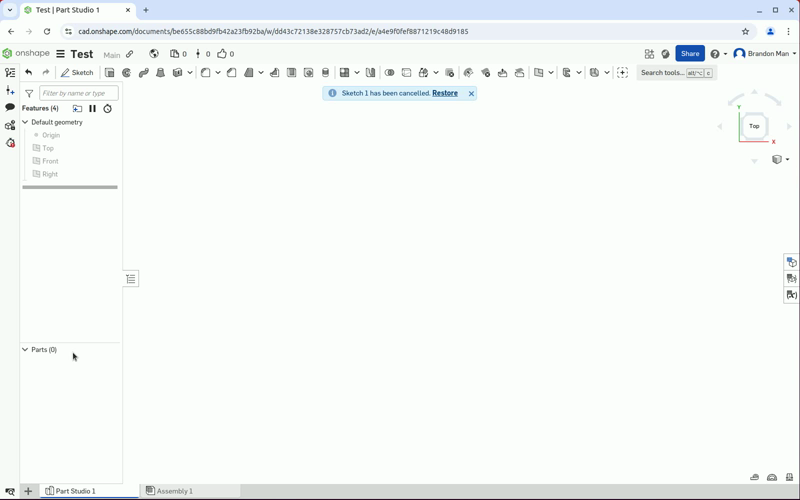
key(y)
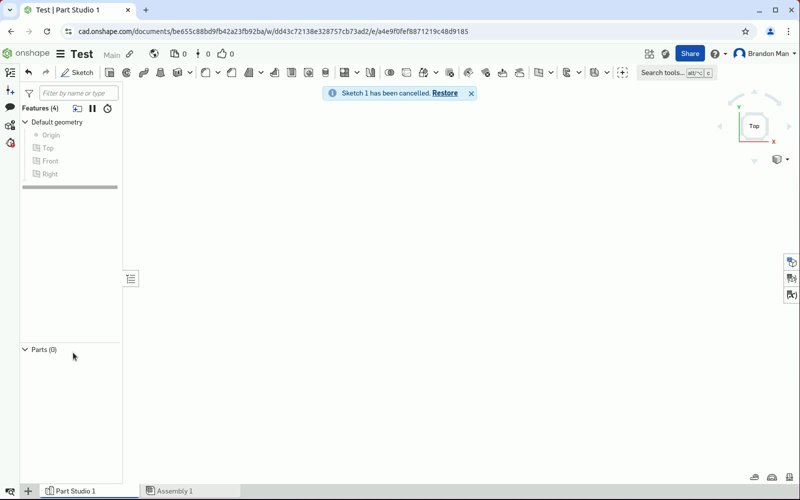
key(shift+p)
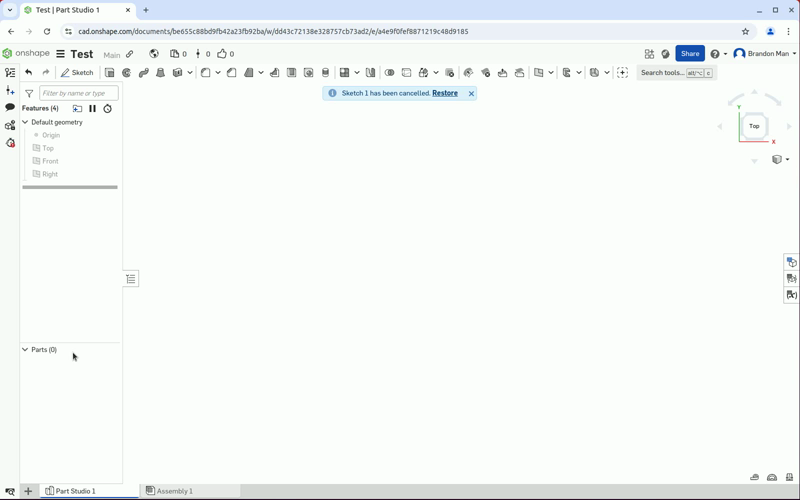
key(space)
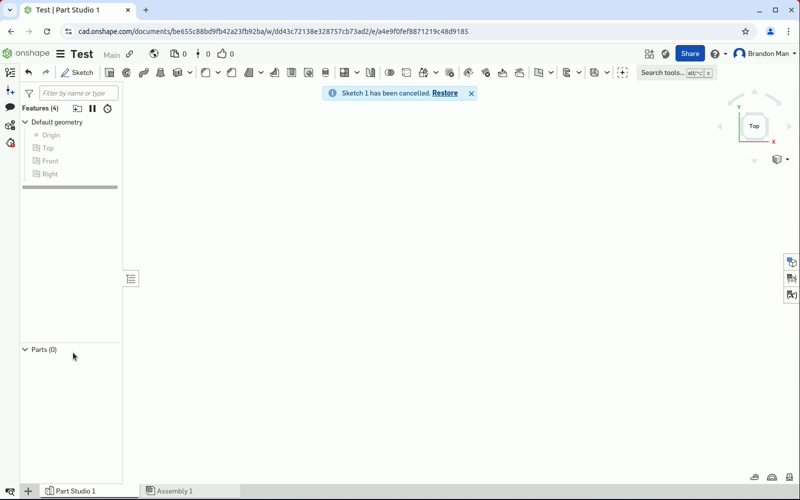
key_down(shift)
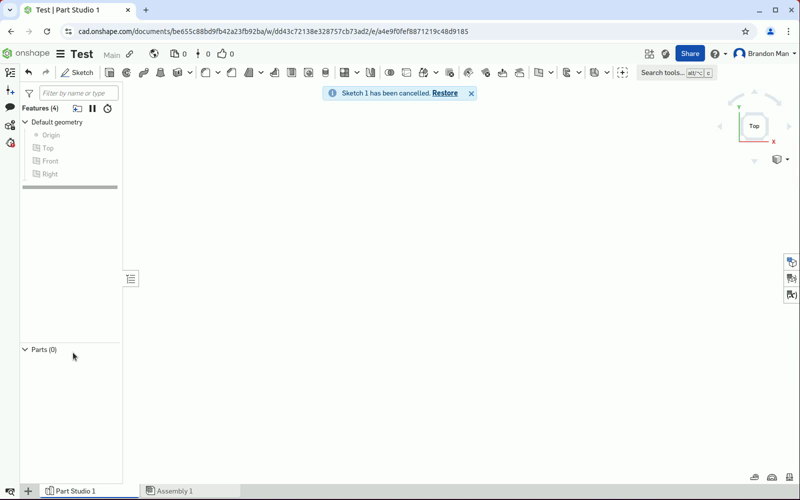
key(up)
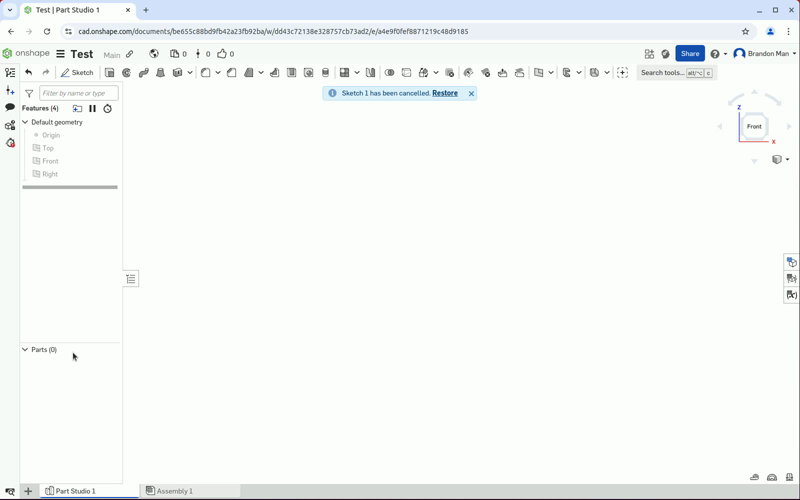
key_up(shift)
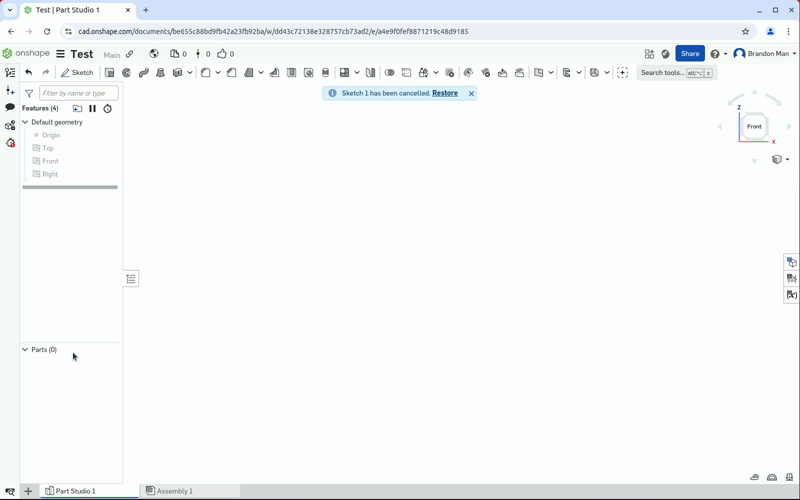
mouse_move(73, 352)
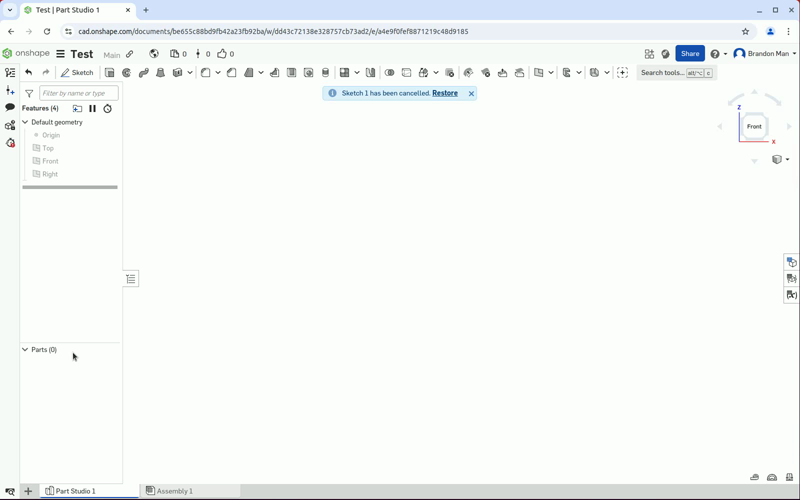
key(shift+y)
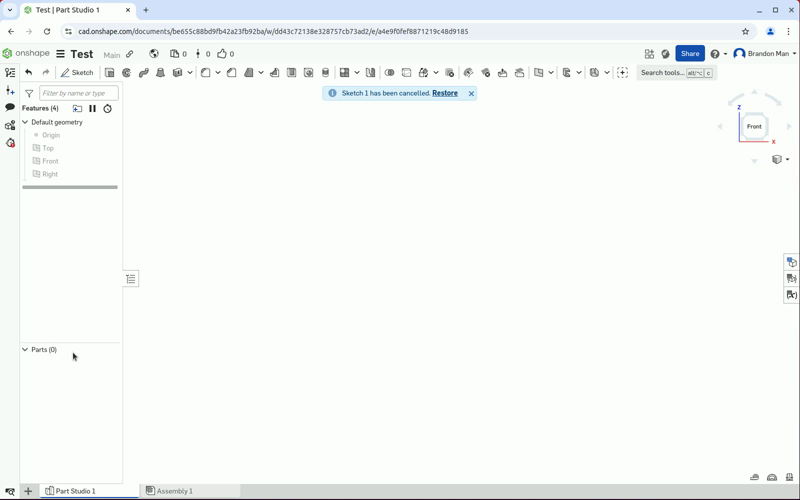
key(shift+s)
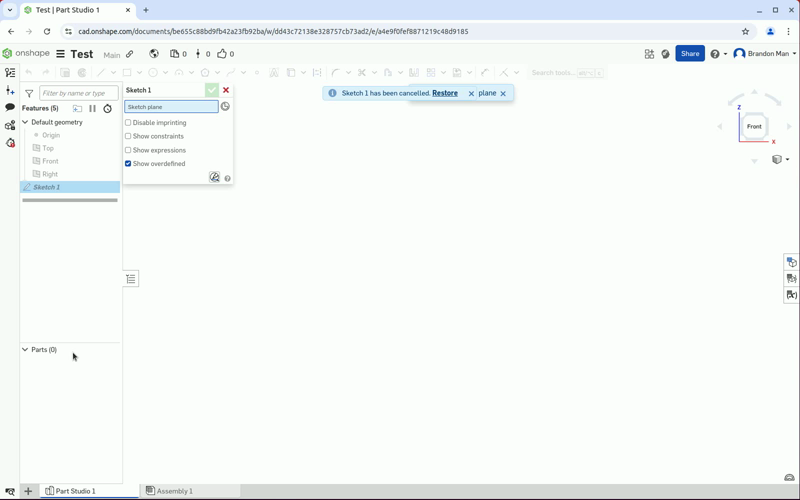
mouse_move(73, 163)
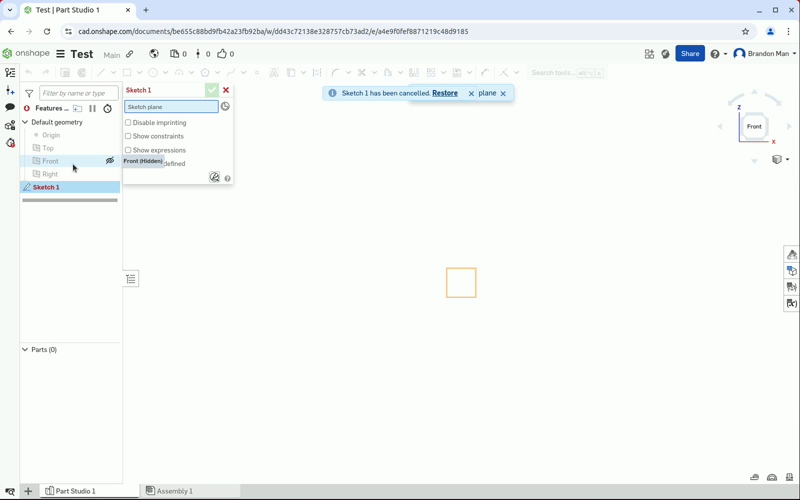
click(73, 163)
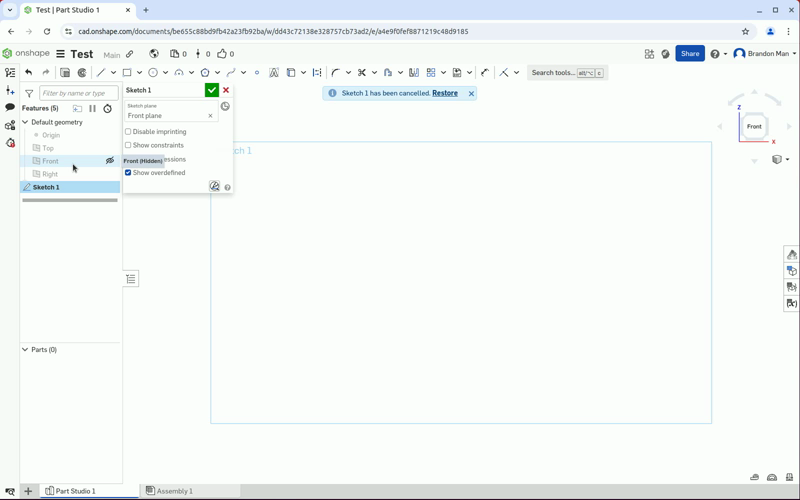
mouse_move(73, 352)
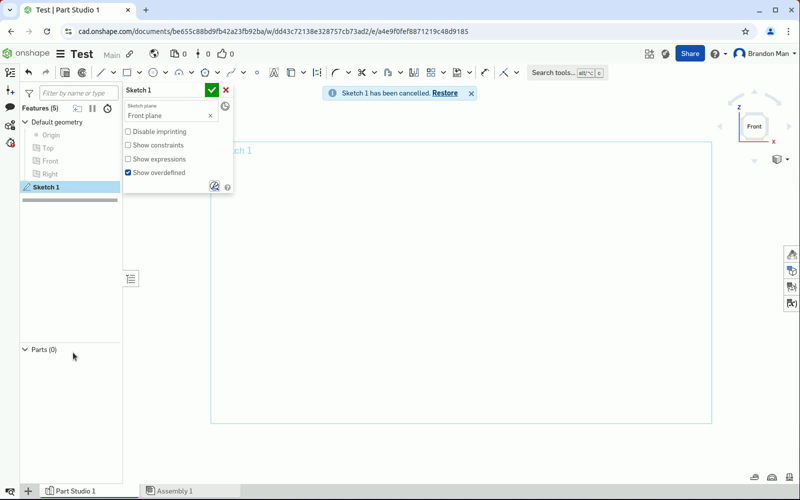
key(y)
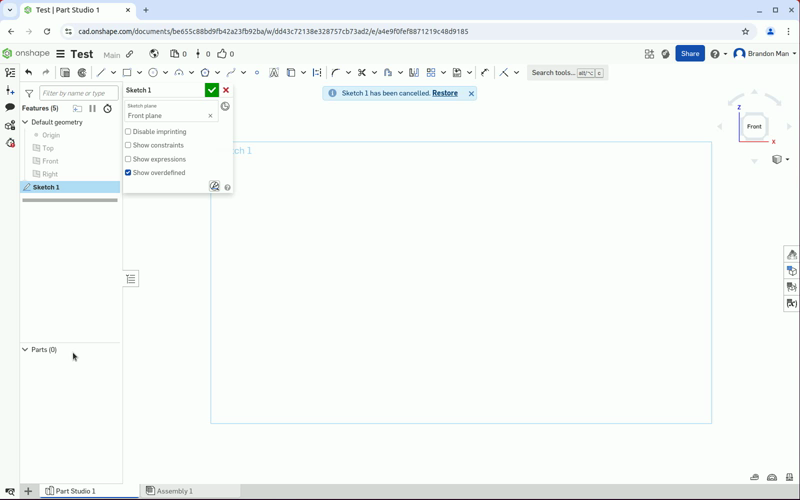
key(c)
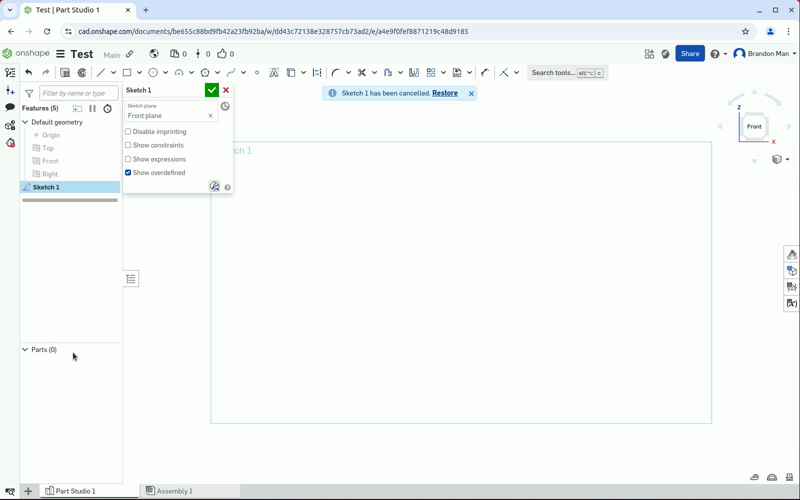
key_down(shift)
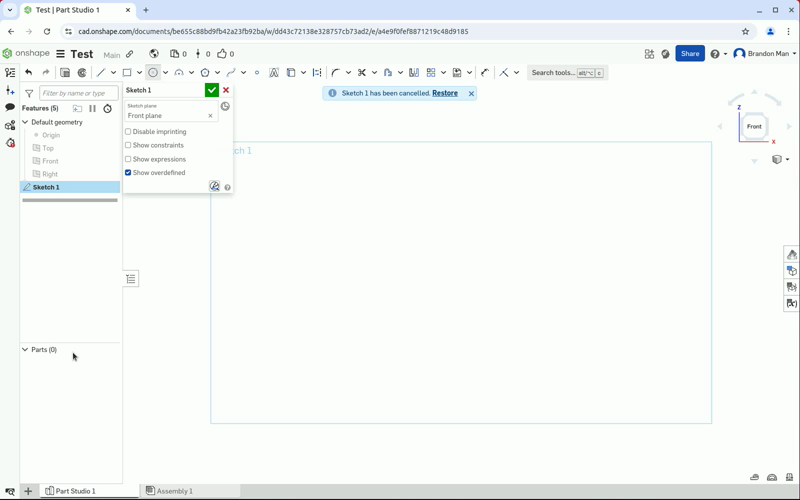
mouse_move(461, 282)
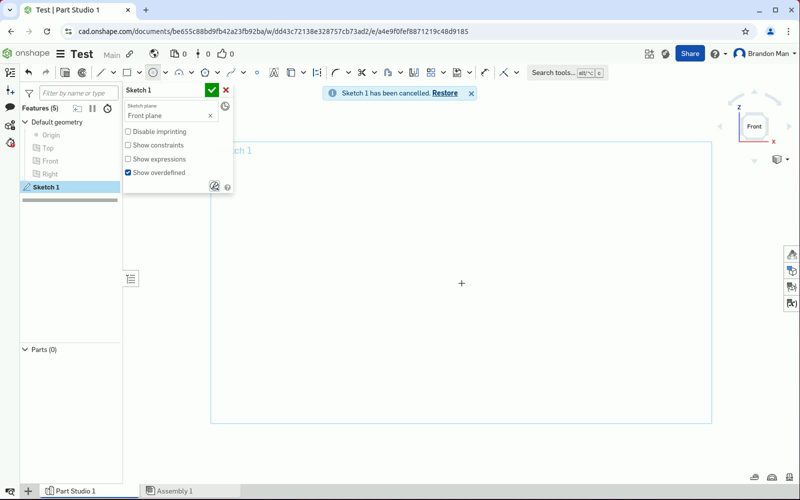
click(461, 282)
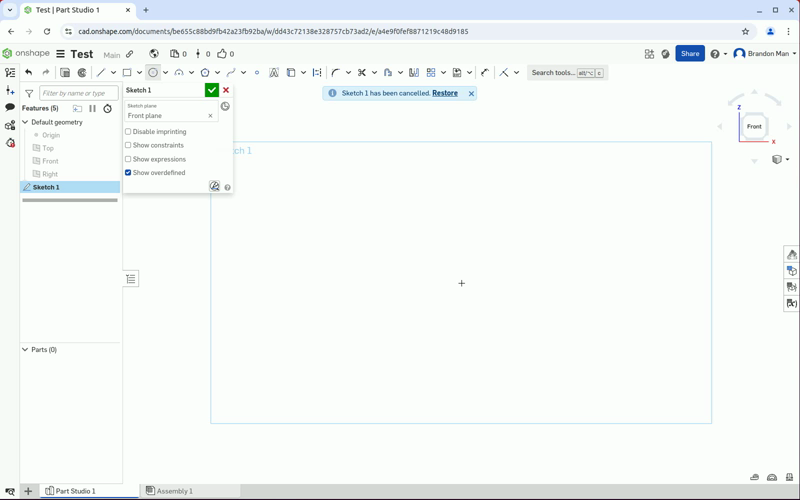
key_up(shift)
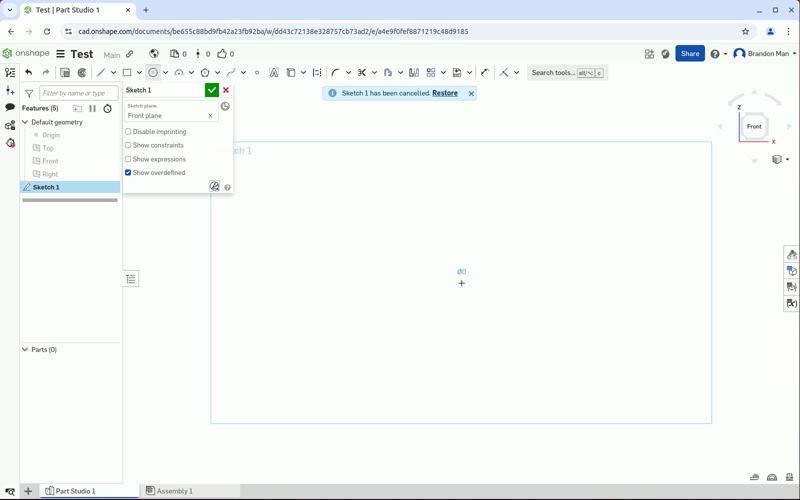
mouse_move(507, 282)
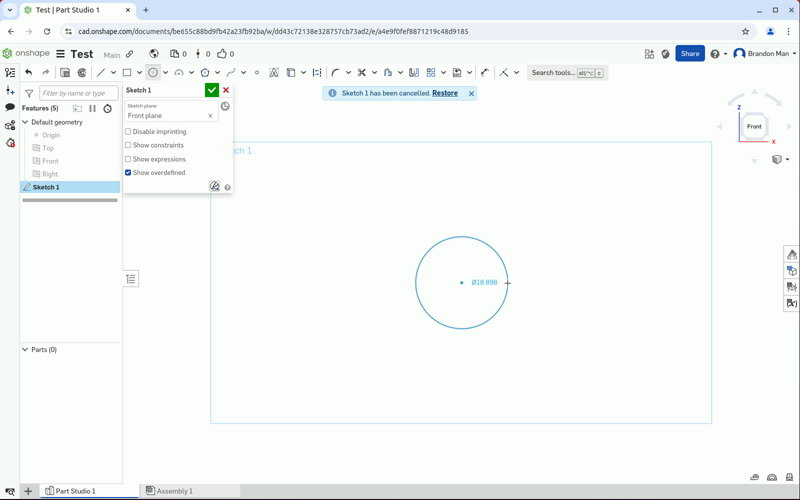
click(507, 282)
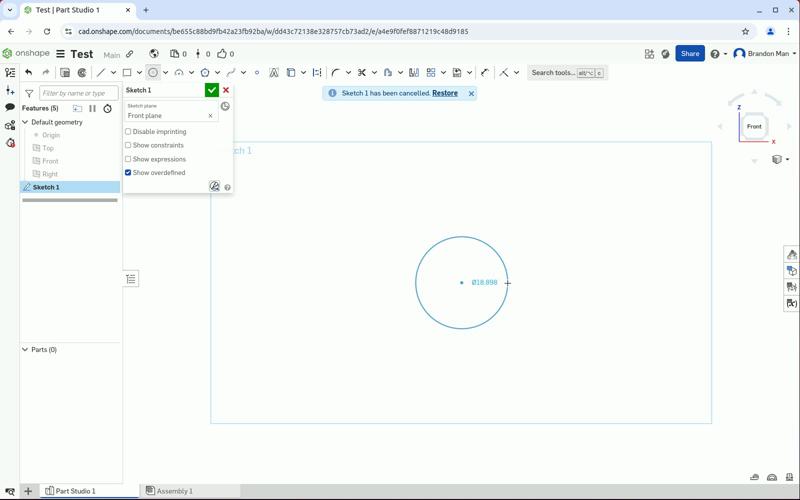
key(esc)
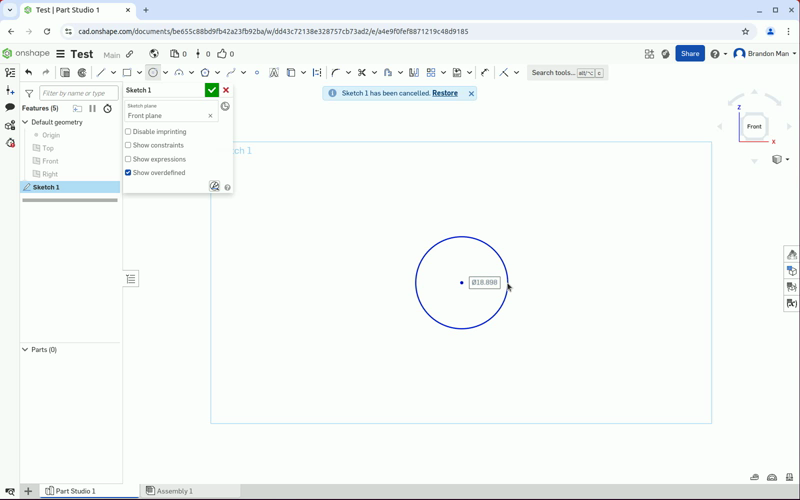
key(c)
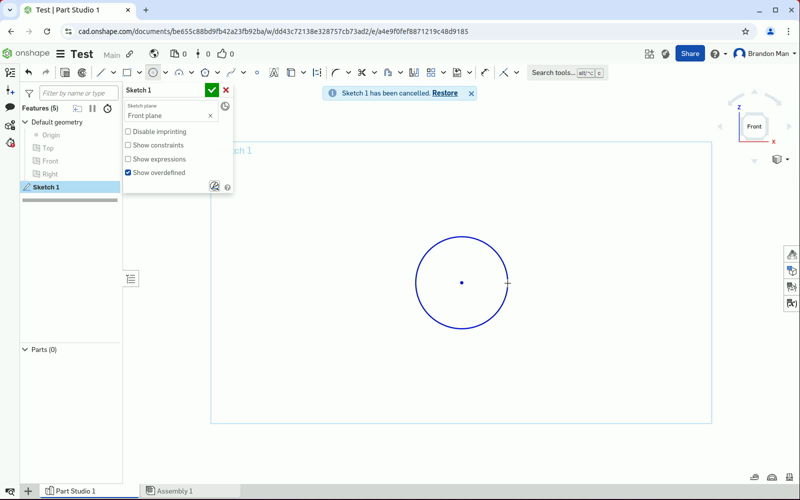
key_down(shift)
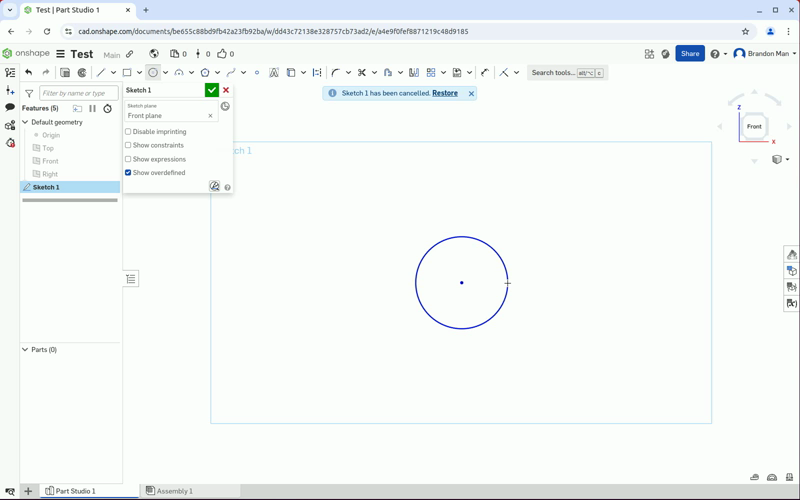
mouse_move(461, 282)
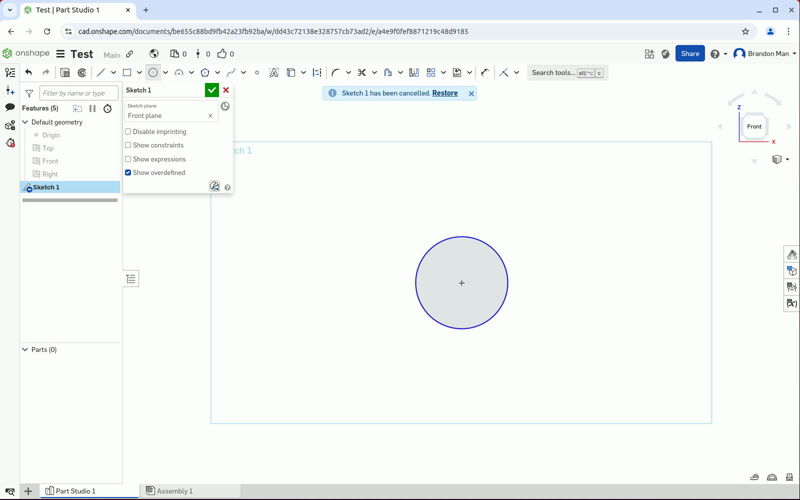
click(461, 282)
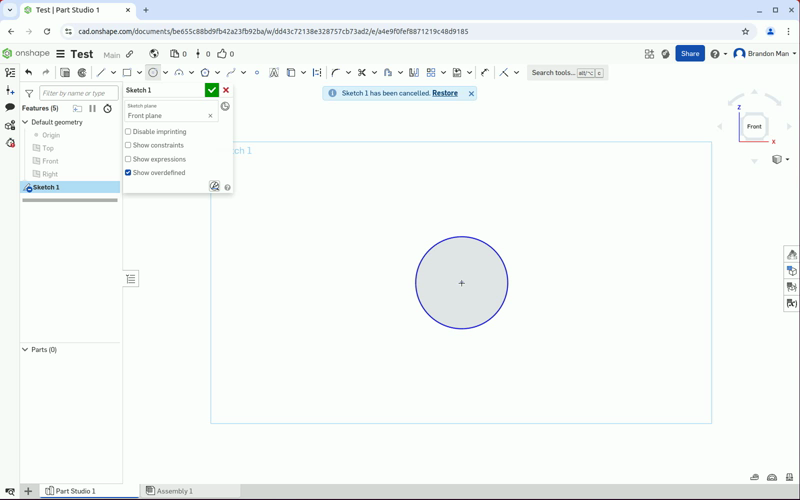
key_up(shift)
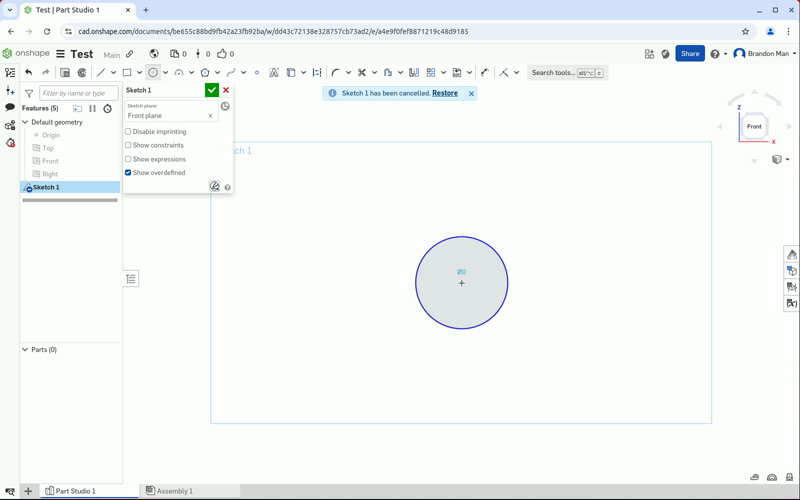
mouse_move(490, 282)
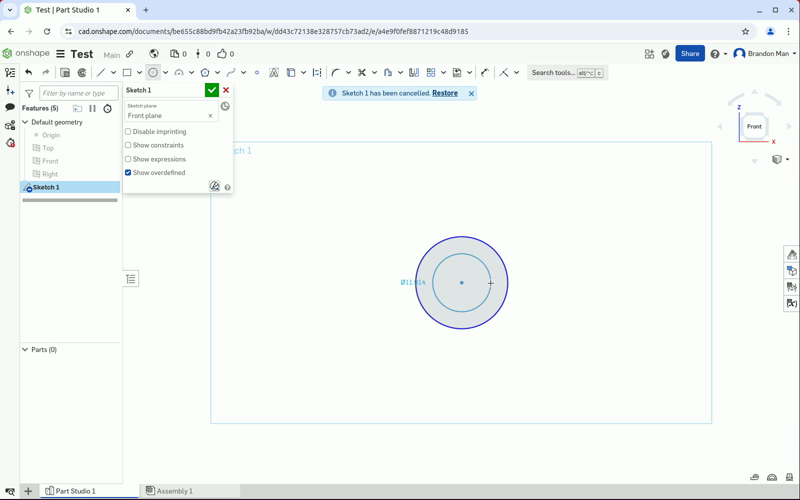
click(490, 282)
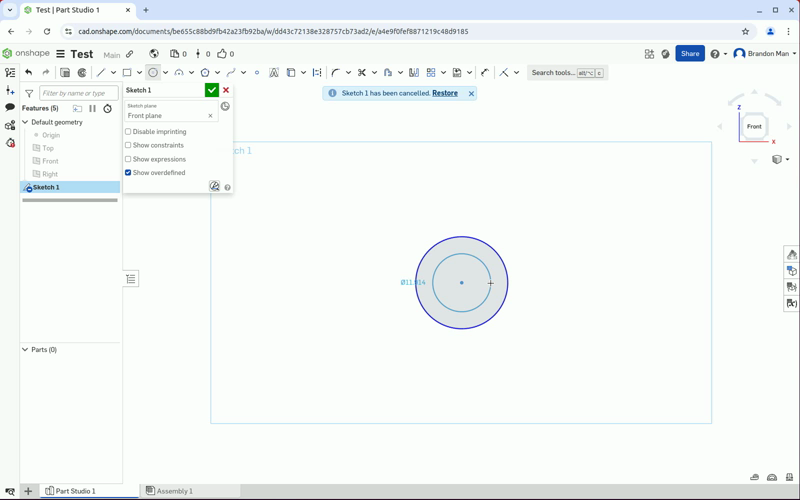
key(esc)
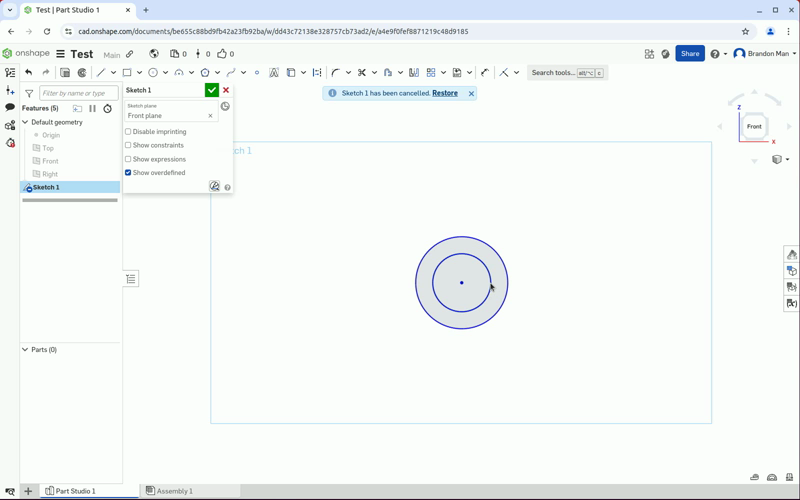
mouse_move(449, 321)
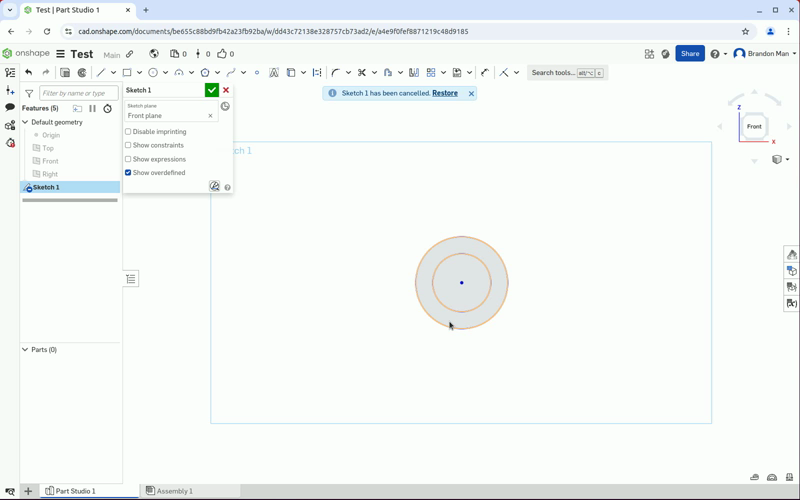
click(449, 321)
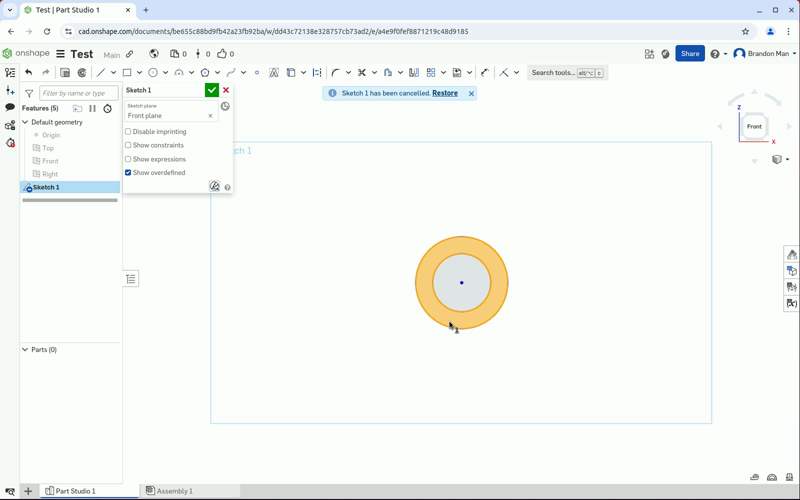
mouse_move(73, 352)
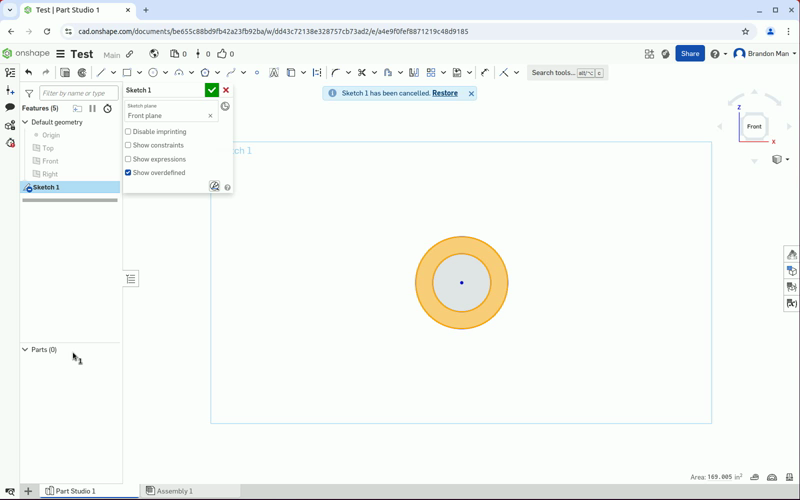
key(shift+y)
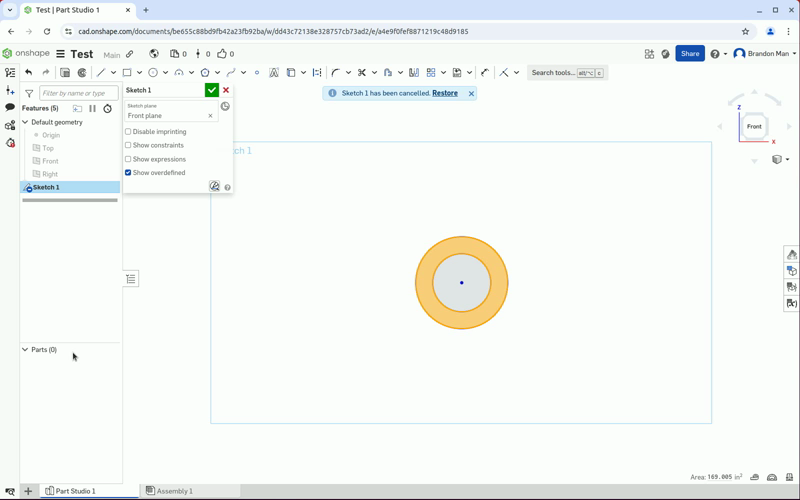
key(shift+e)
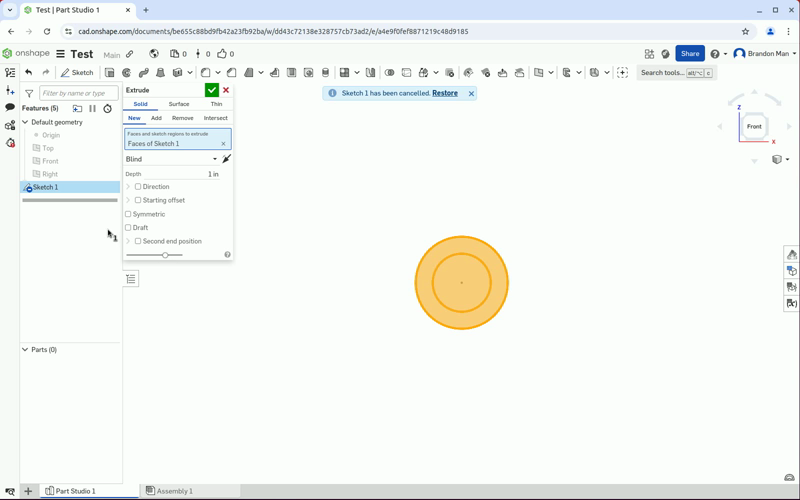
mouse_move(143, 106)
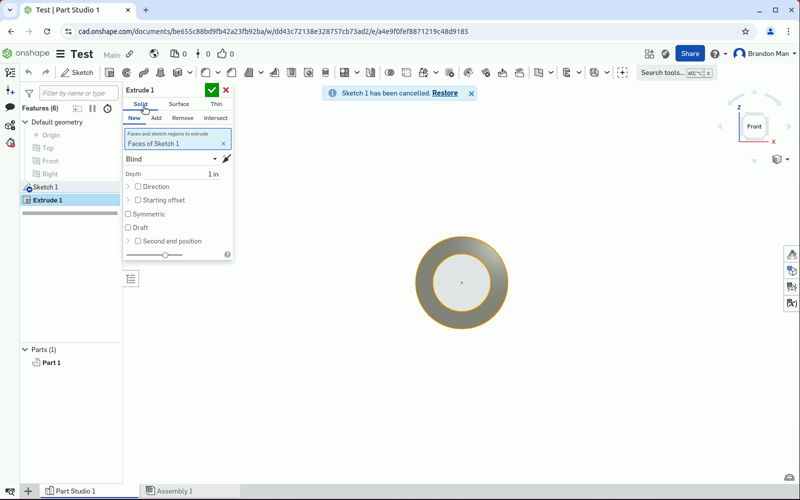
click(143, 106)
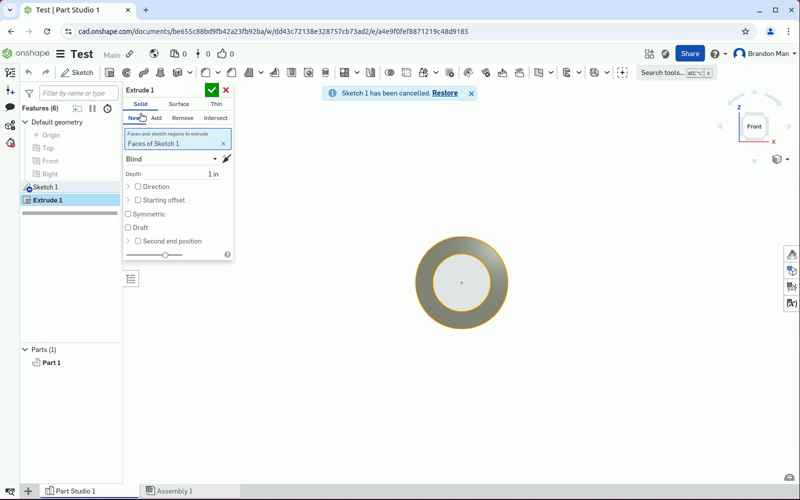
mouse_move(137, 120)
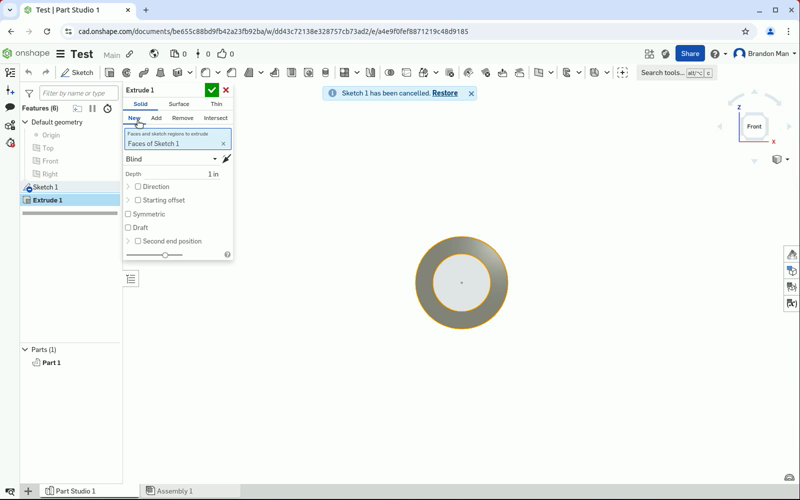
click(137, 120)
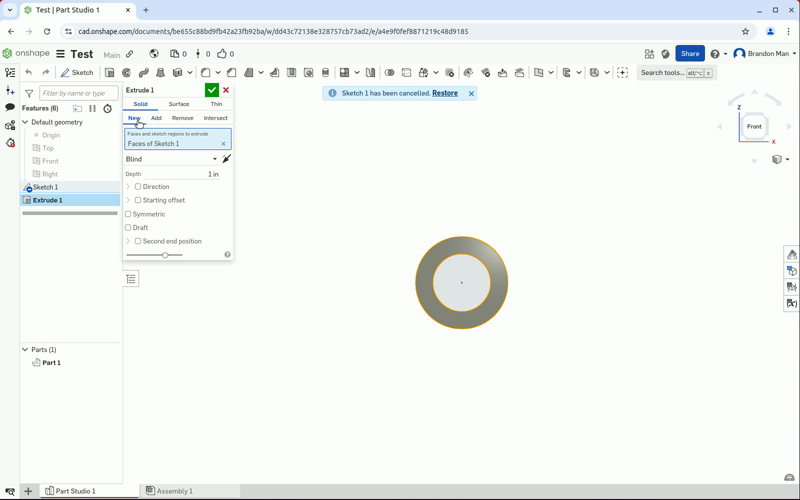
key(tab, 4)
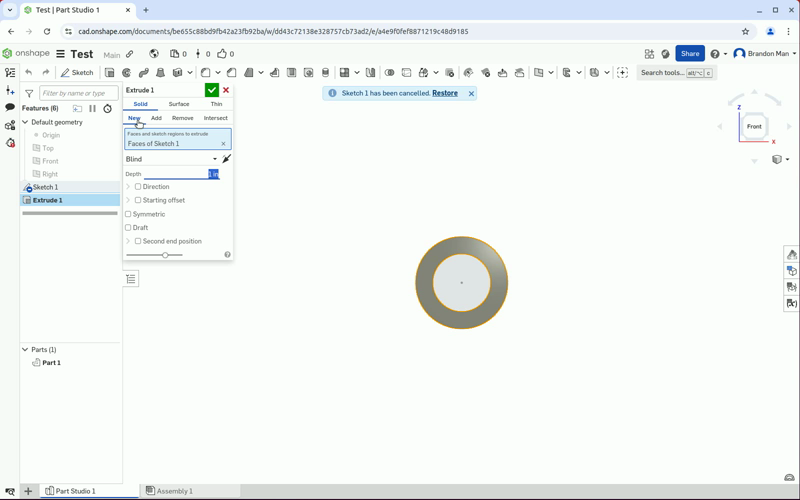
text(11.554)
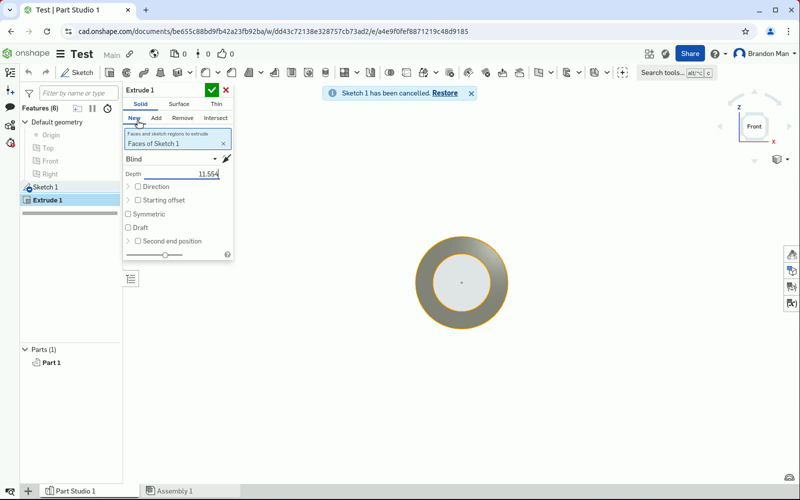
key(enter)
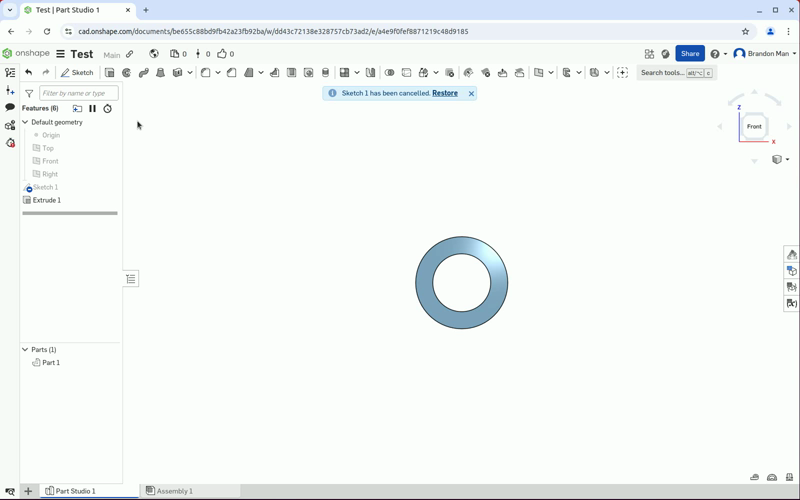
key(shift+h)
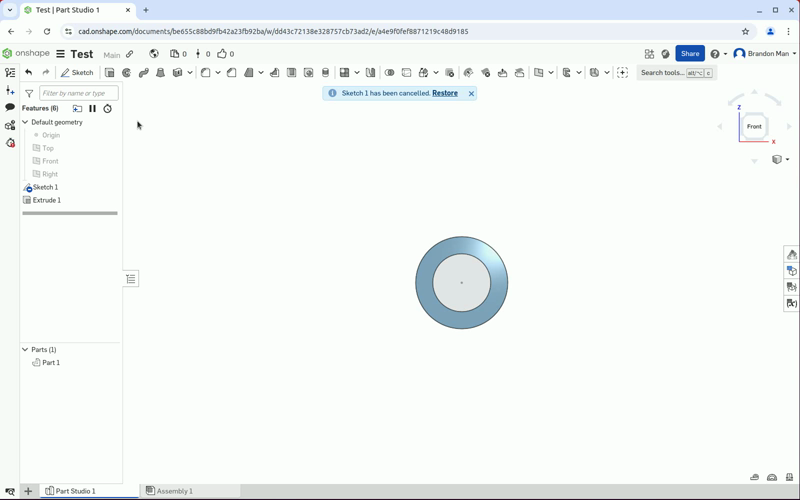
key(shift+h)
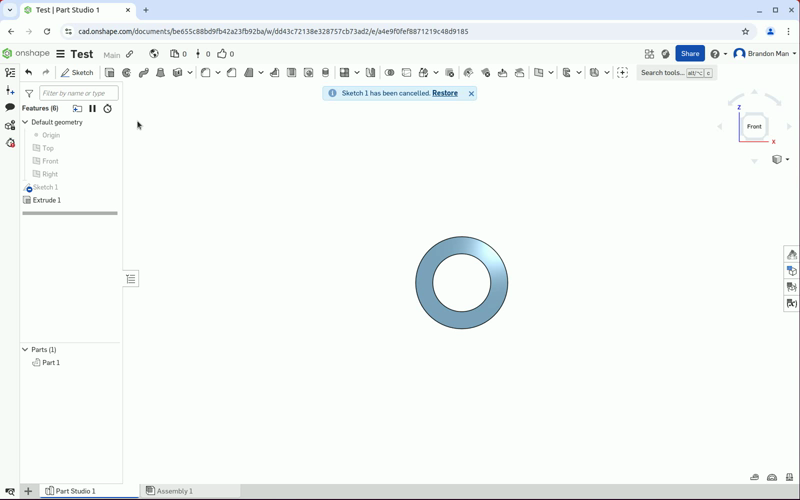
mouse_move(73, 189)
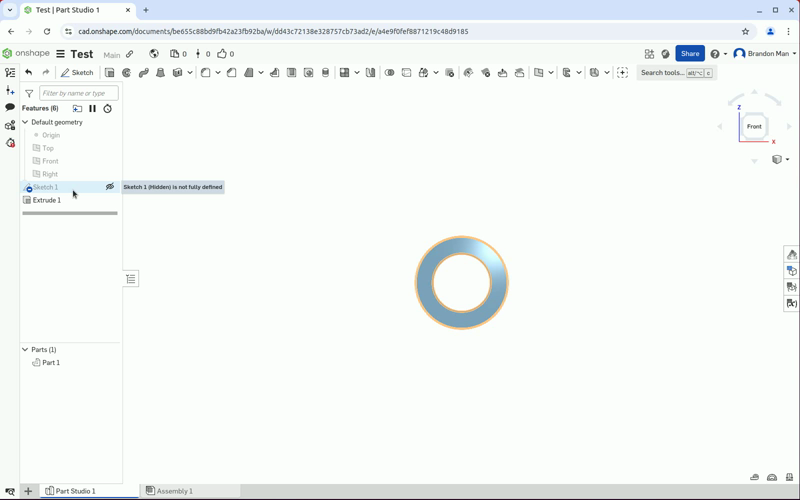
click(73, 189)
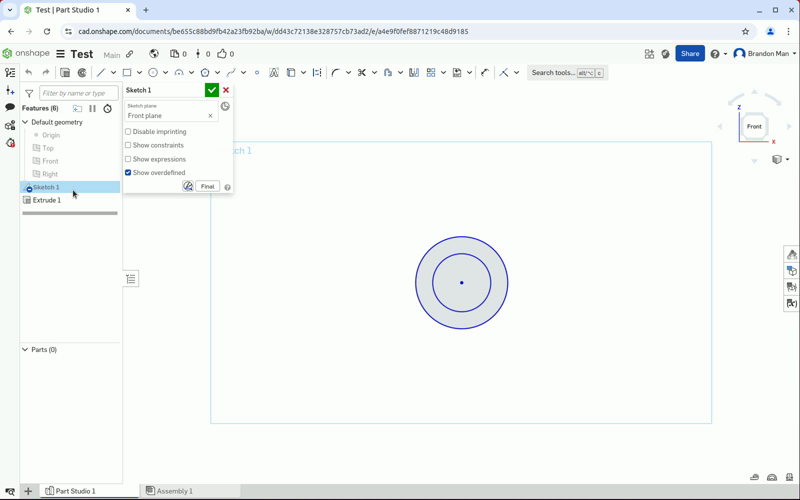
mouse_move(229, 92)
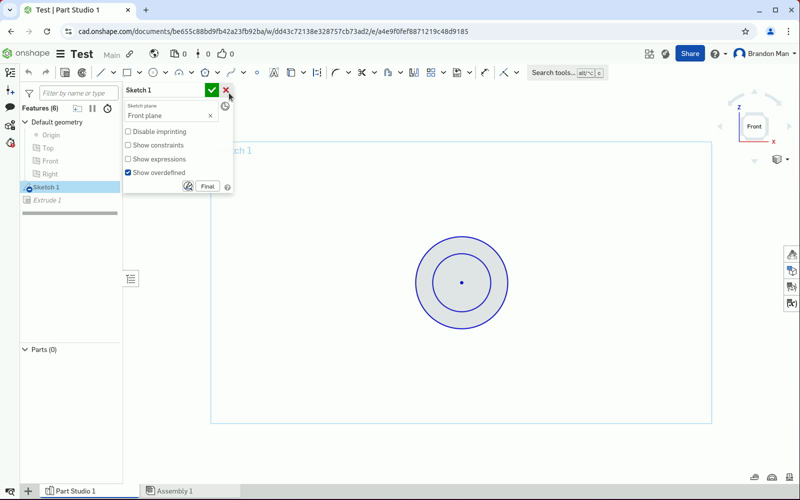
click(229, 92)
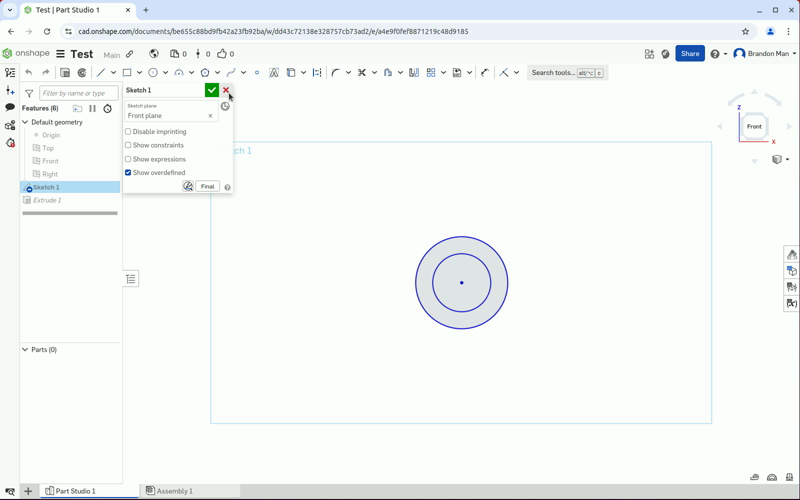
key(shift+s)
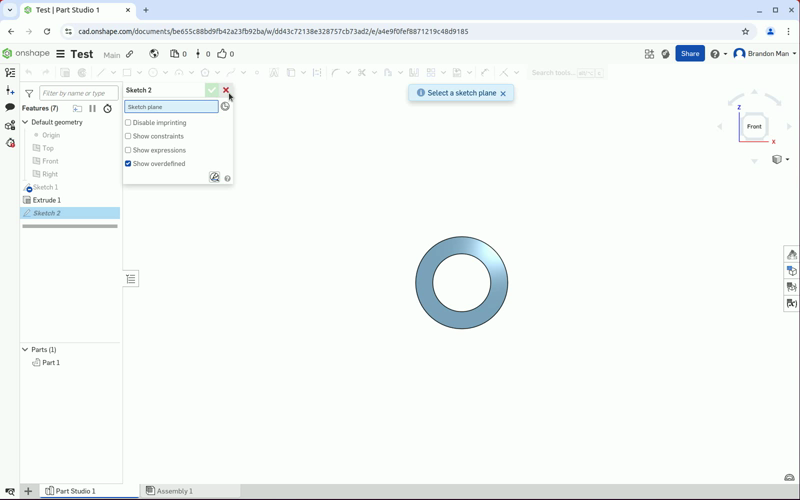
mouse_move(73, 163)
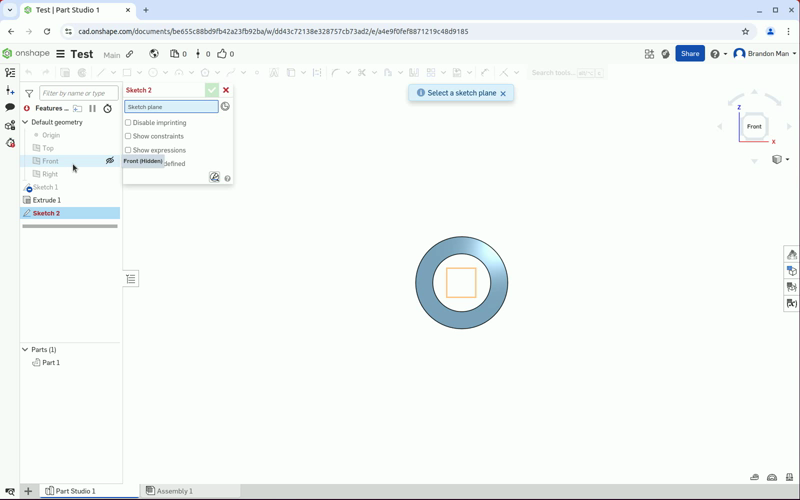
click(73, 163)
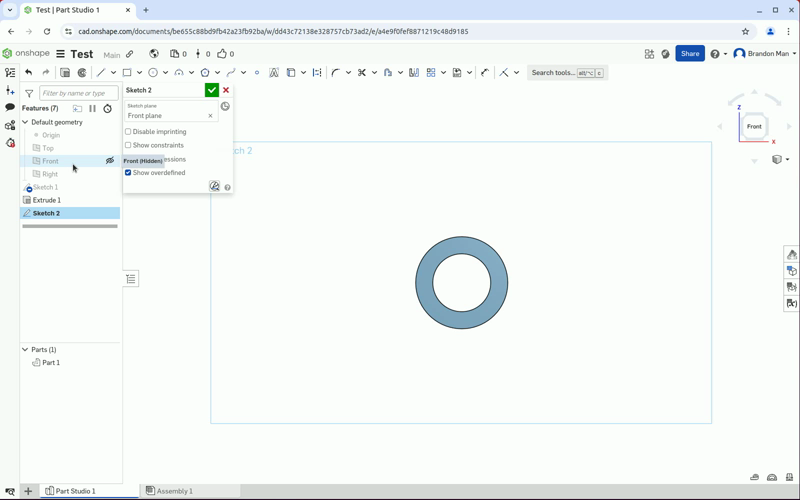
mouse_move(73, 352)
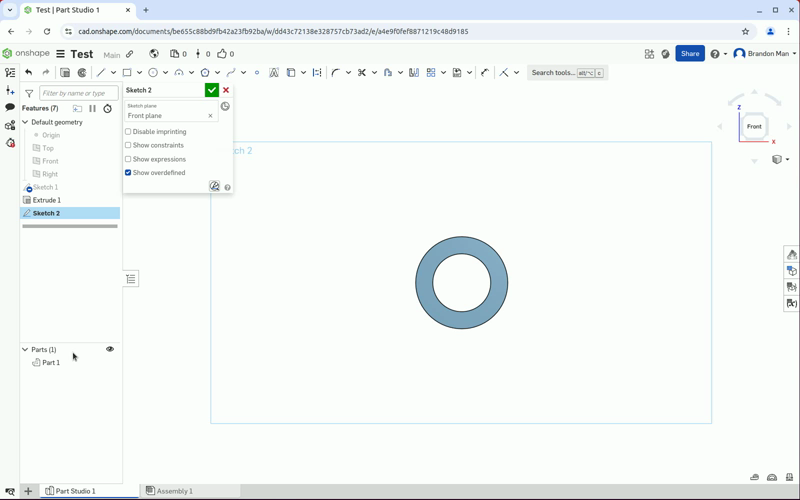
key(y)
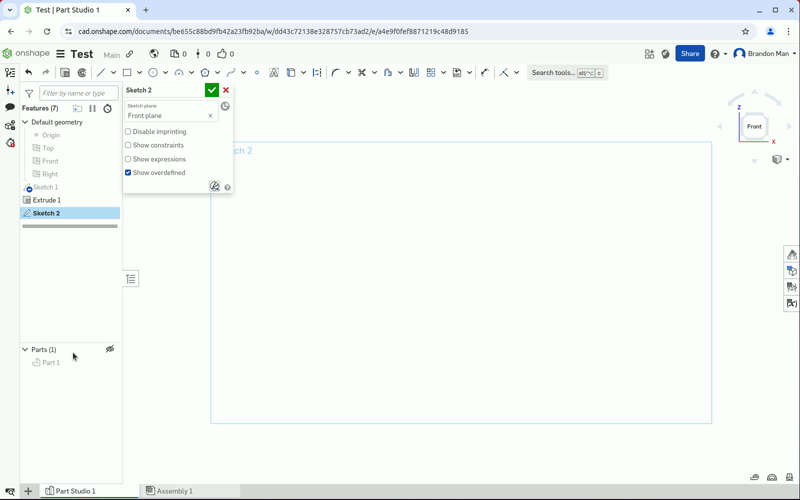
key(l)
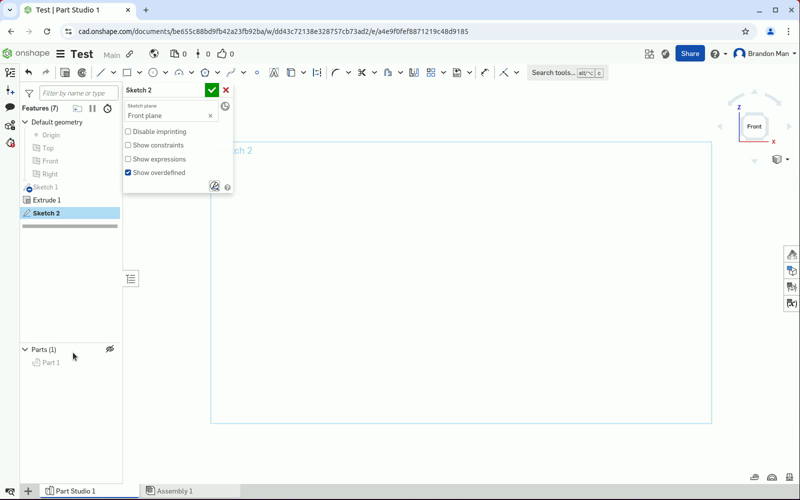
key_down(shift)
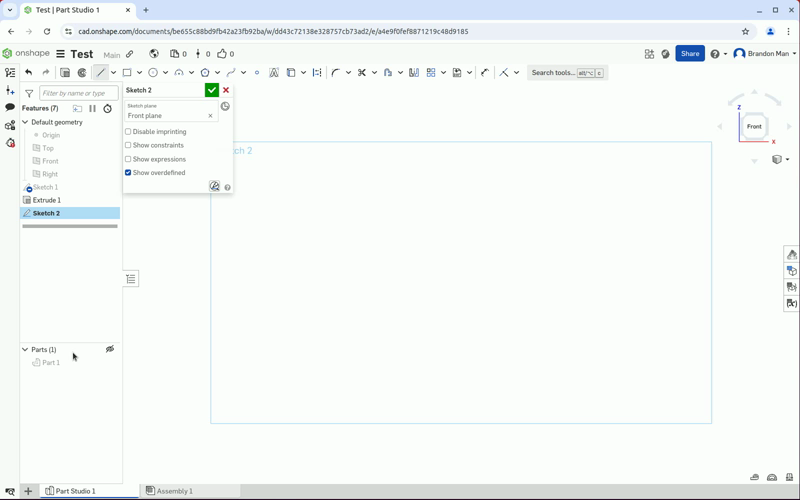
mouse_move(382, 395)
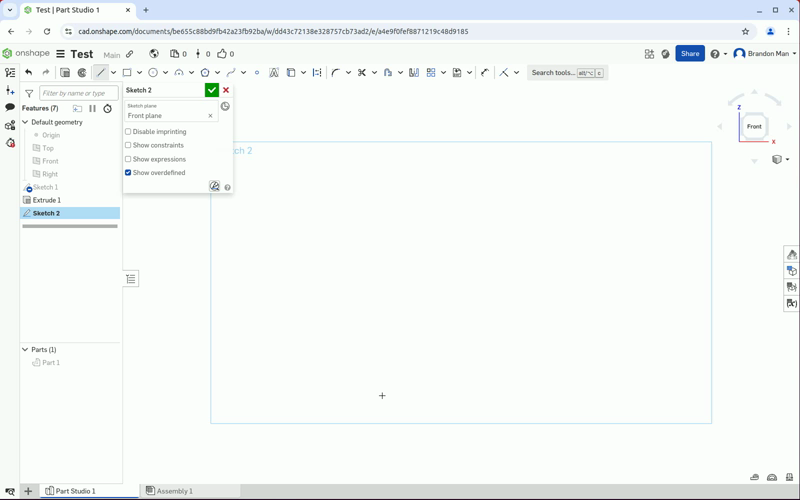
click(382, 395)
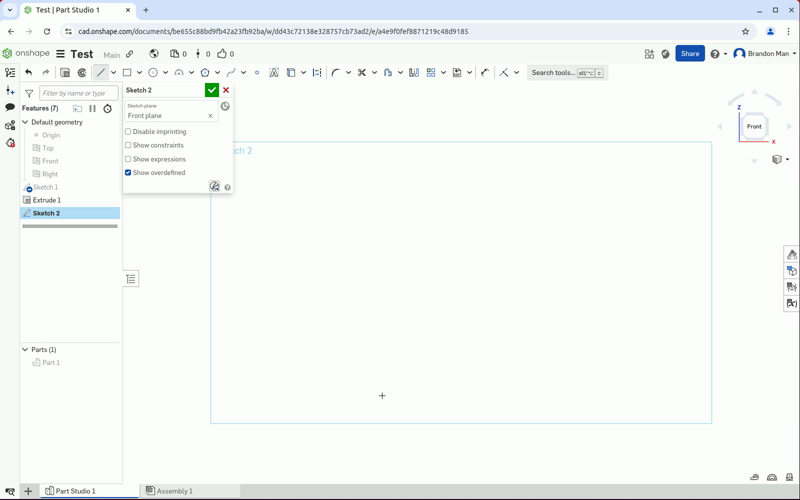
key_up(shift)
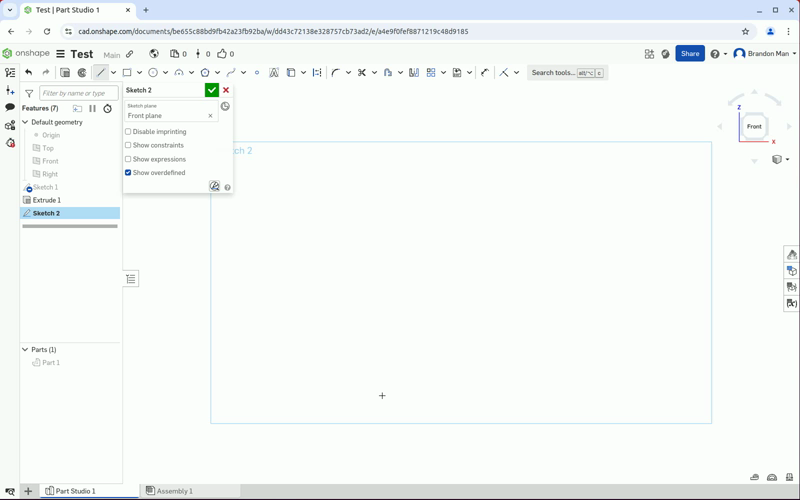
key_down(shift)
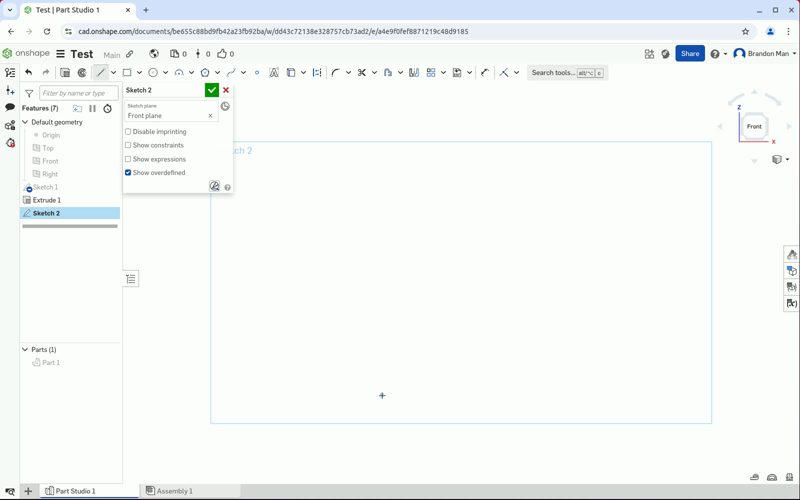
mouse_move(538, 395)
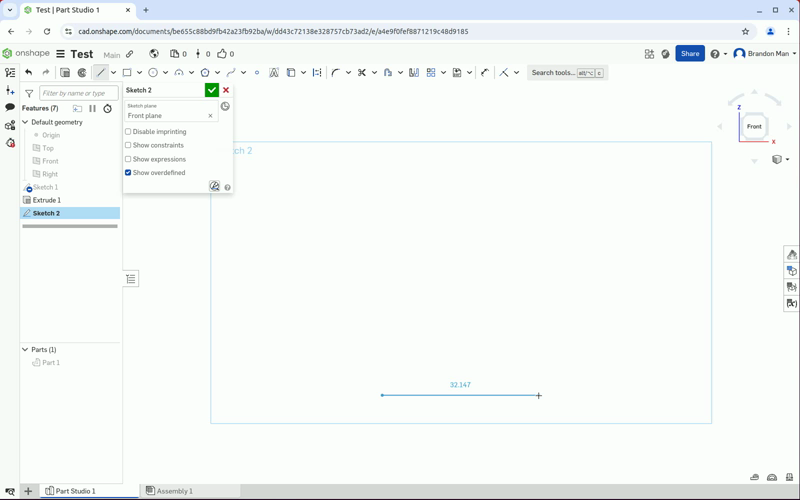
click(538, 395)
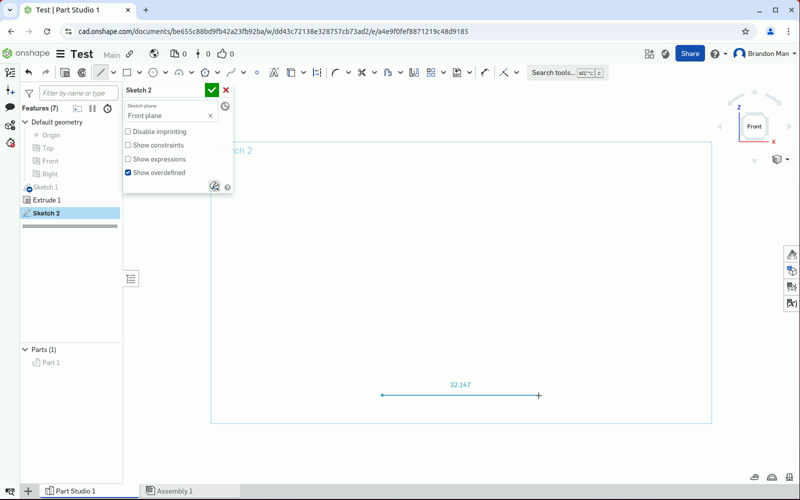
key_up(shift)
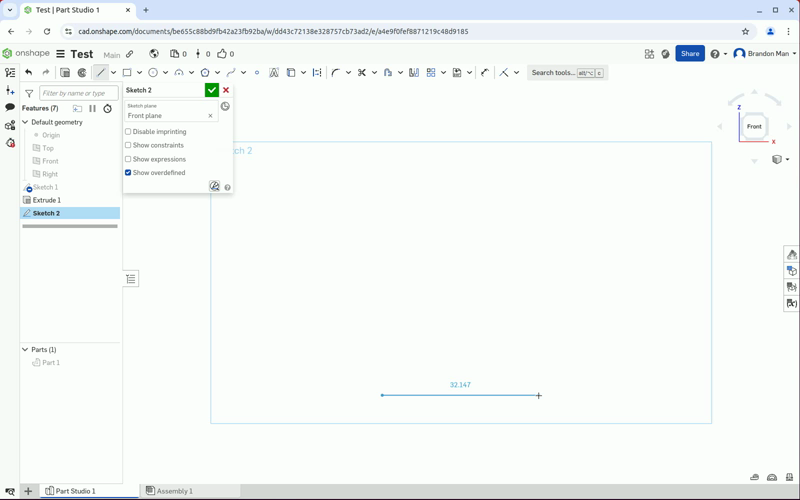
key_down(shift)
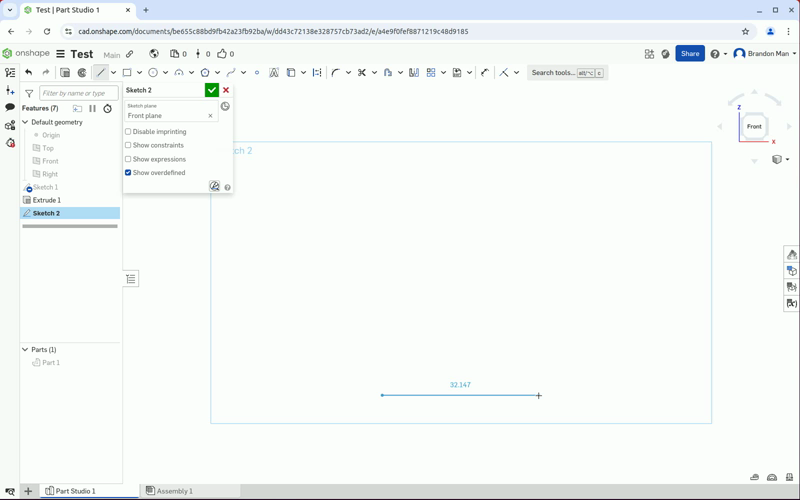
mouse_move(568, 395)
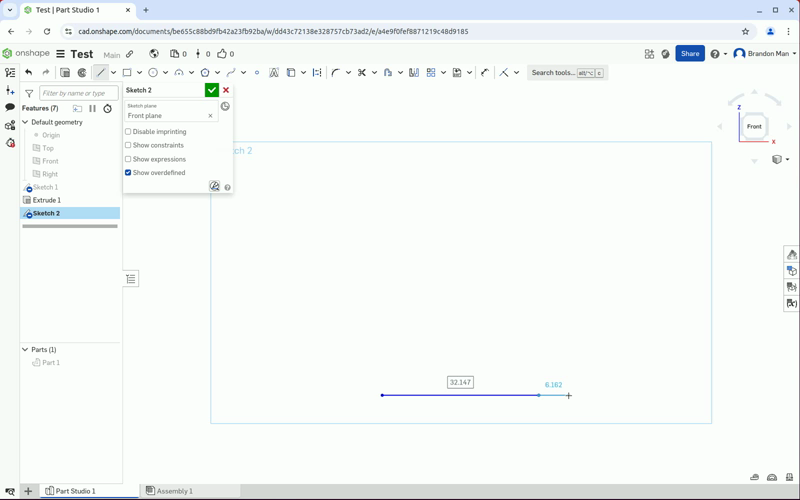
mouse_move(538, 372)
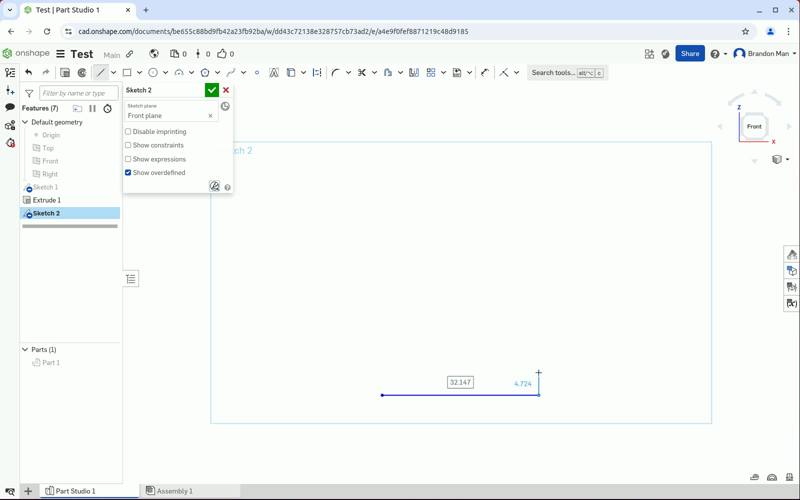
click(538, 372)
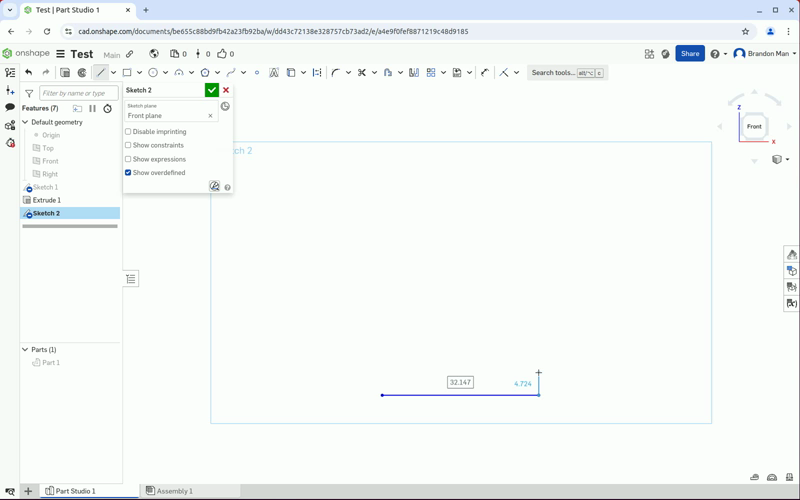
key_up(shift)
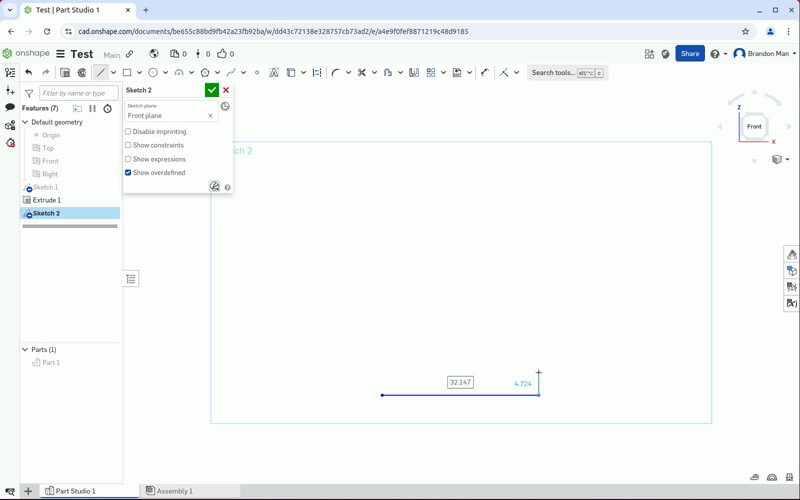
key_down(shift)
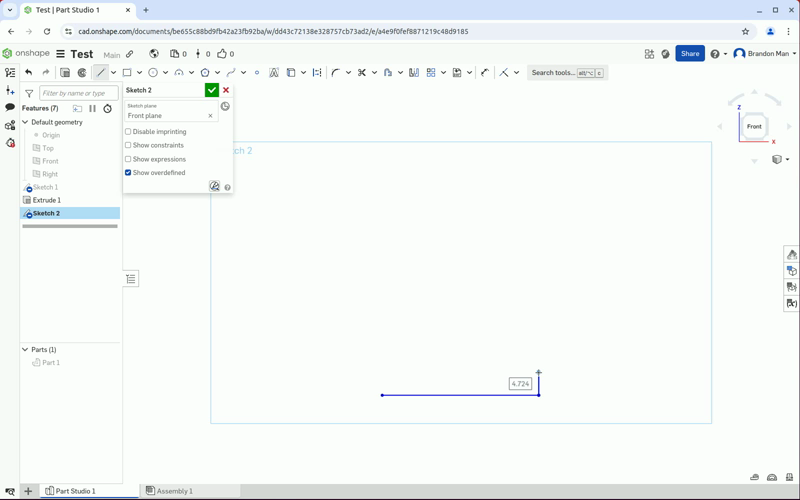
mouse_move(469, 372)
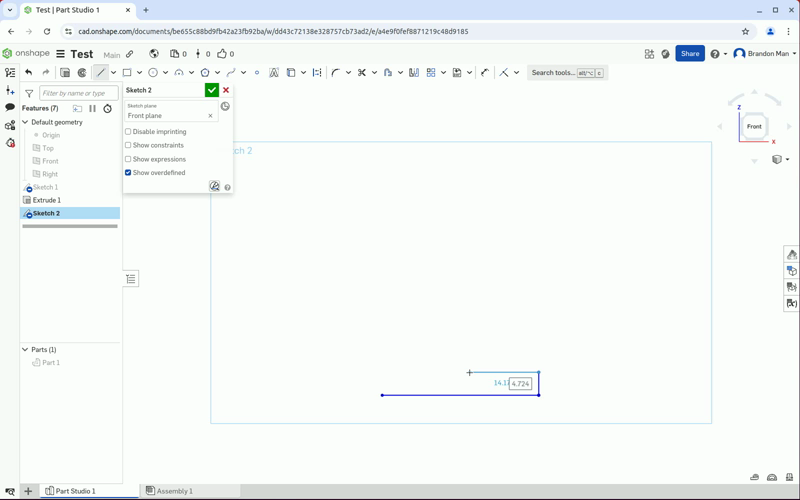
click(469, 372)
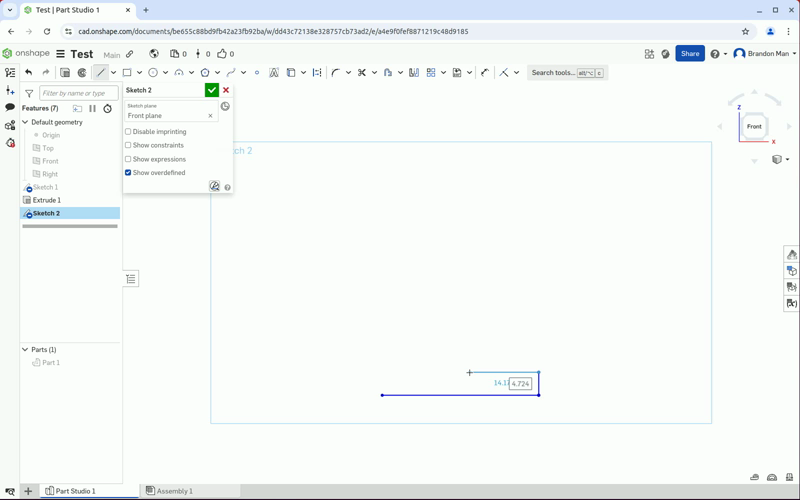
key_up(shift)
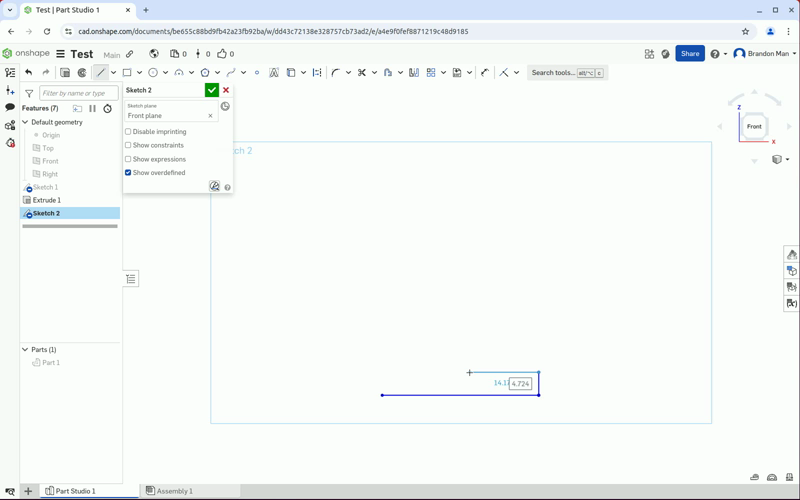
key_down(shift)
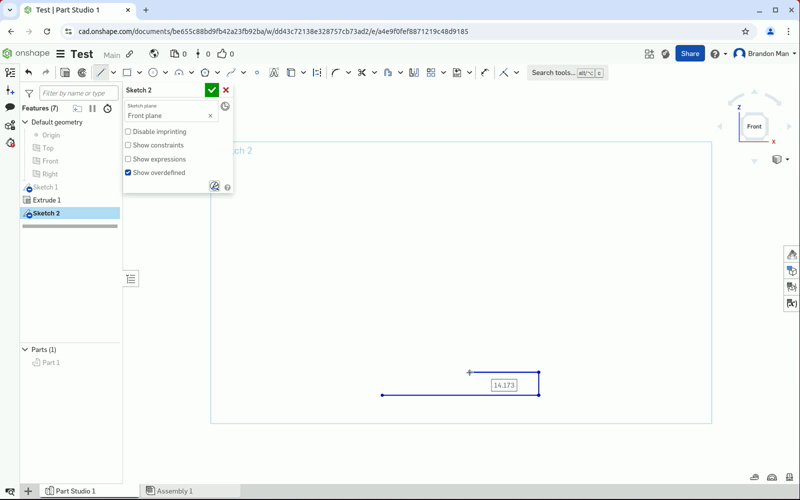
mouse_move(499, 372)
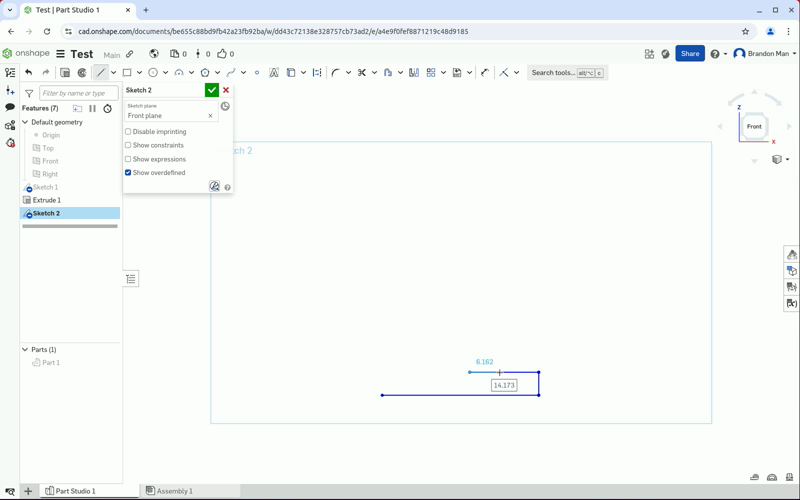
mouse_move(451, 372)
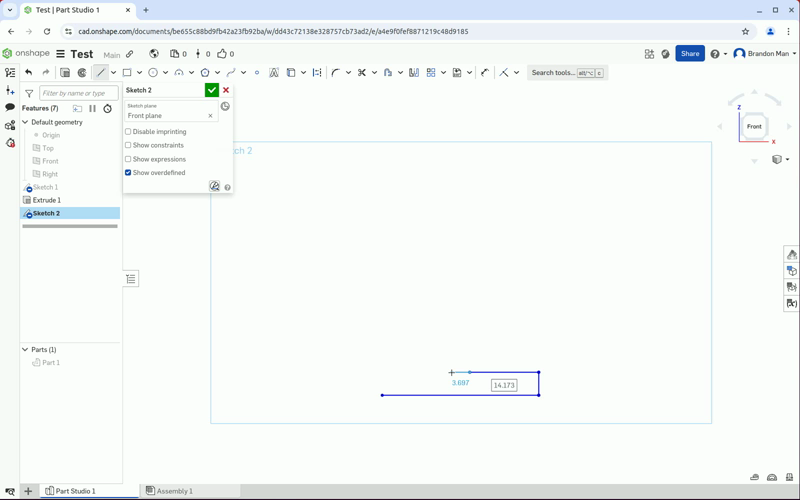
click(451, 372)
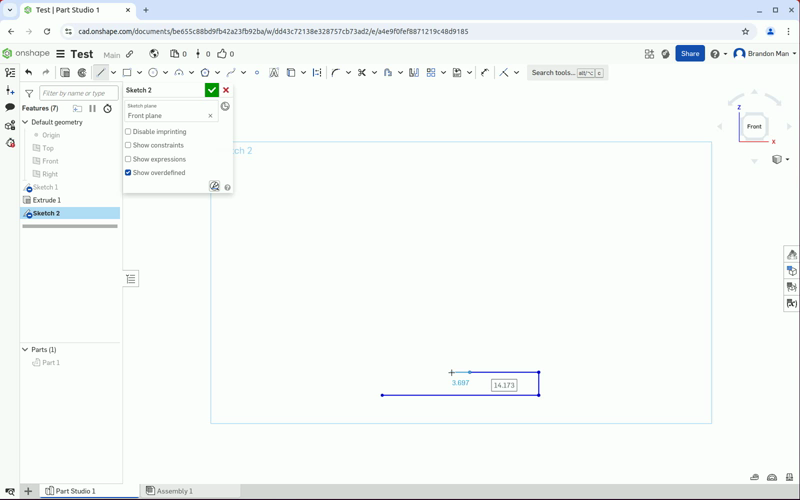
key_up(shift)
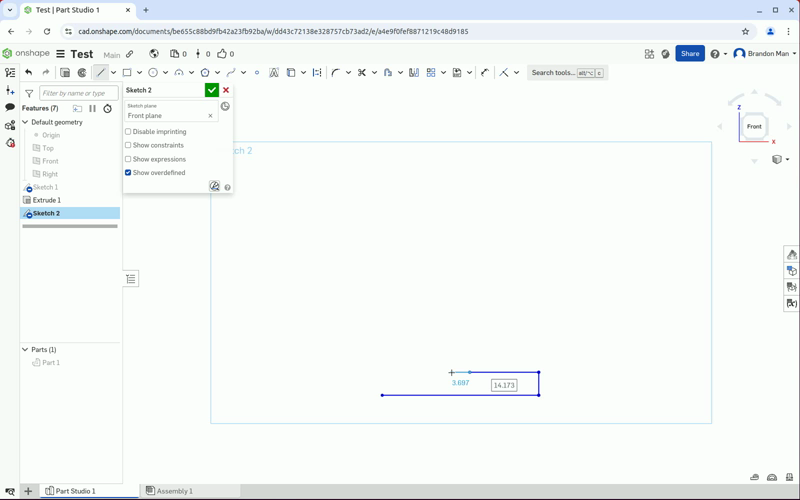
key_down(shift)
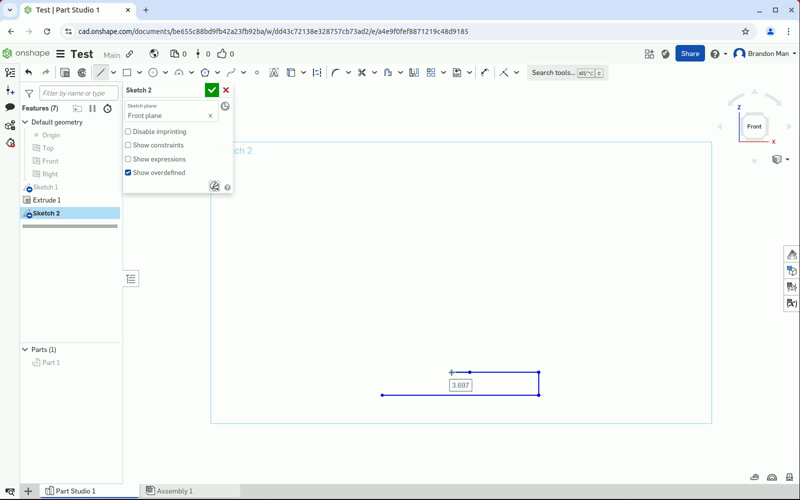
mouse_move(382, 372)
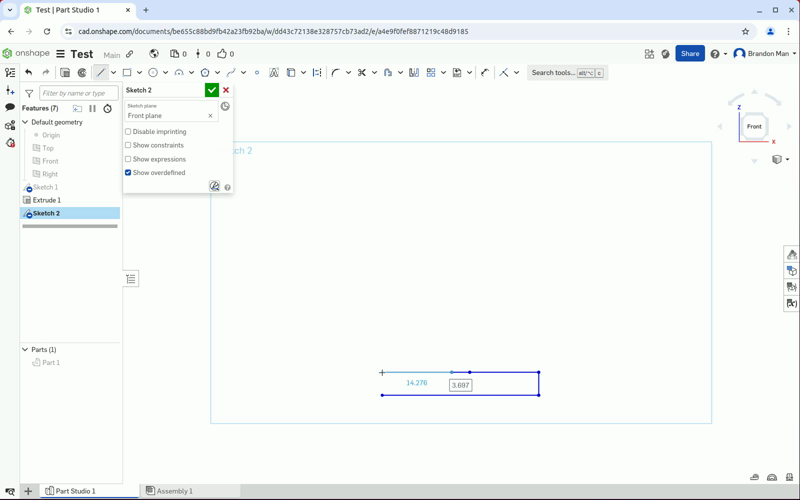
click(382, 372)
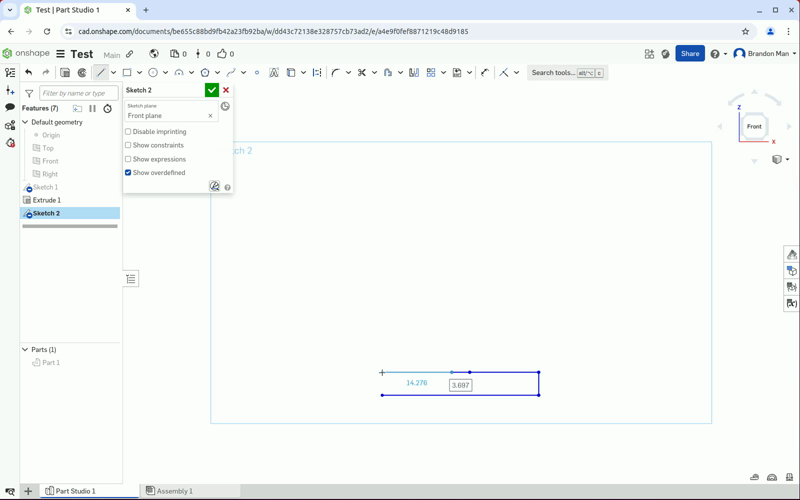
key_up(shift)
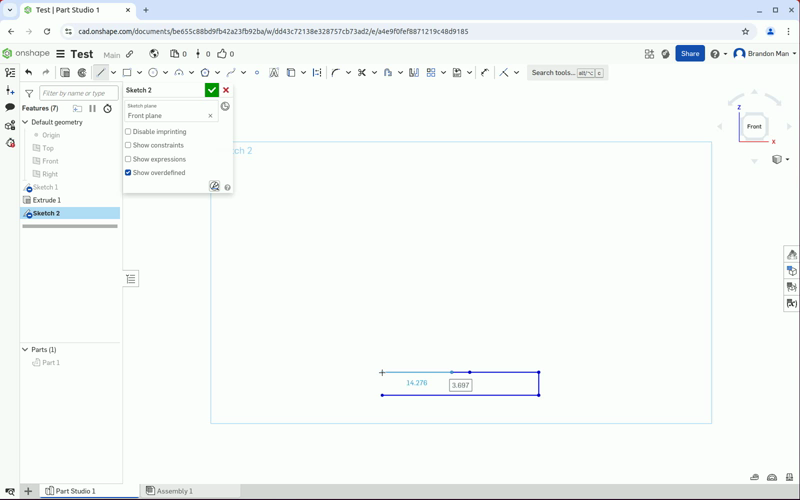
mouse_move(412, 372)
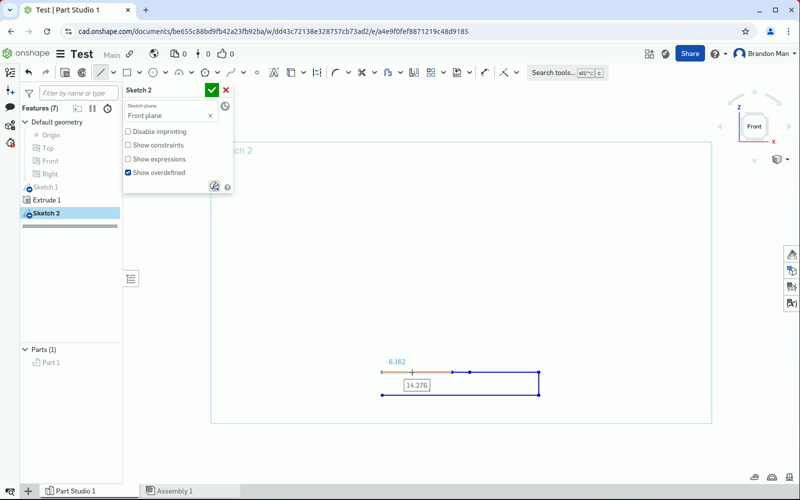
key_down(shift)
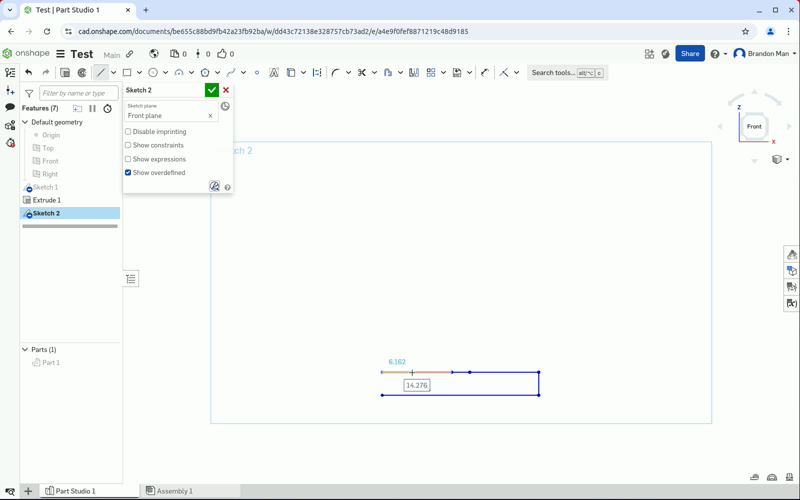
mouse_move(382, 395)
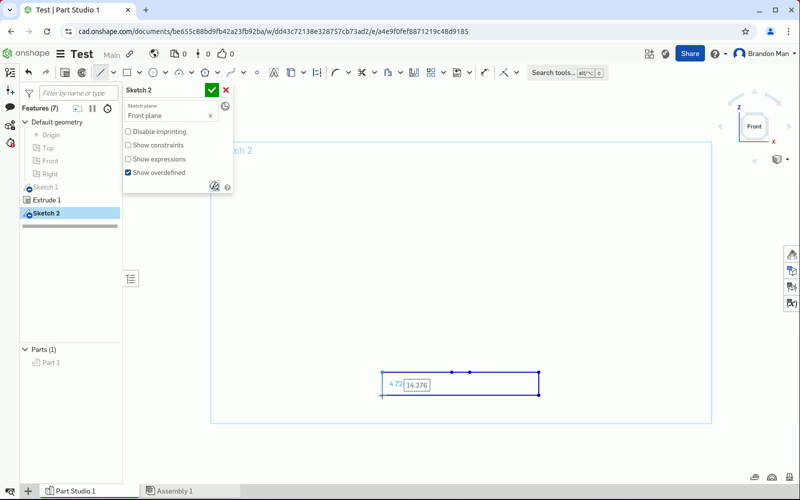
key_up(shift)
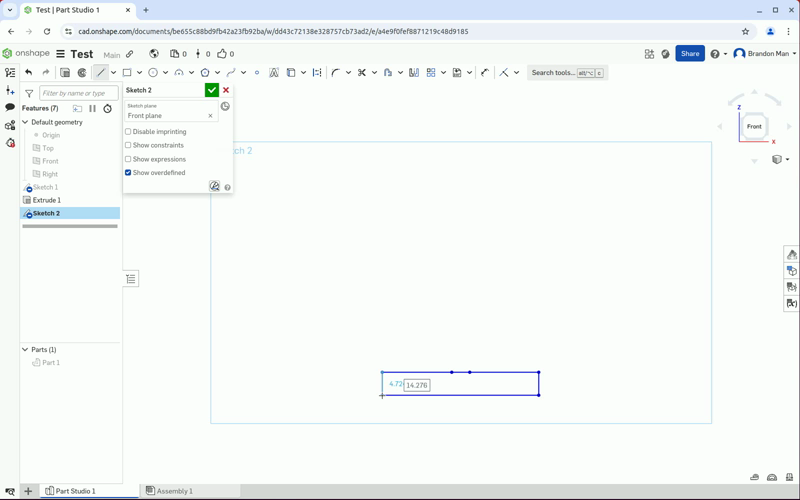
click(382, 395)
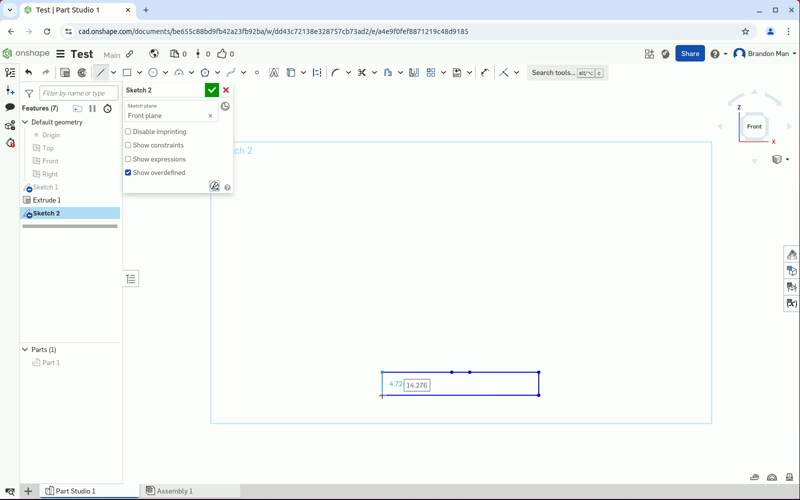
key(esc)
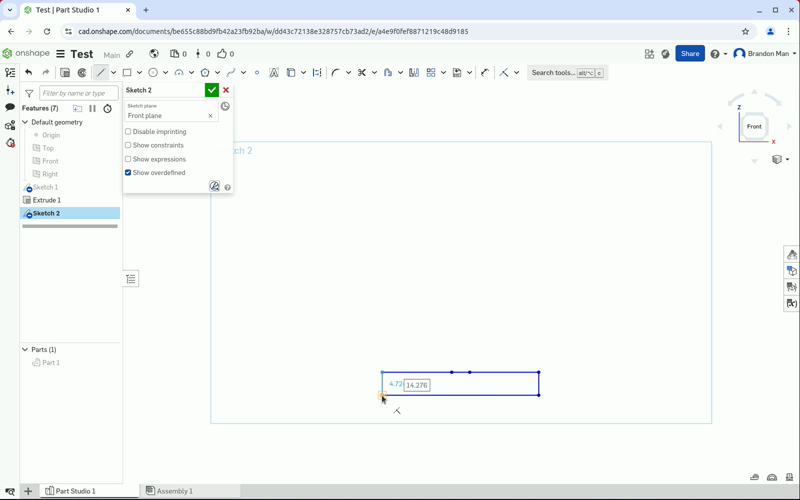
mouse_move(409, 382)
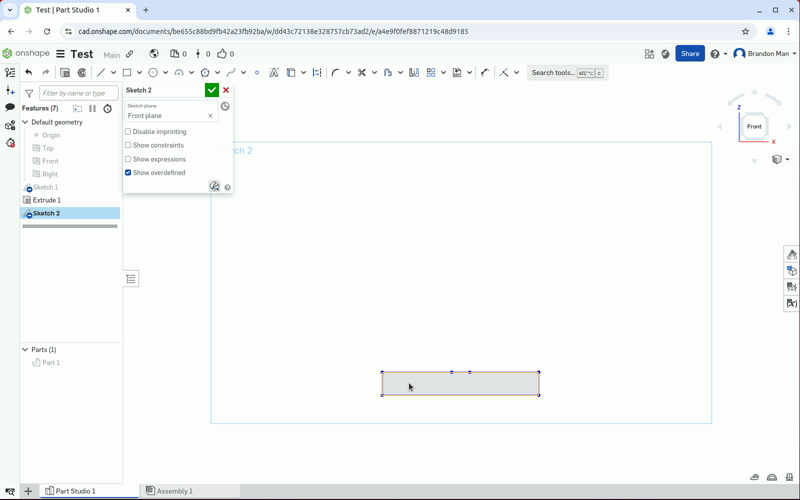
click(409, 382)
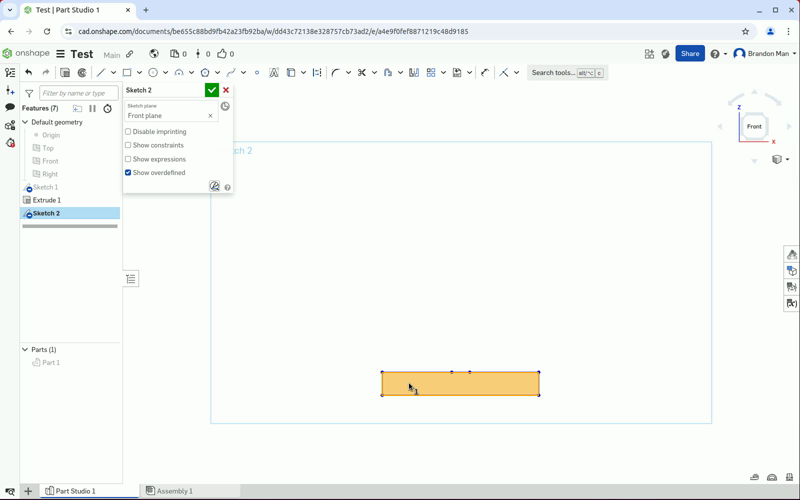
mouse_move(73, 352)
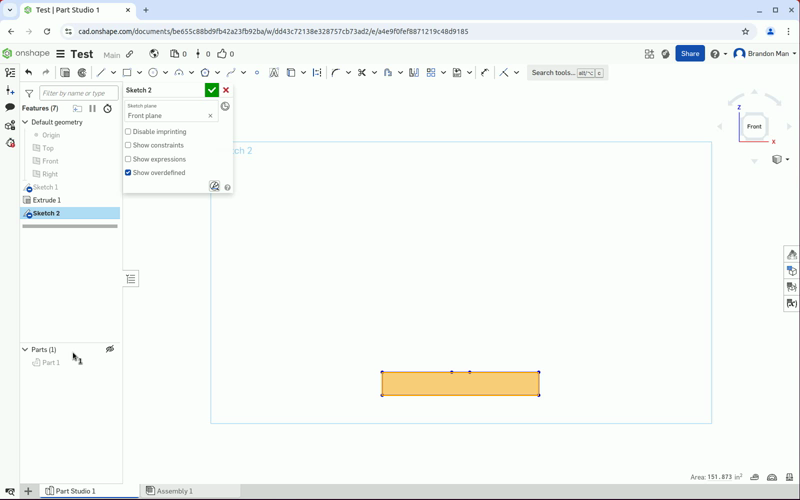
key(shift+y)
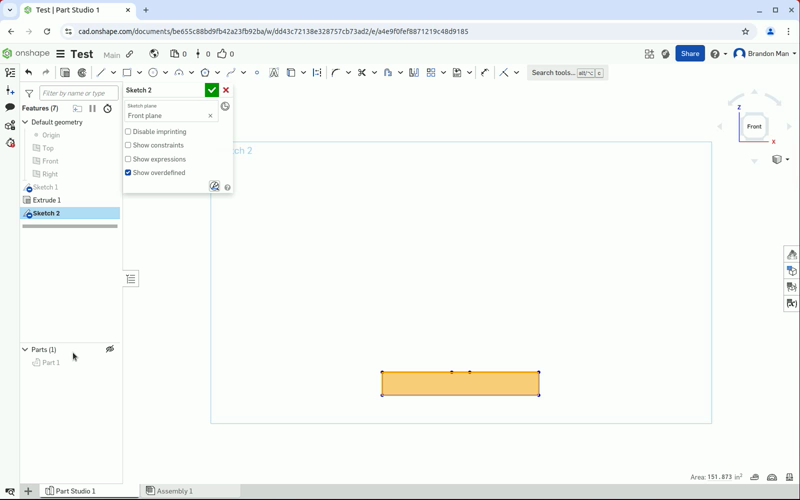
key(shift+e)
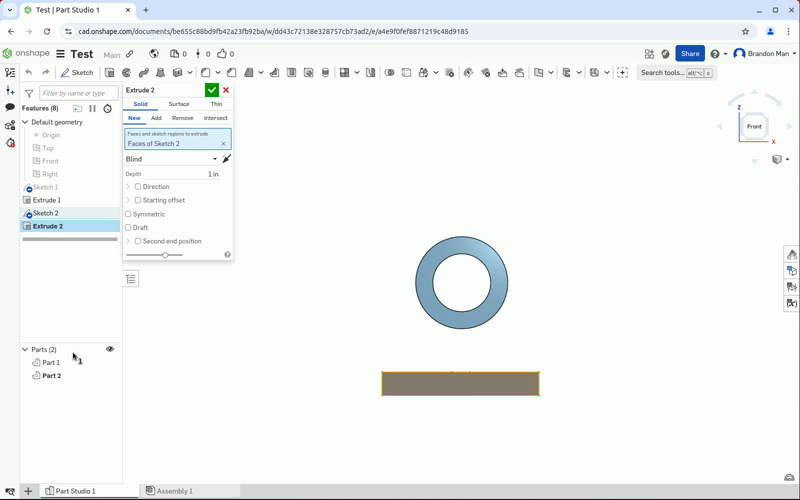
mouse_move(143, 106)
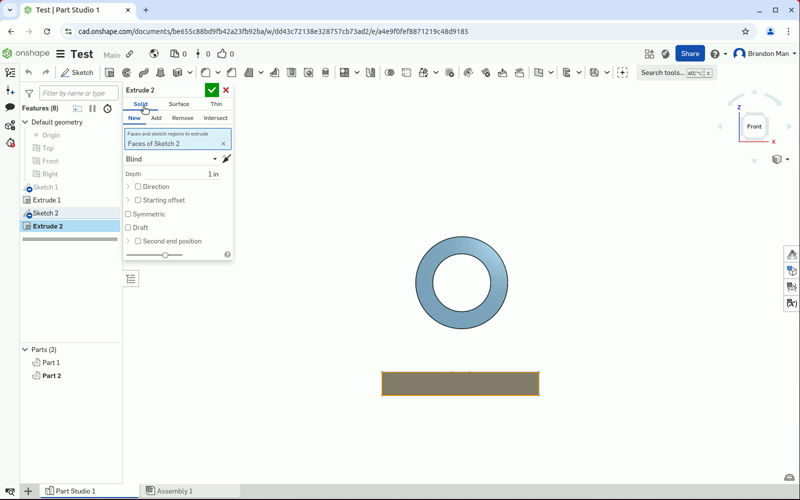
click(143, 106)
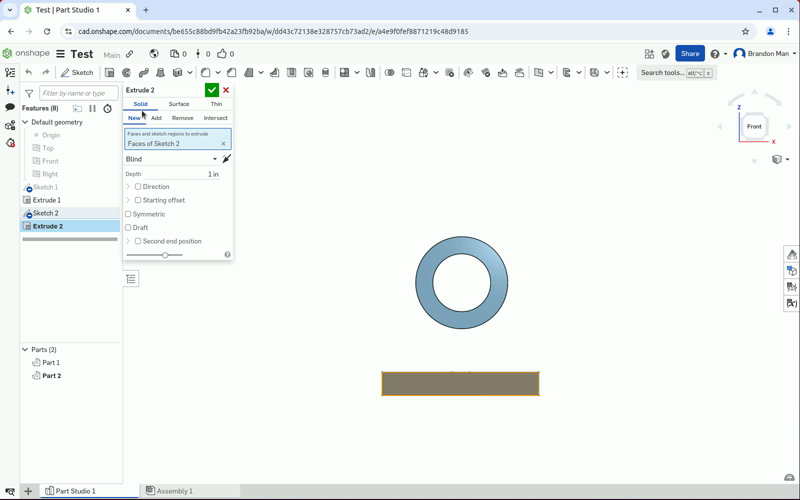
mouse_move(137, 120)
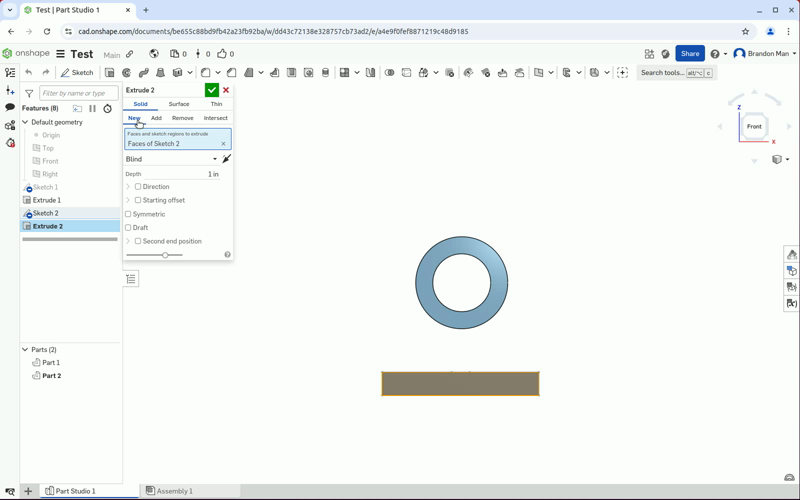
click(137, 120)
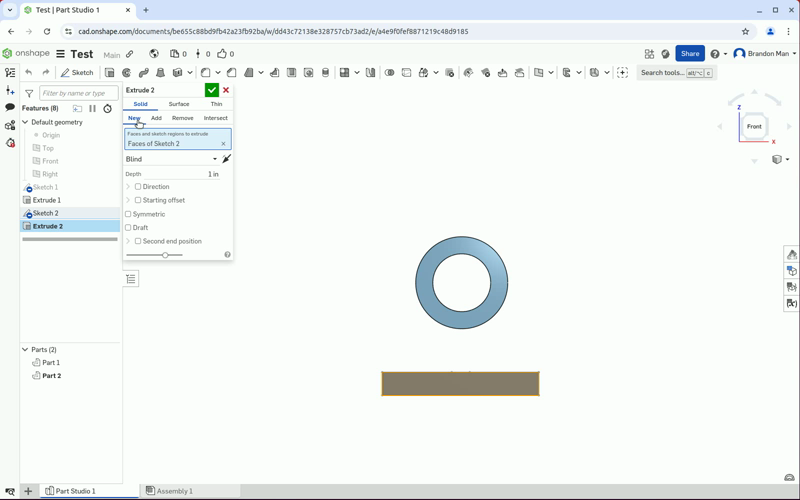
key(tab, 4)
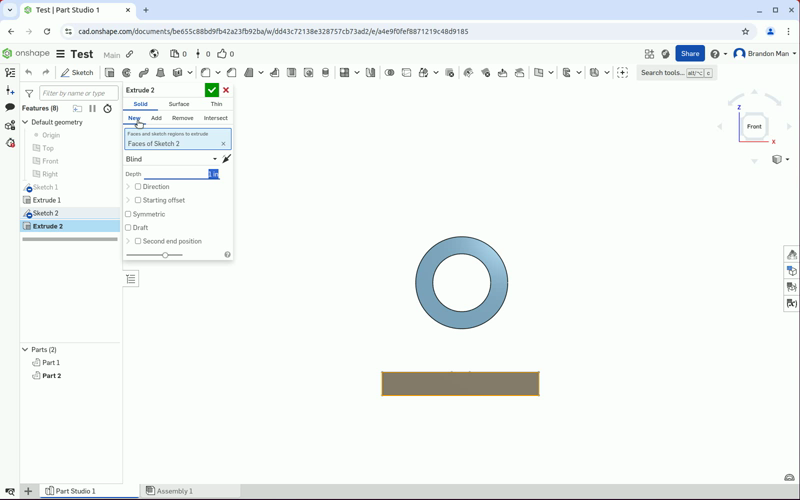
text(13.961)
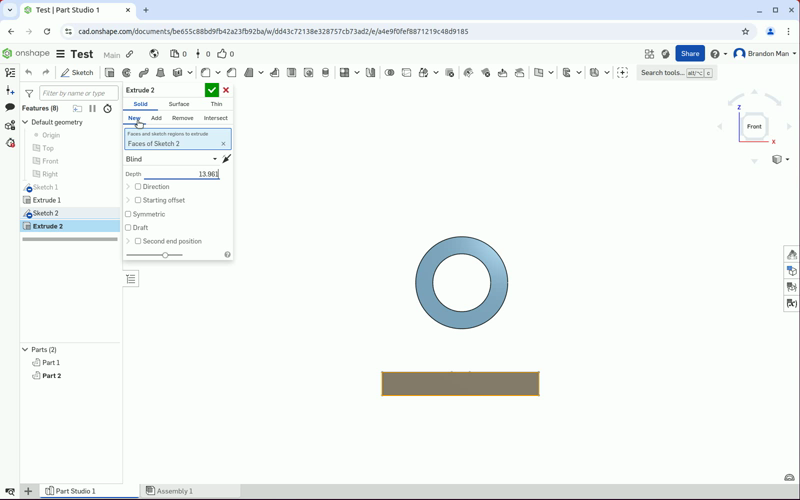
key(enter)
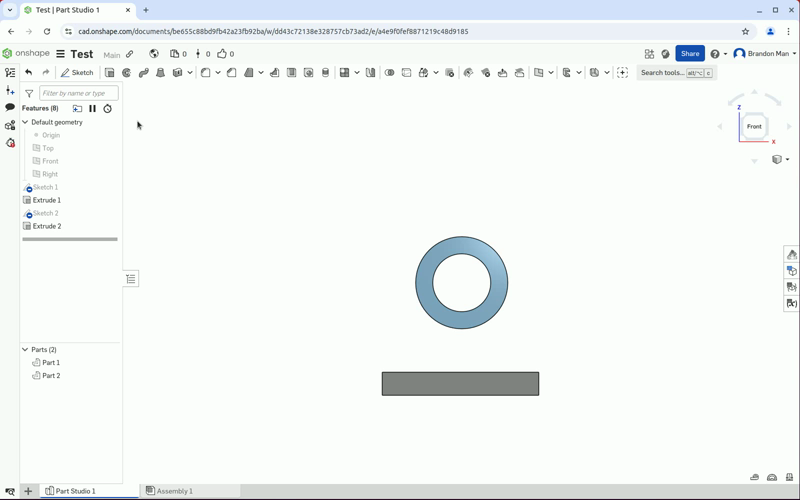
key(shift+h)
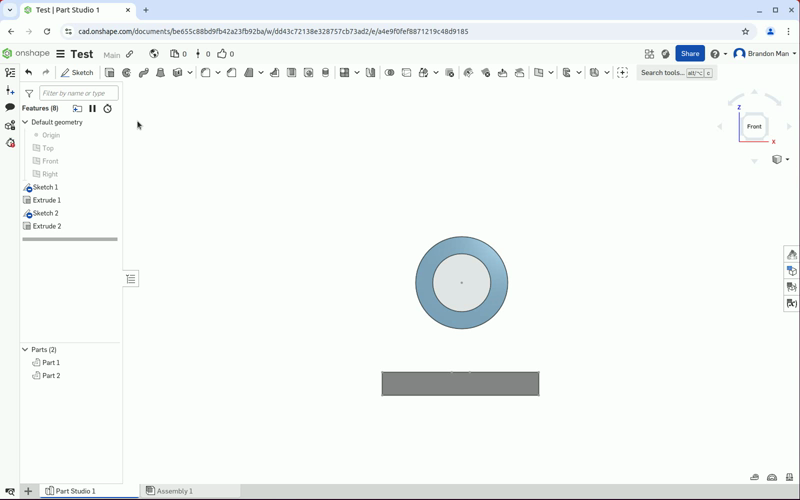
key(shift+h)
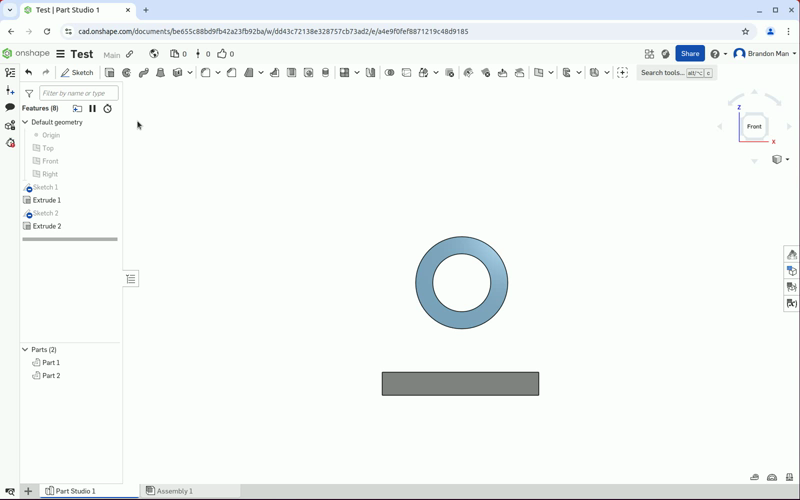
mouse_move(73, 189)
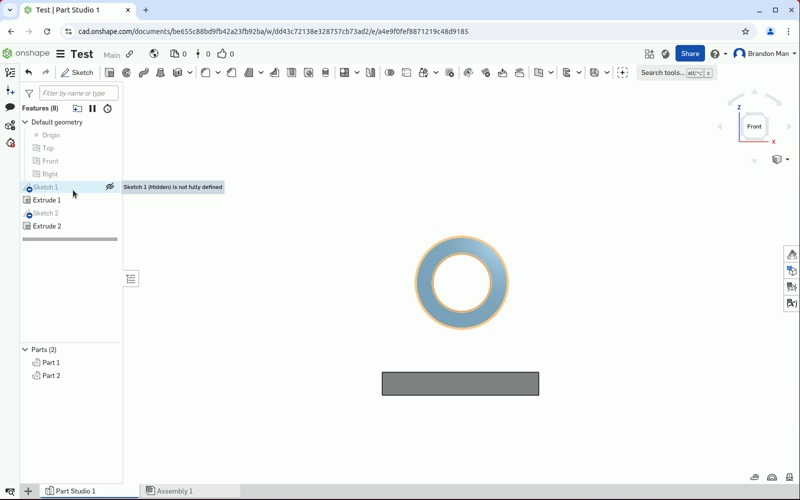
click(73, 189)
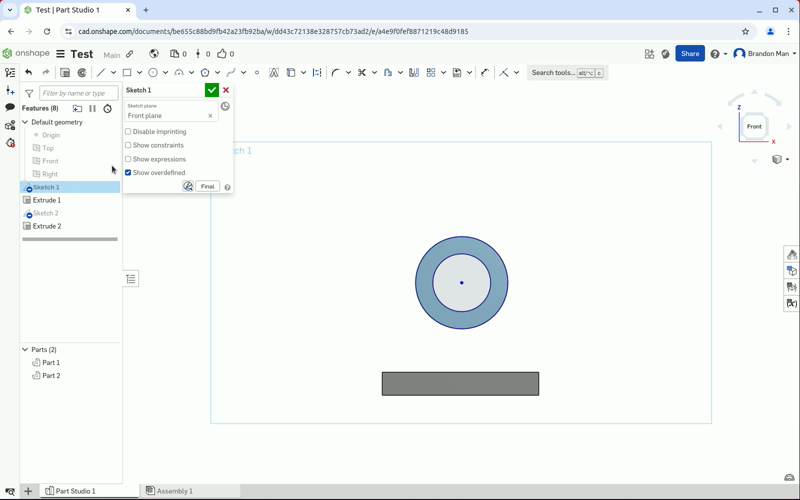
mouse_move(229, 92)
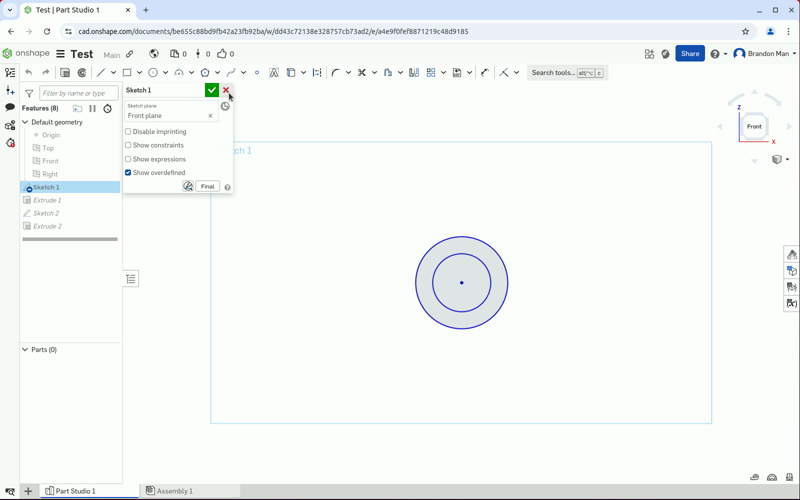
click(229, 92)
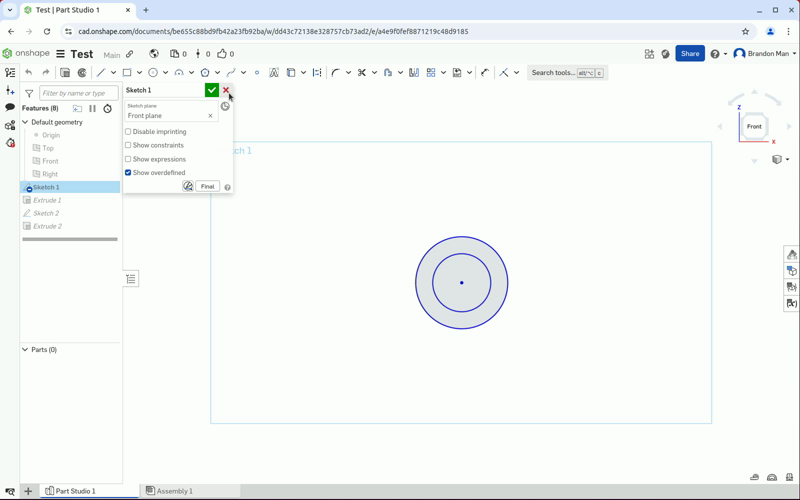
key(shift+s)
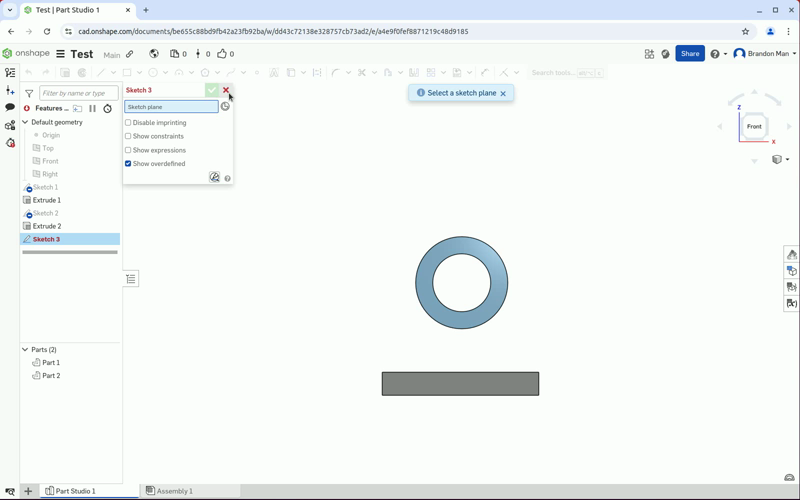
mouse_move(73, 163)
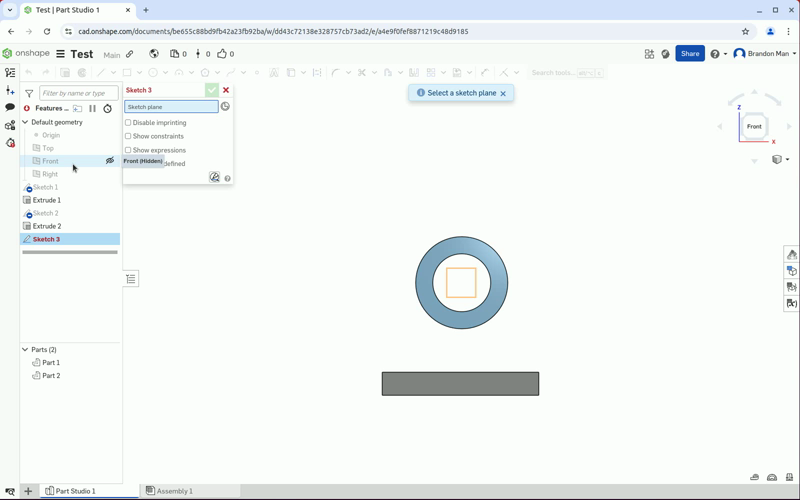
click(73, 163)
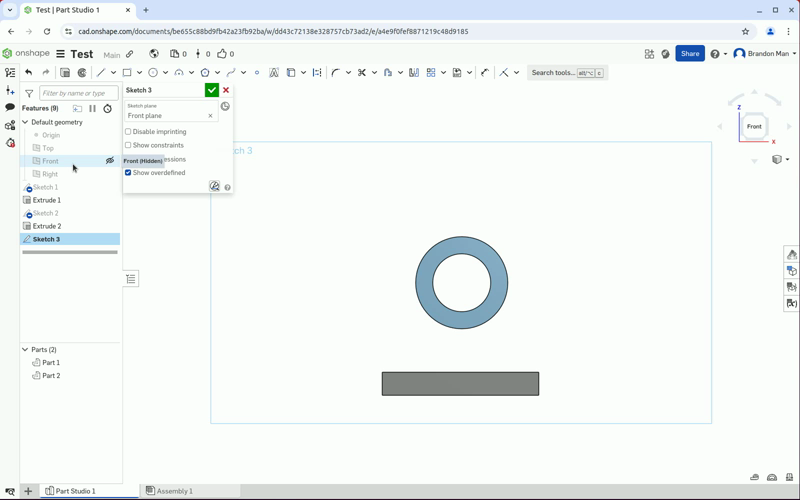
mouse_move(73, 352)
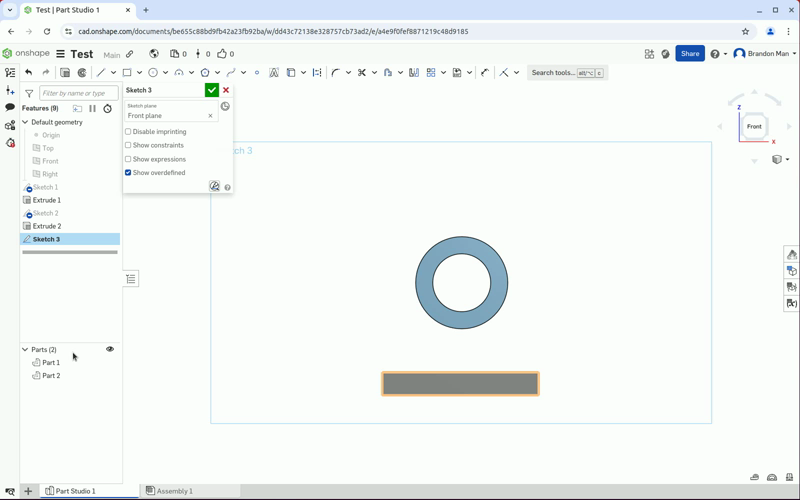
key(y)
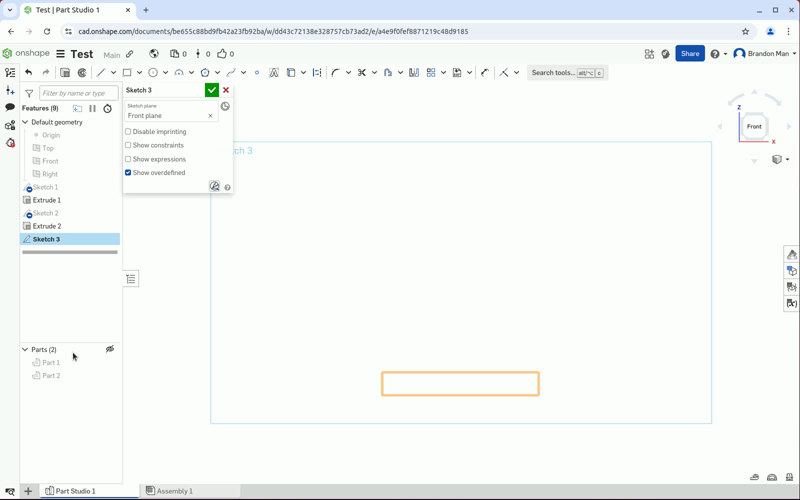
key(l)
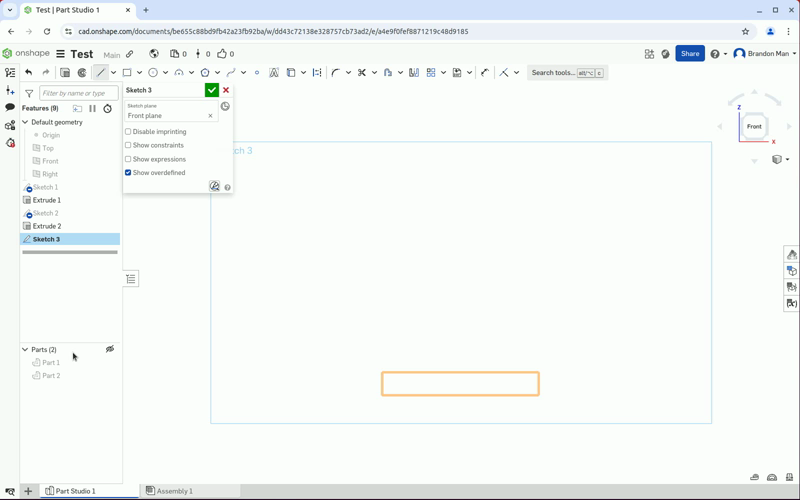
key_down(shift)
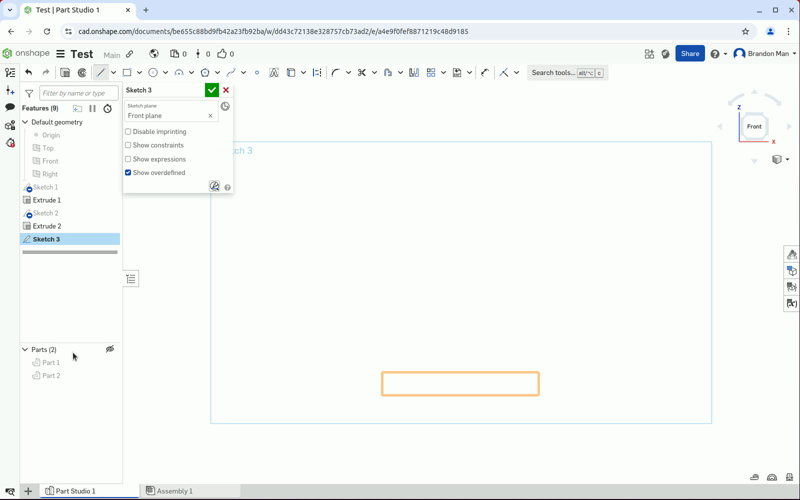
mouse_move(452, 373)
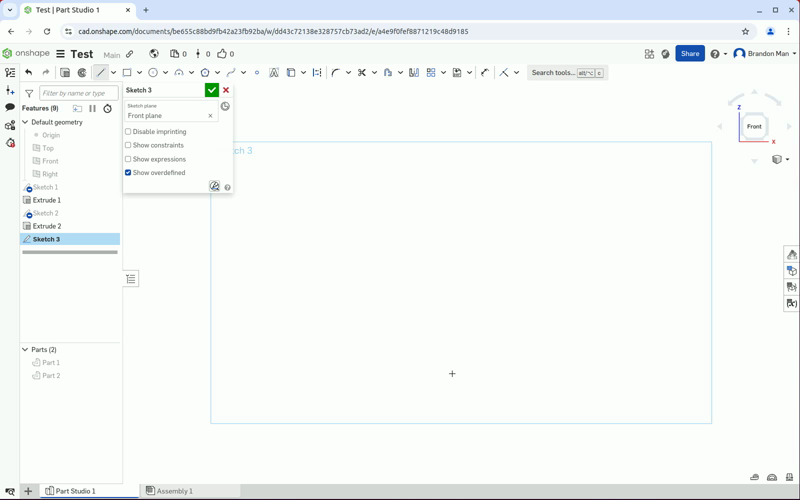
click(452, 373)
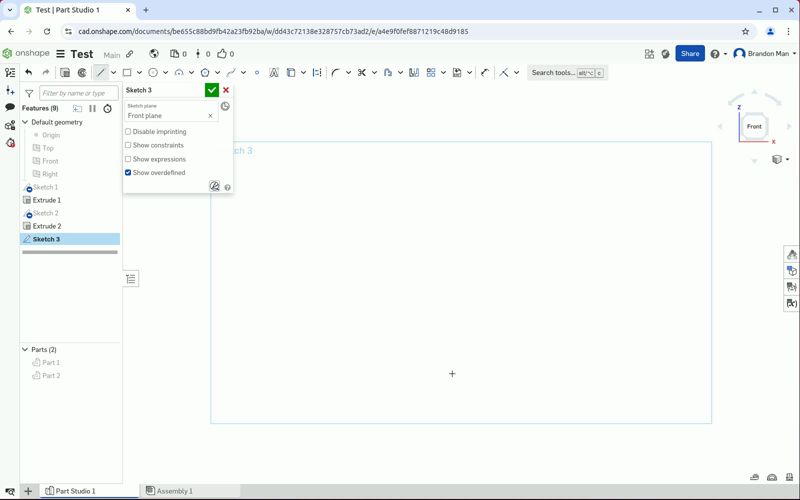
key_up(shift)
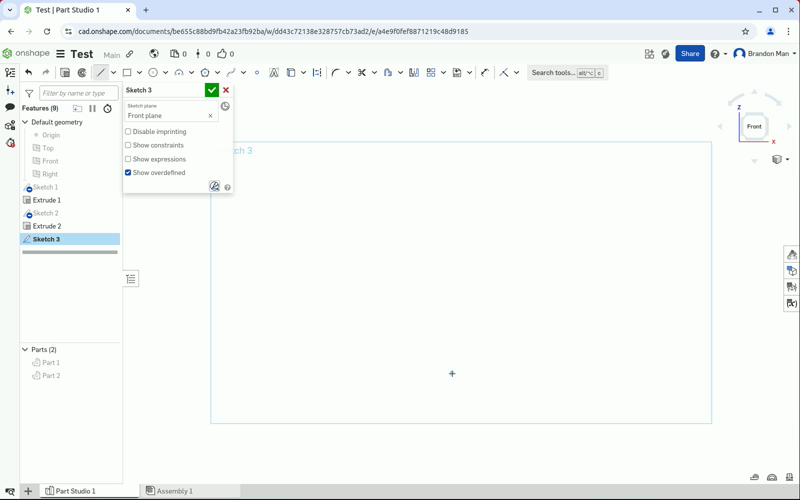
key_down(shift)
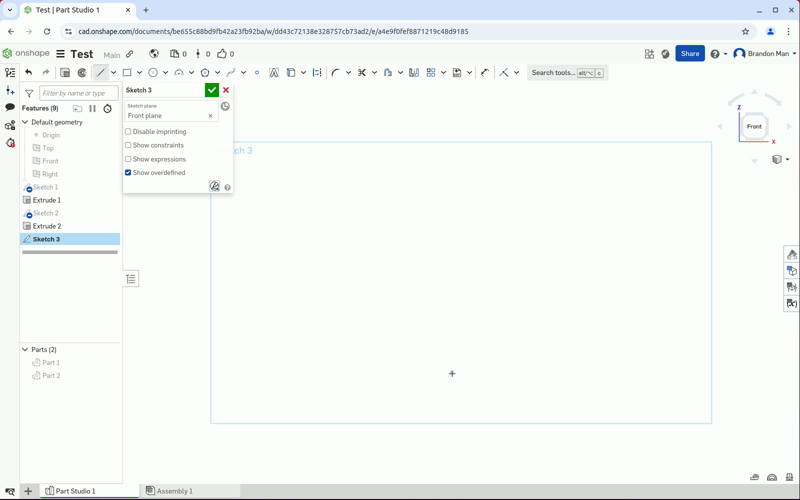
mouse_move(482, 373)
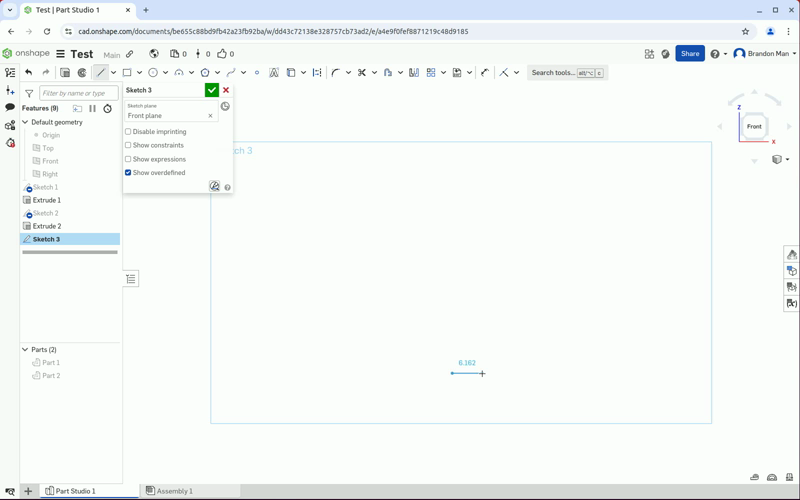
mouse_move(469, 373)
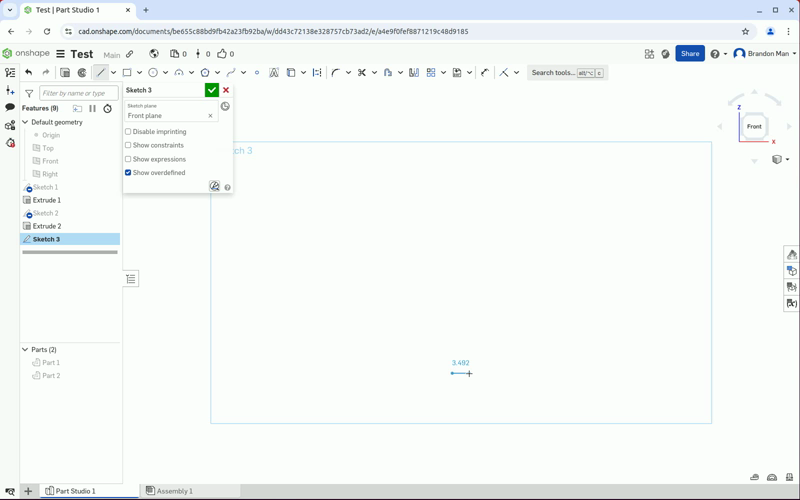
click(469, 373)
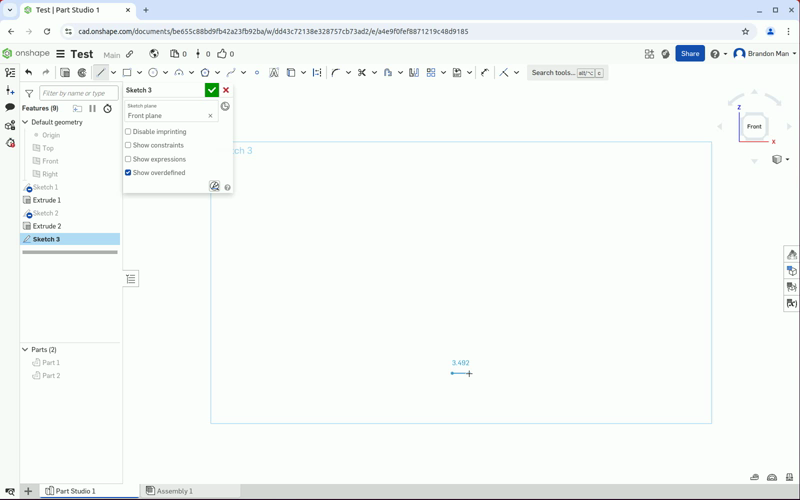
key_up(shift)
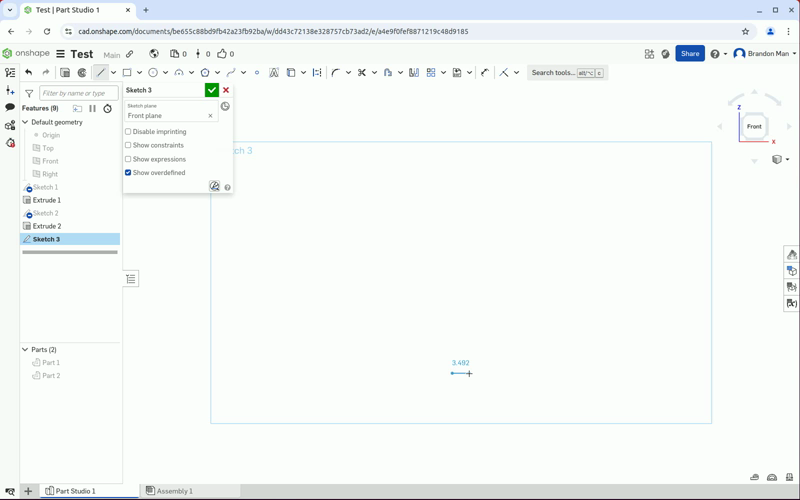
key_down(shift)
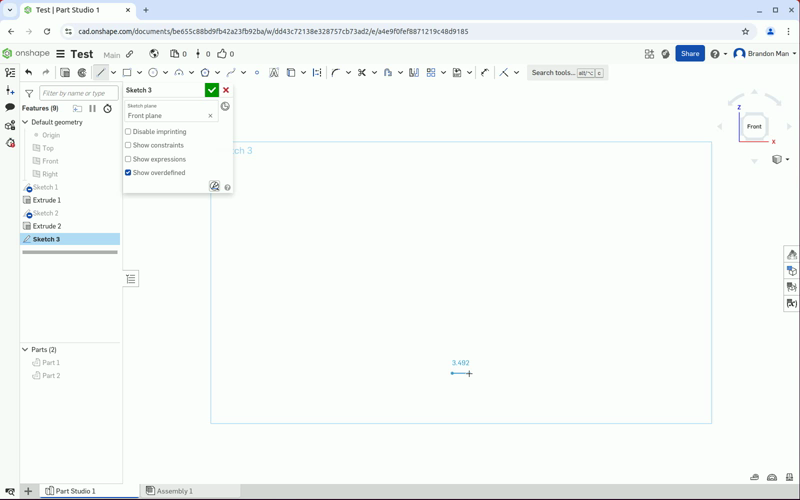
mouse_move(499, 373)
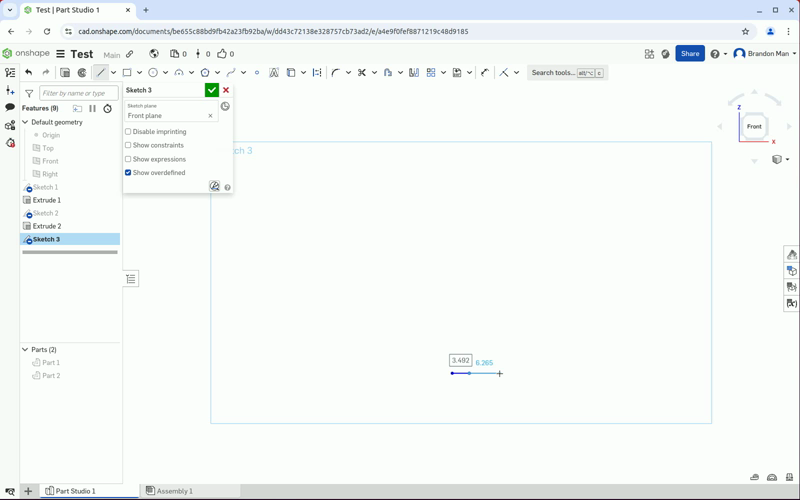
mouse_move(469, 326)
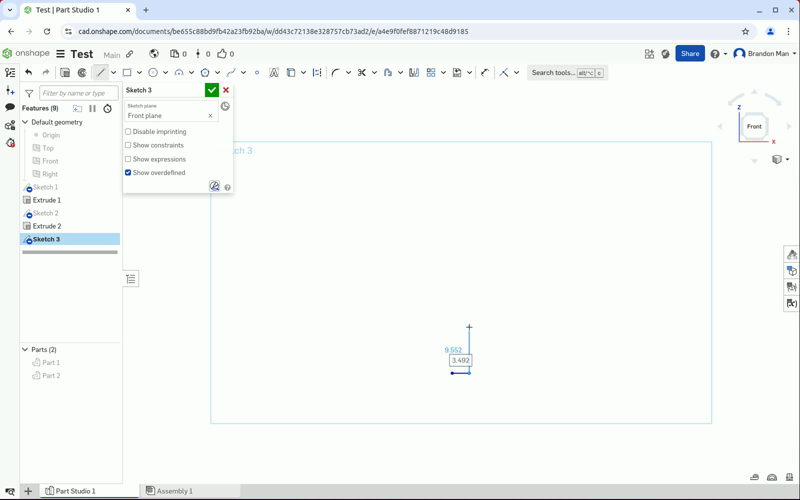
click(469, 326)
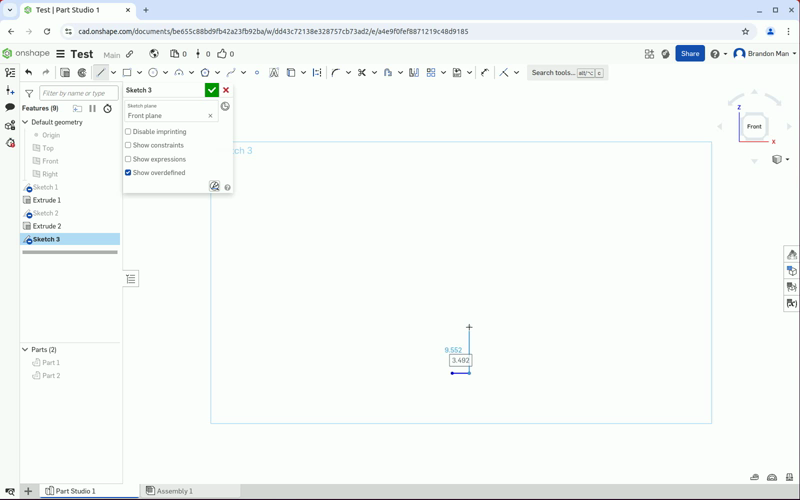
key_up(shift)
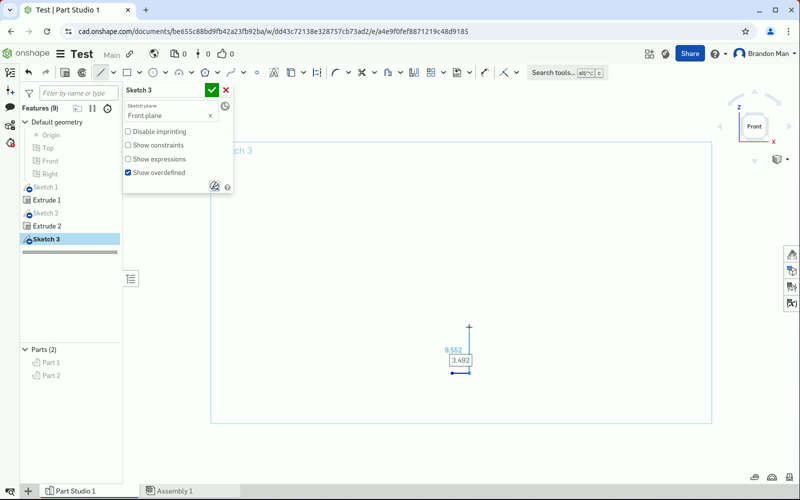
key(esc)
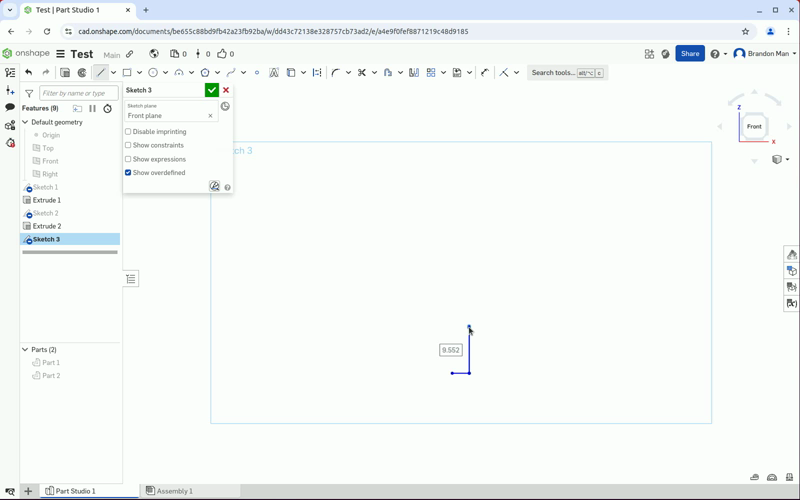
key(a)
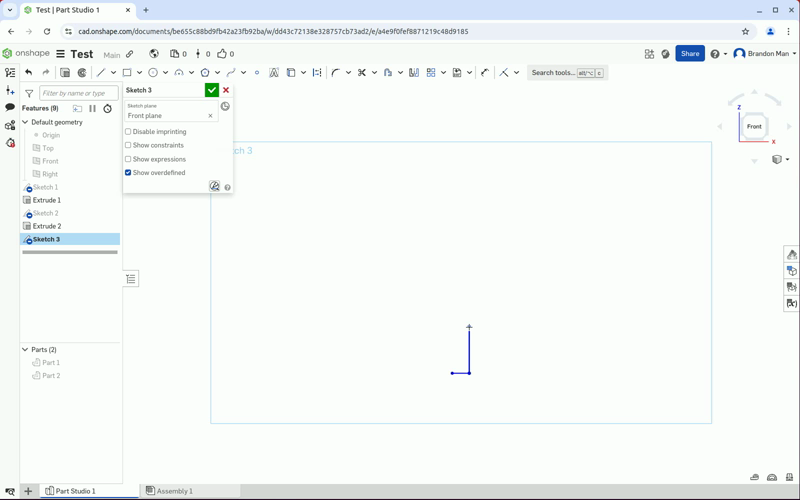
mouse_move(469, 326)
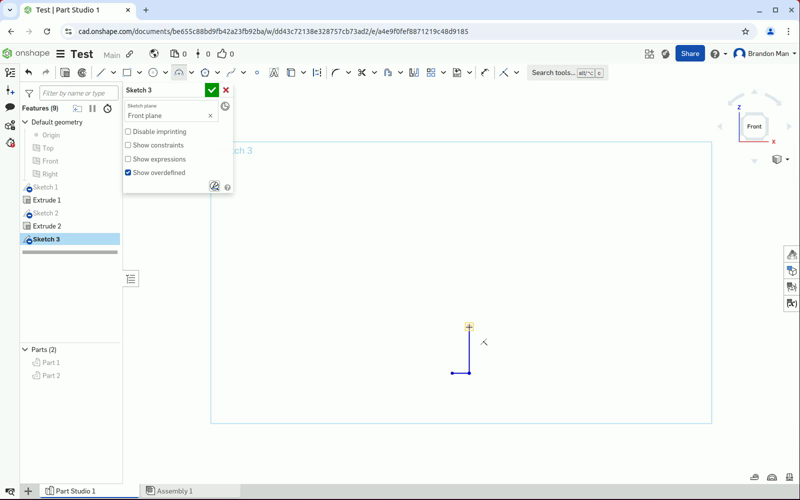
click(469, 326)
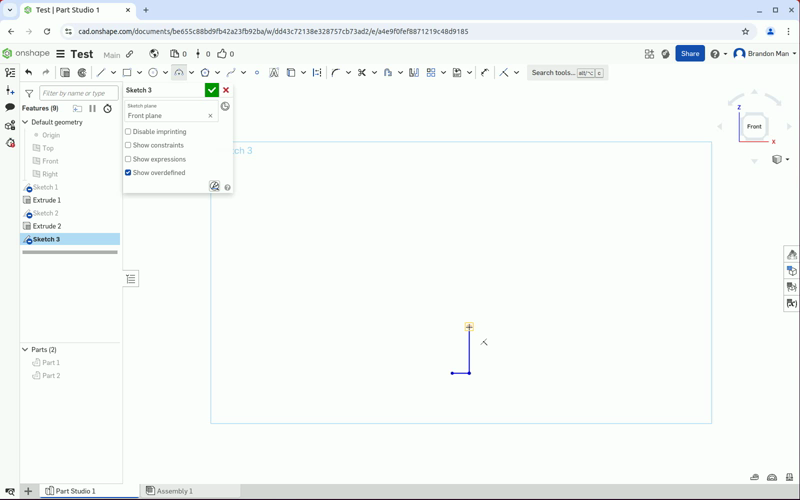
key_down(shift)
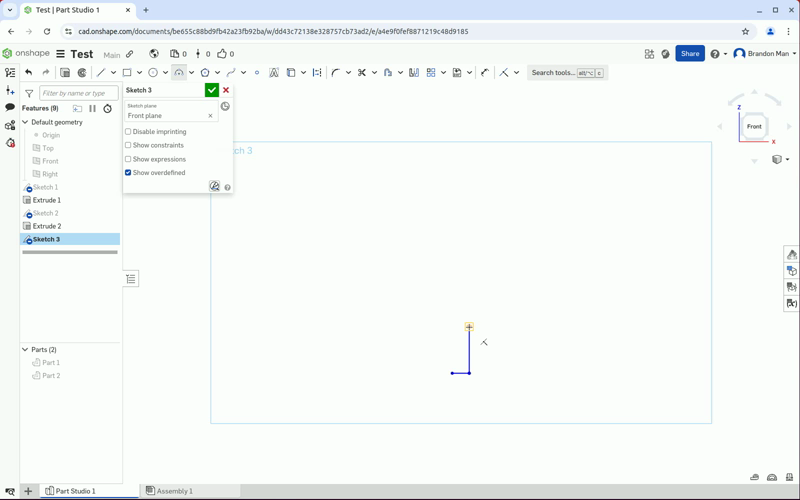
mouse_move(452, 326)
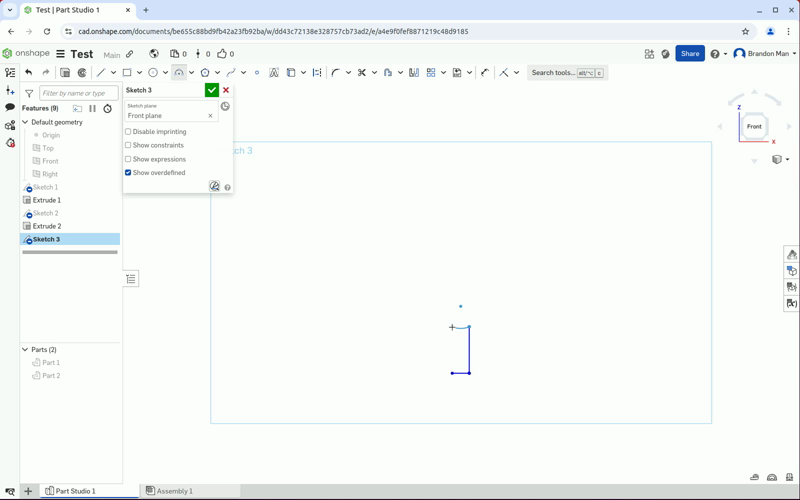
click(452, 326)
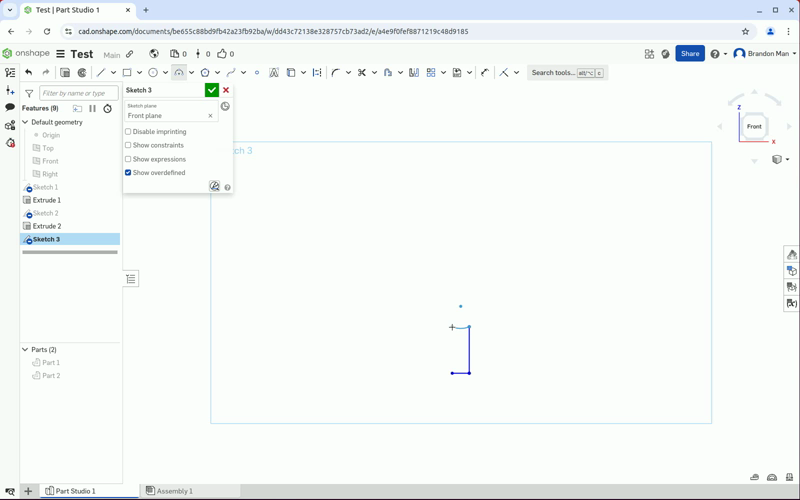
mouse_move(461, 327)
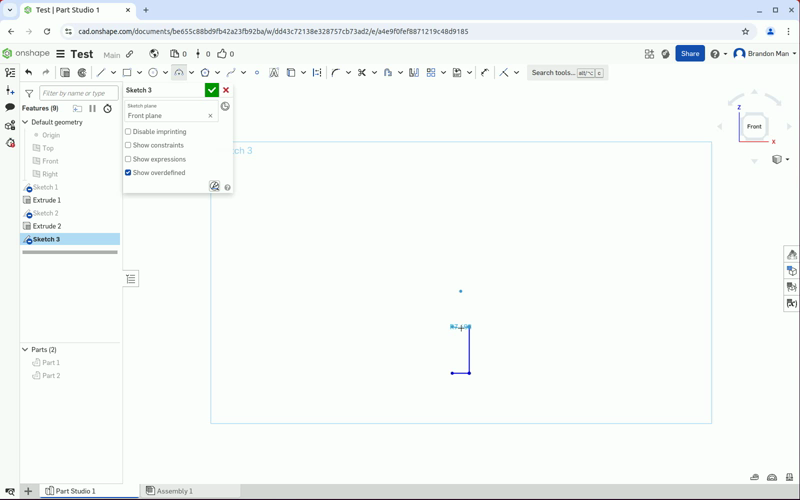
click(461, 327)
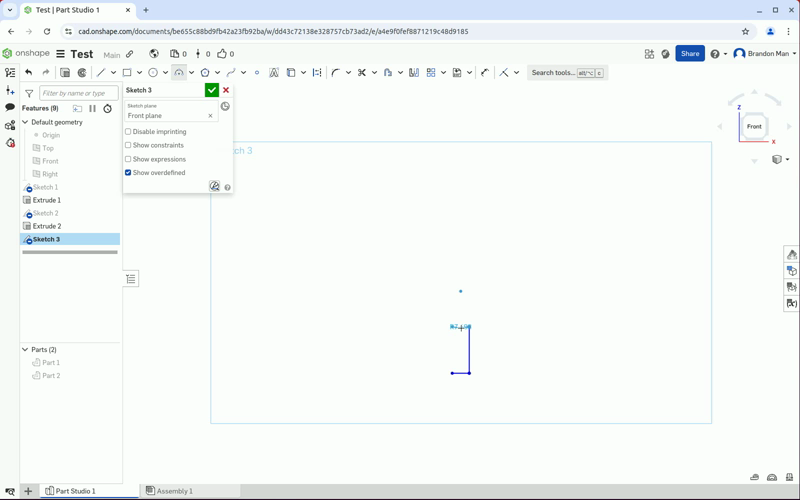
key_up(shift)
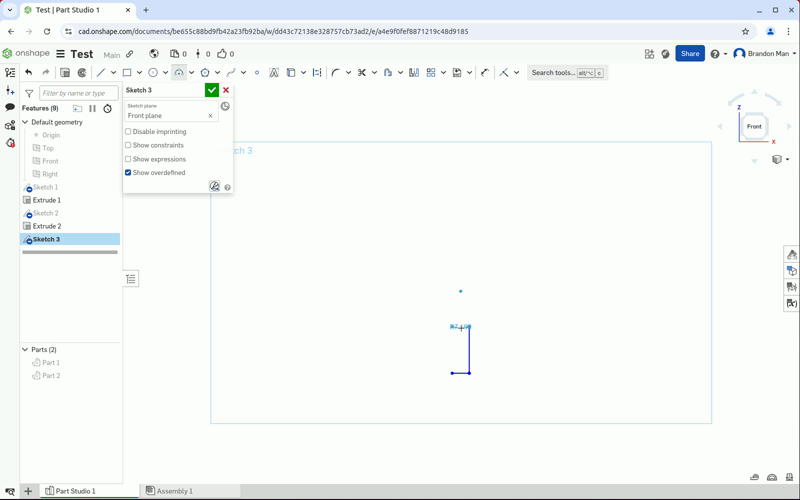
key(esc)
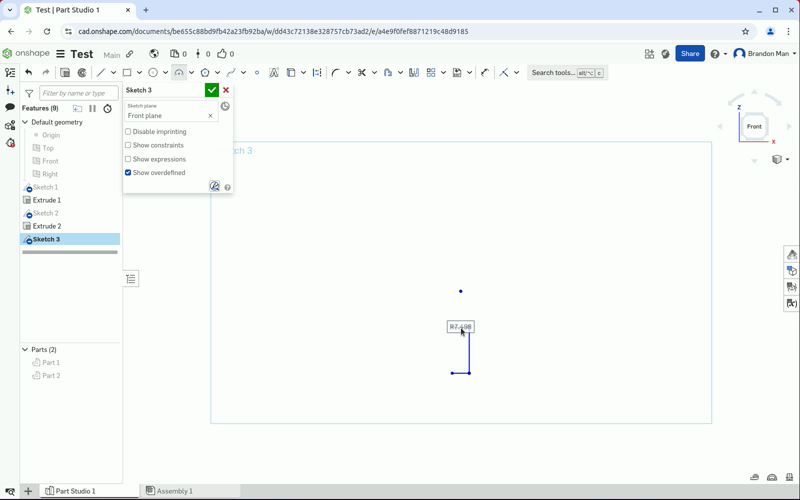
key(l)
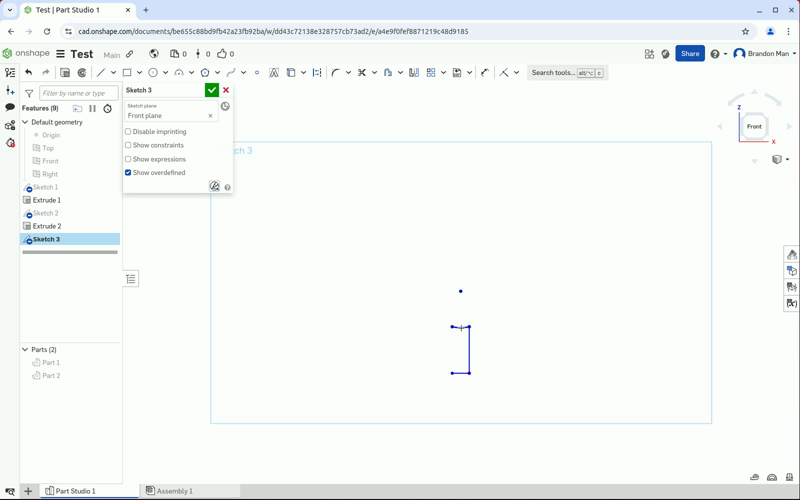
mouse_move(452, 326)
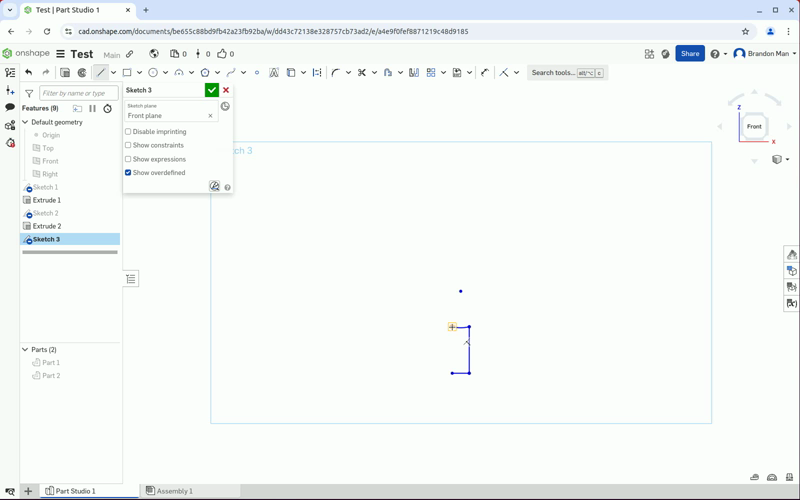
click(452, 326)
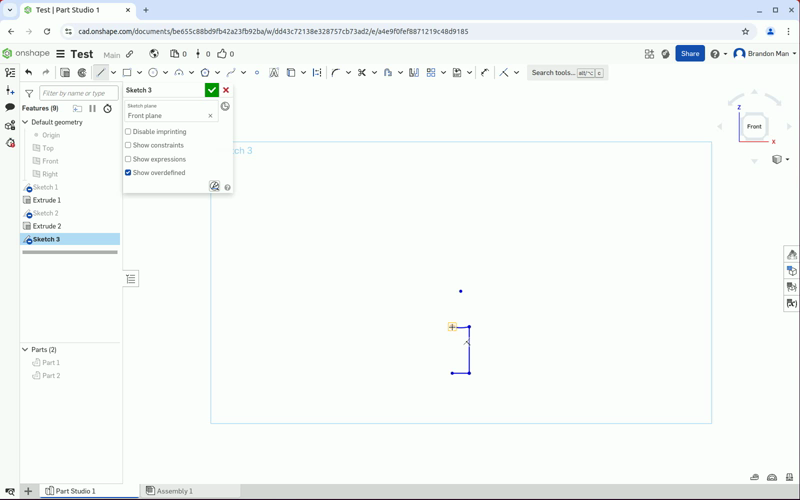
mouse_move(482, 326)
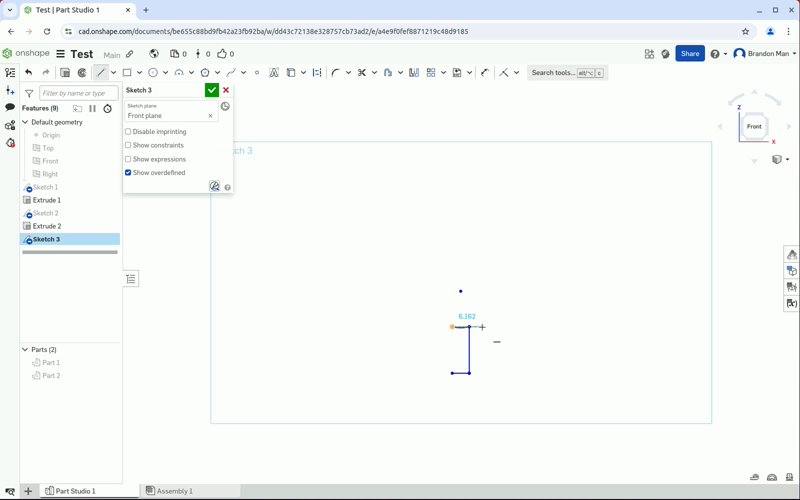
key_down(shift)
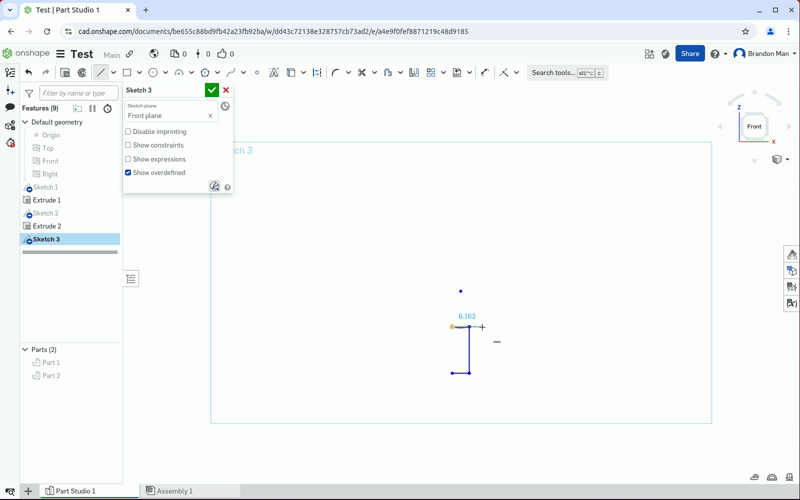
mouse_move(452, 373)
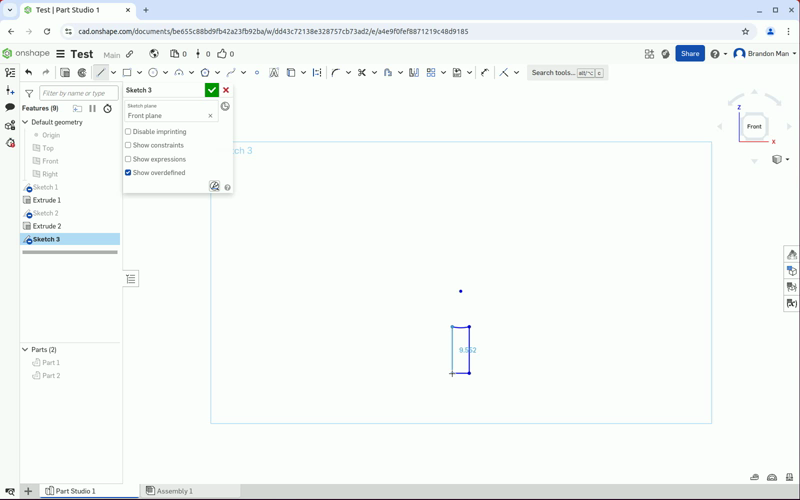
key_up(shift)
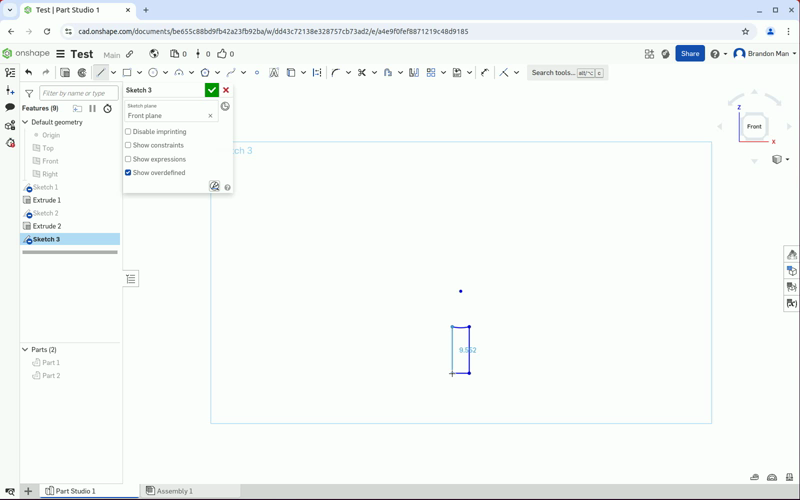
click(452, 373)
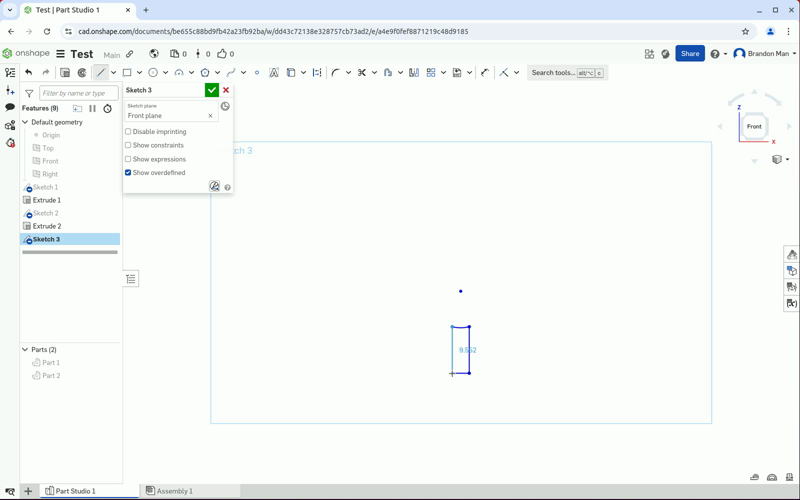
key(esc)
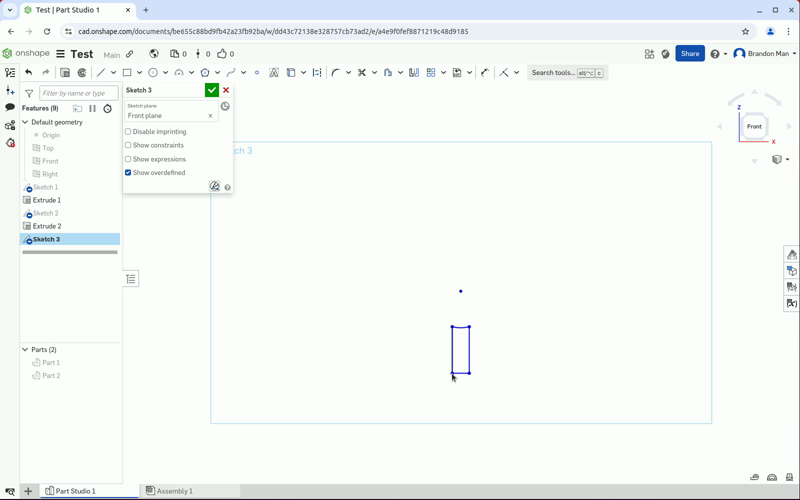
mouse_move(456, 350)
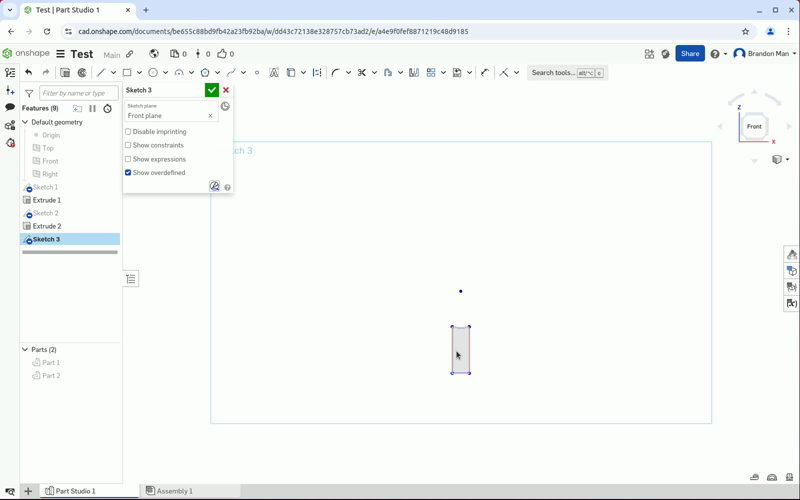
scroll(6)
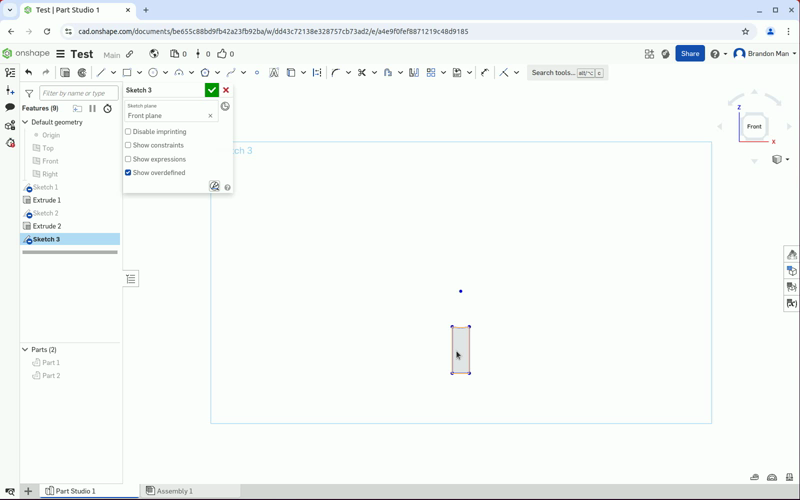
scroll(6)
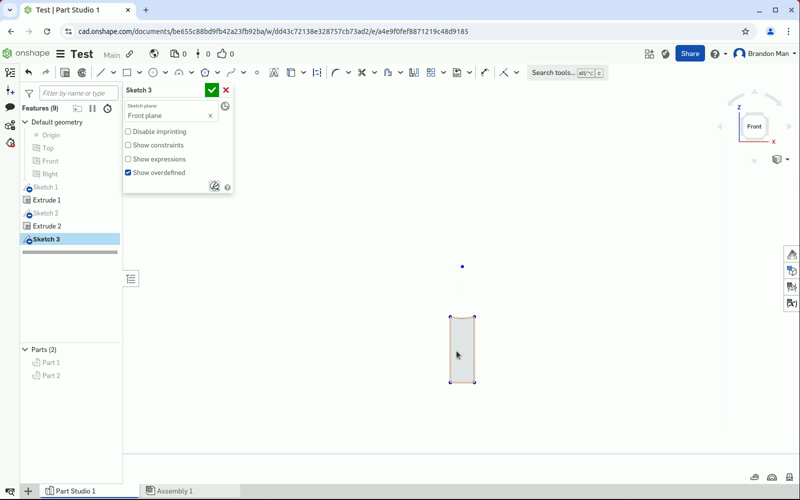
scroll(6)
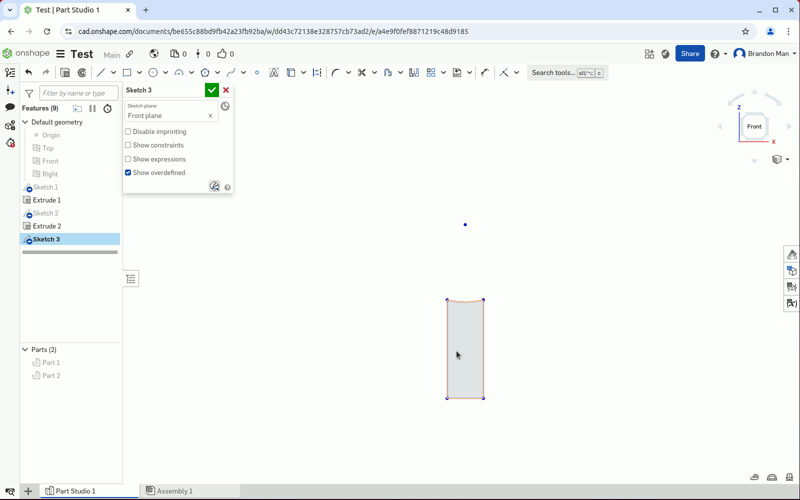
scroll(6)
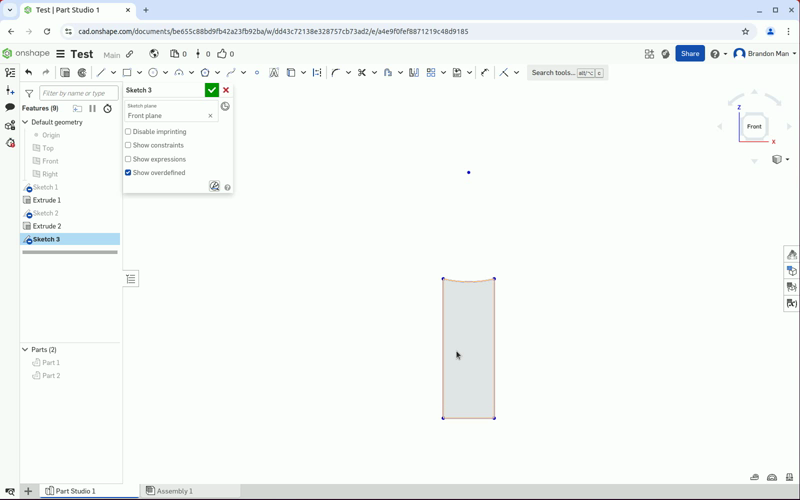
scroll(6)
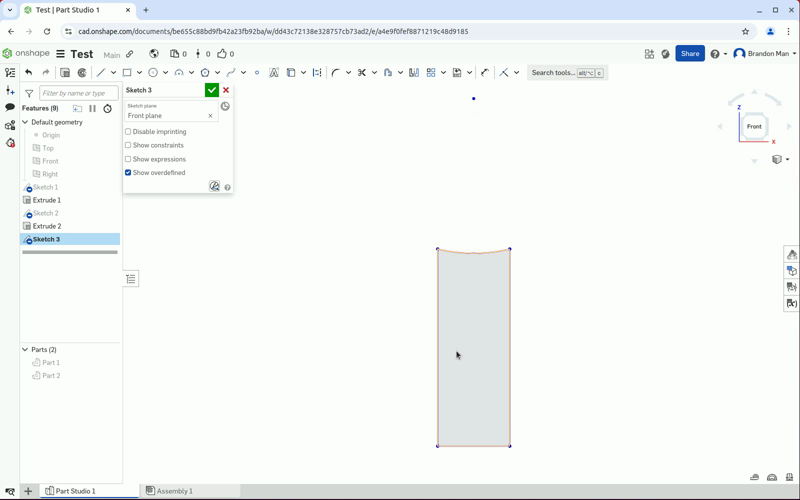
scroll(6)
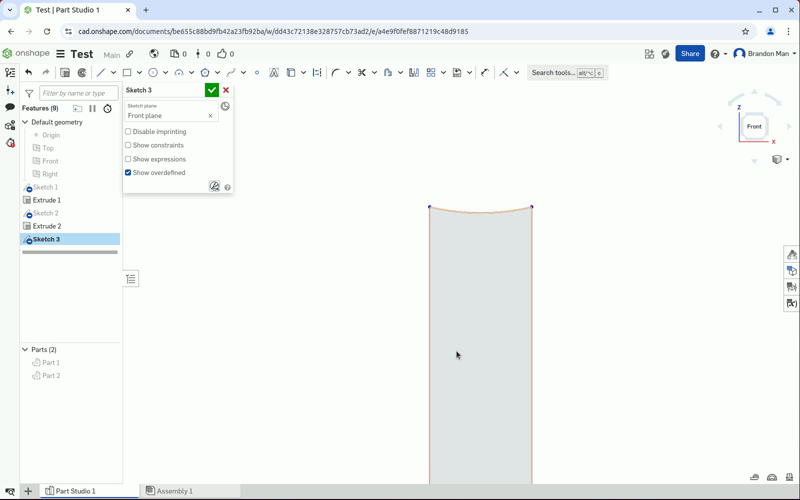
scroll(6)
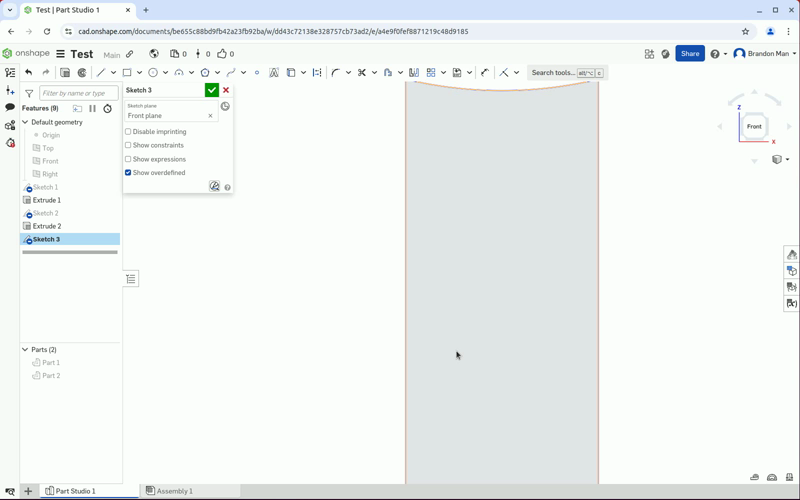
click(456, 350)
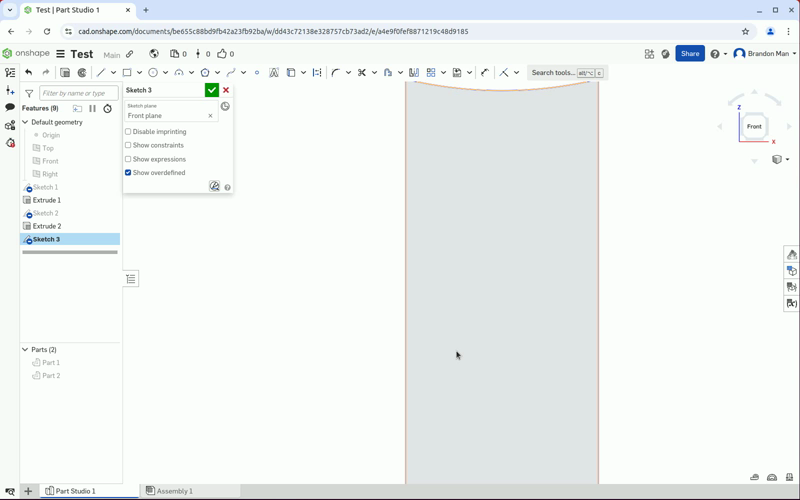
scroll(-6)
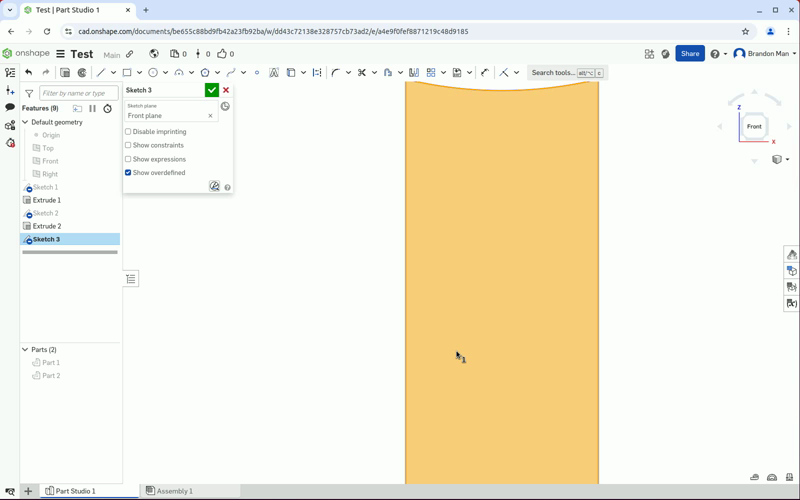
scroll(-6)
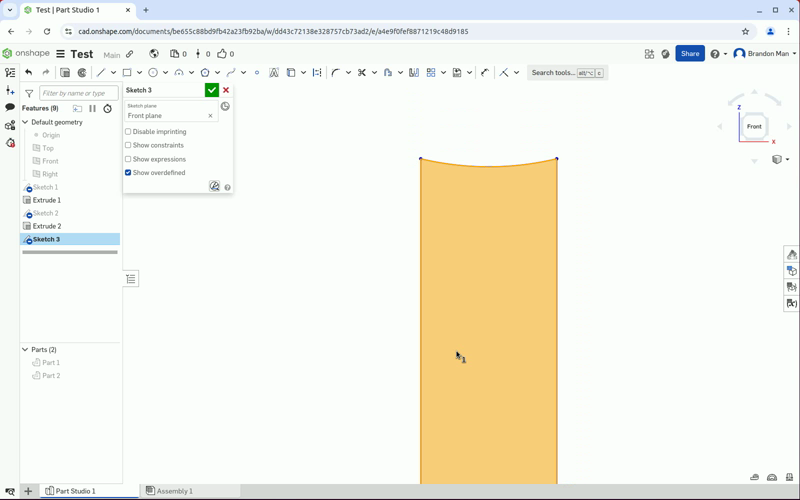
scroll(-6)
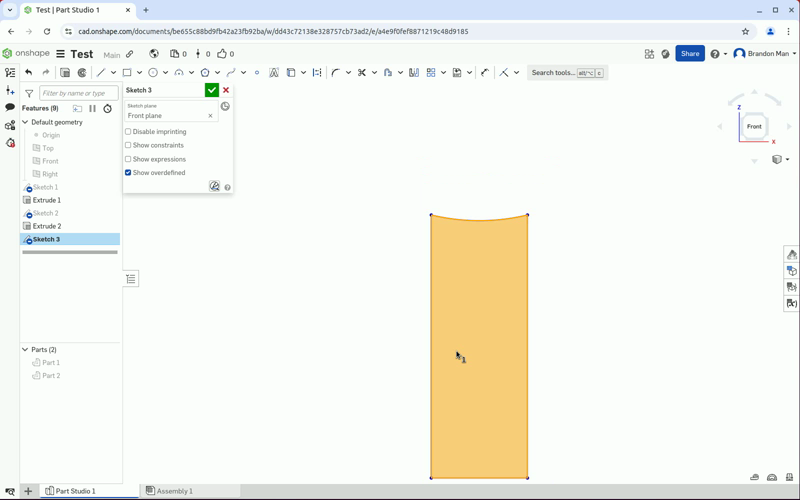
scroll(-6)
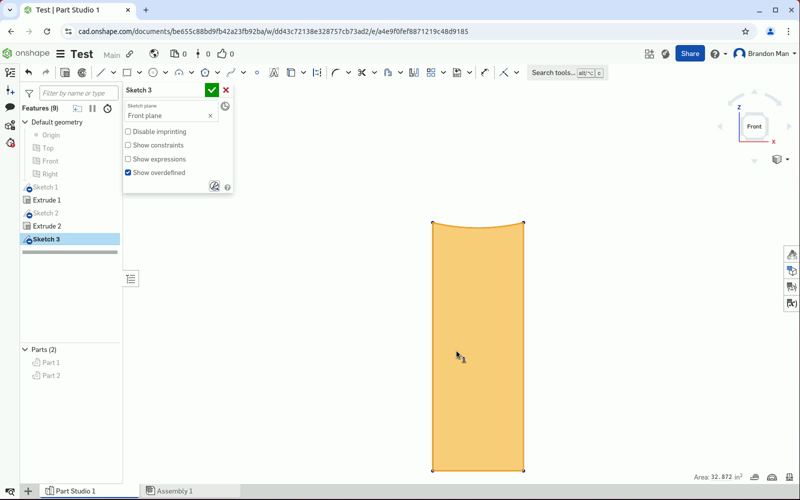
scroll(-6)
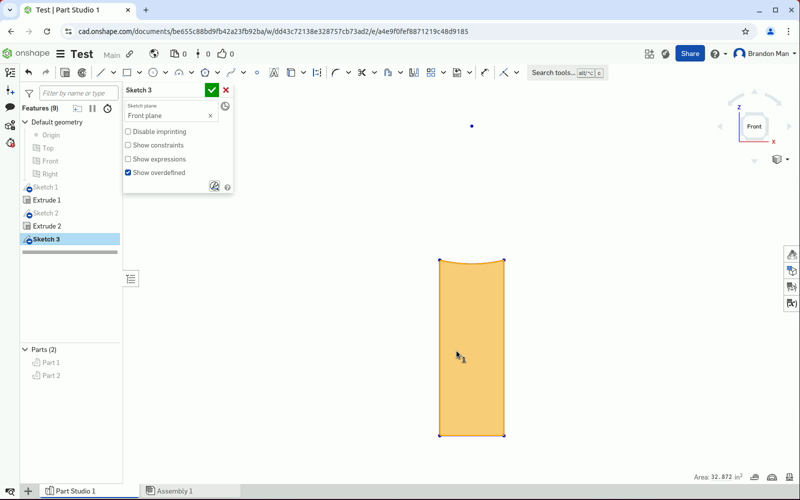
scroll(-6)
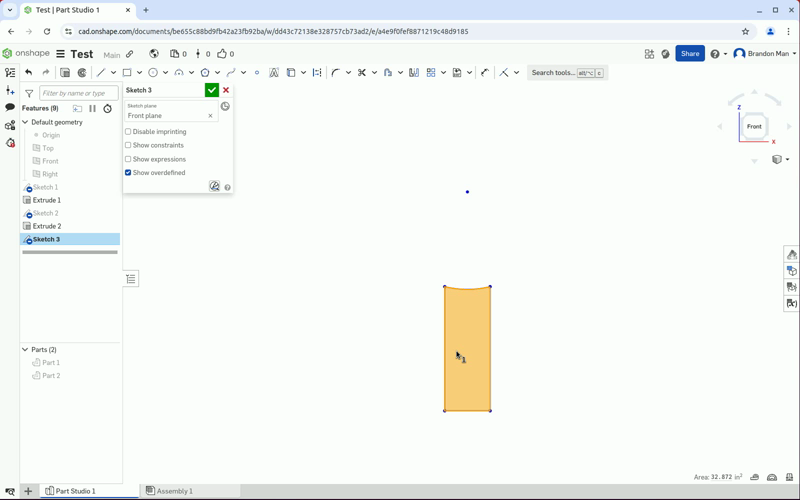
scroll(-6)
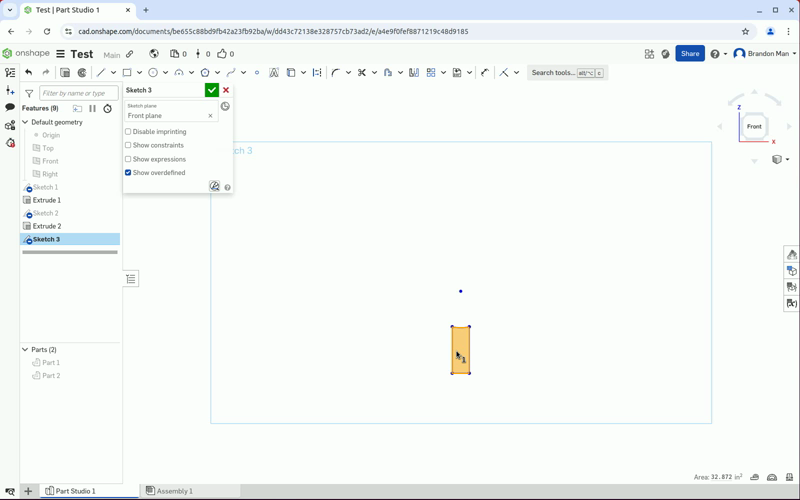
mouse_move(73, 352)
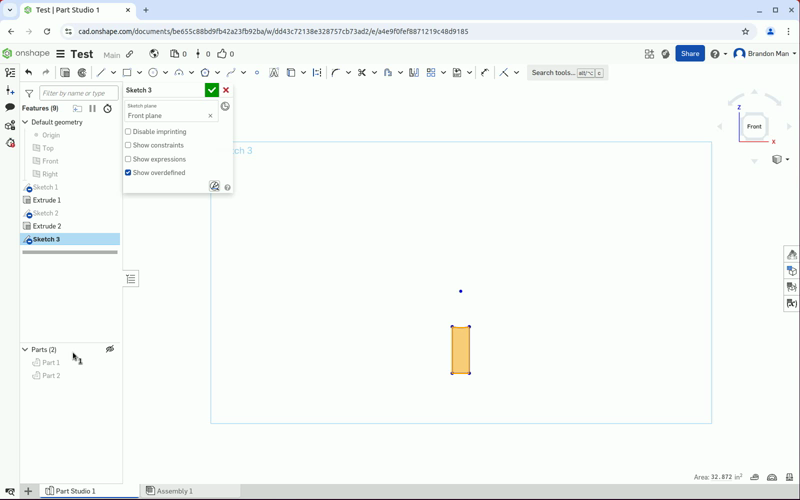
key(shift+y)
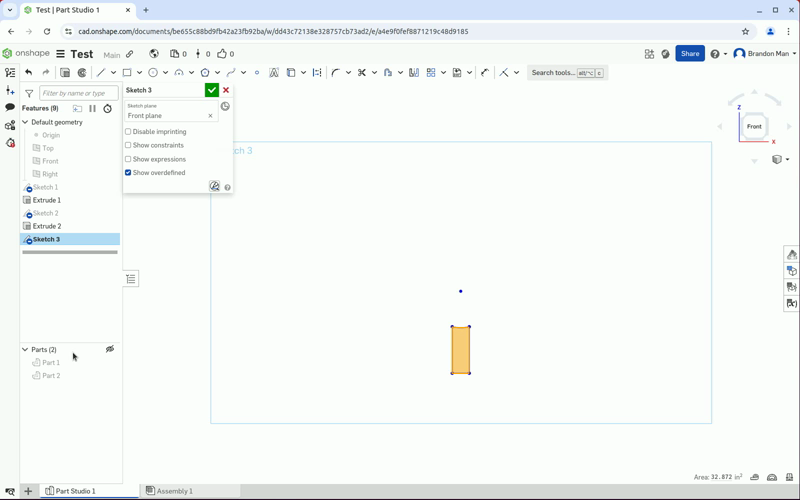
key(shift+e)
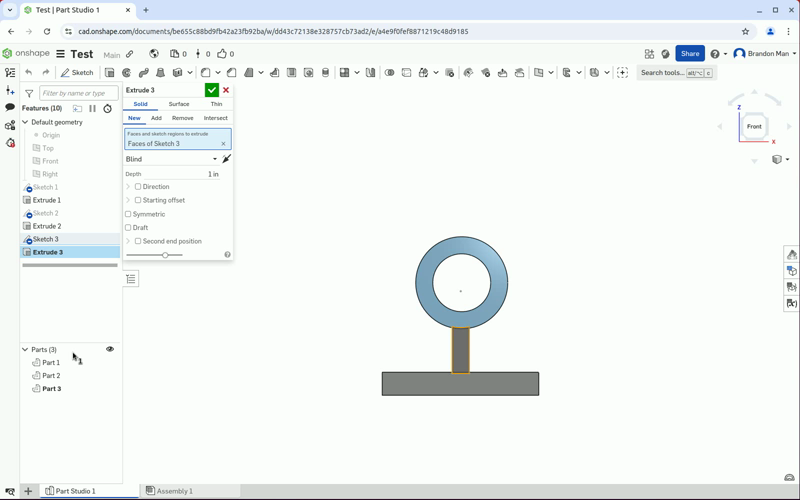
mouse_move(143, 106)
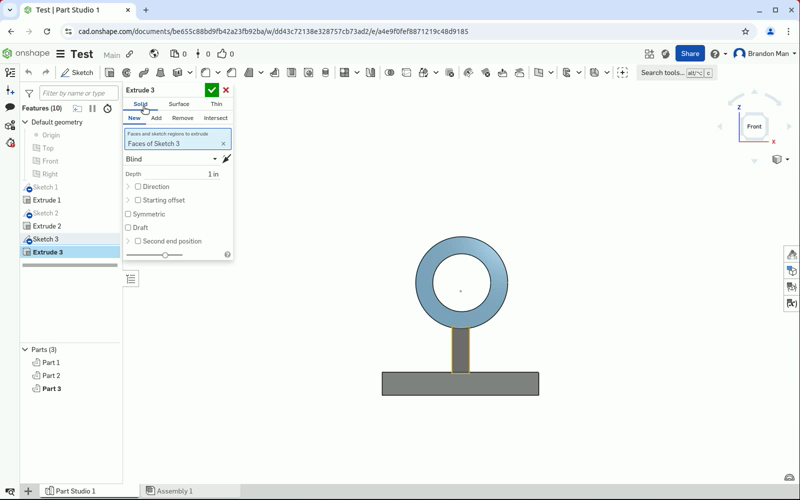
click(143, 106)
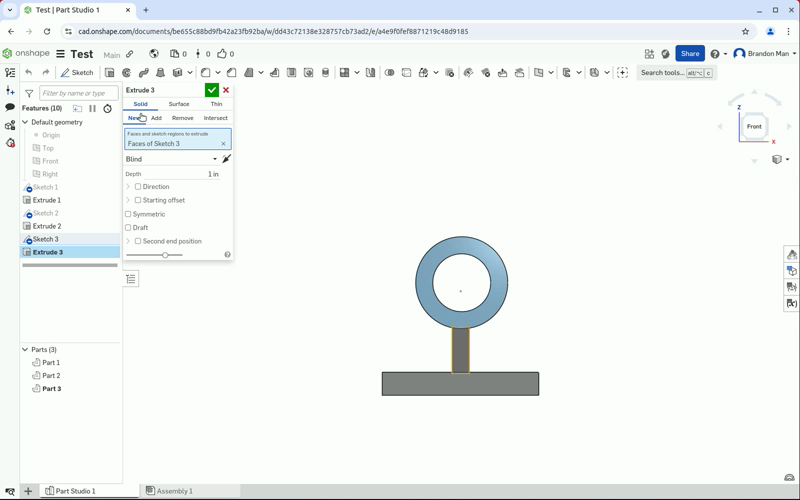
mouse_move(137, 120)
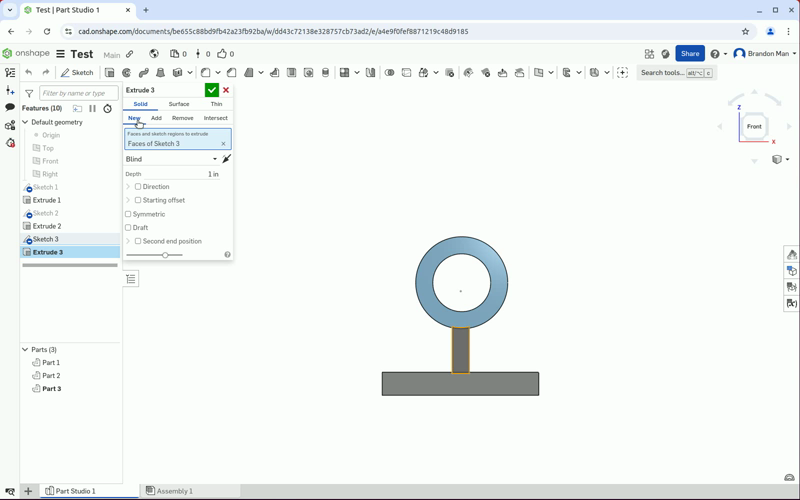
click(137, 120)
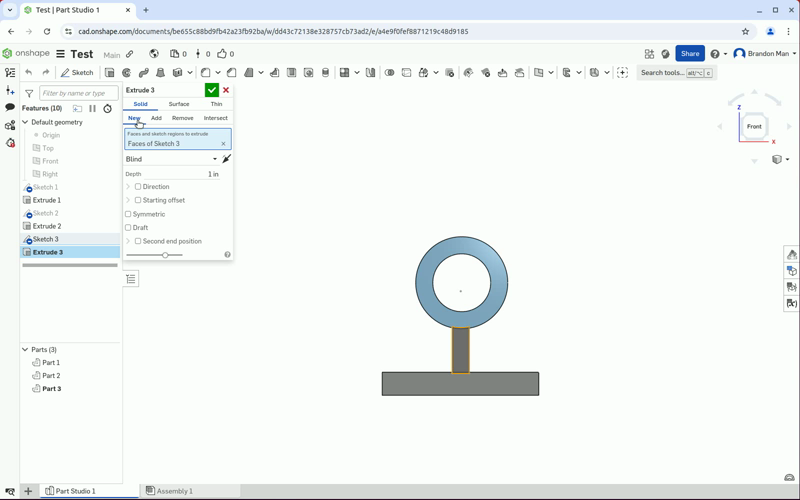
key(tab, 4)
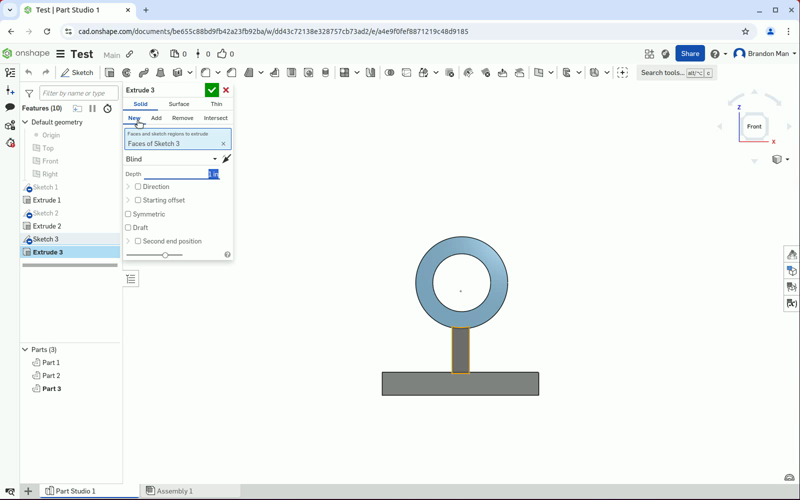
text(6.981)
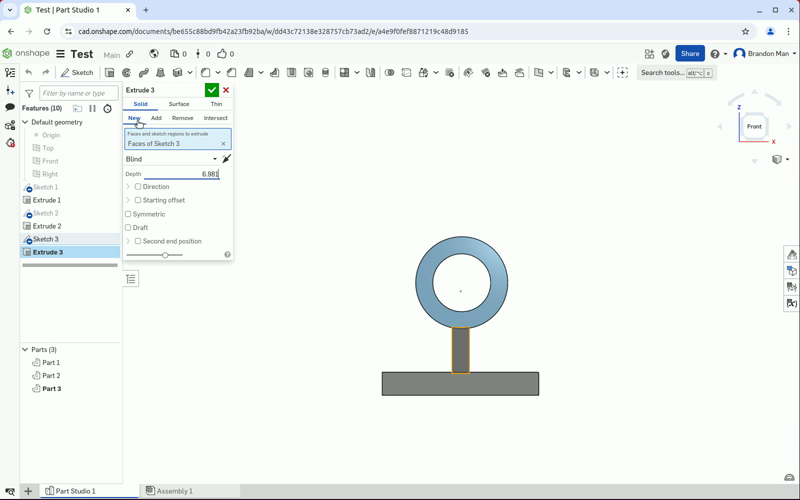
key(enter)
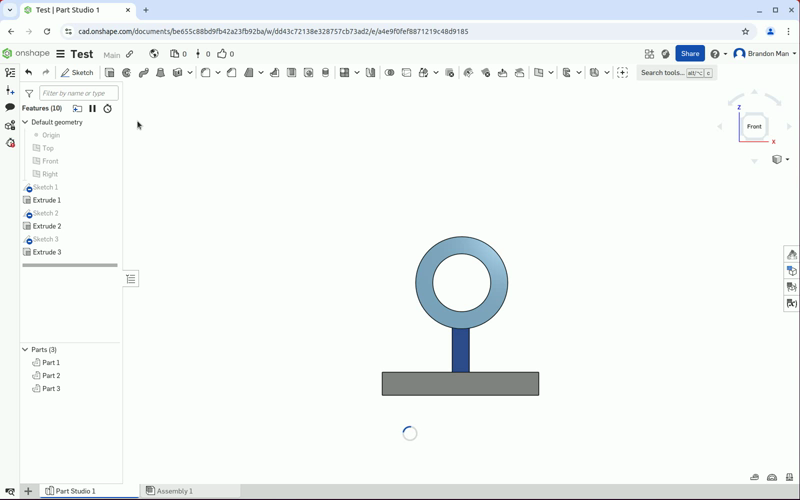
key(shift+h)
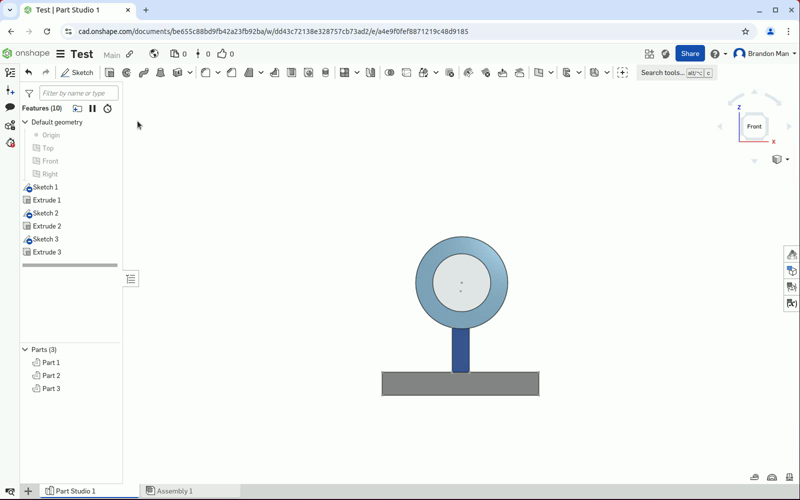
key(shift+h)
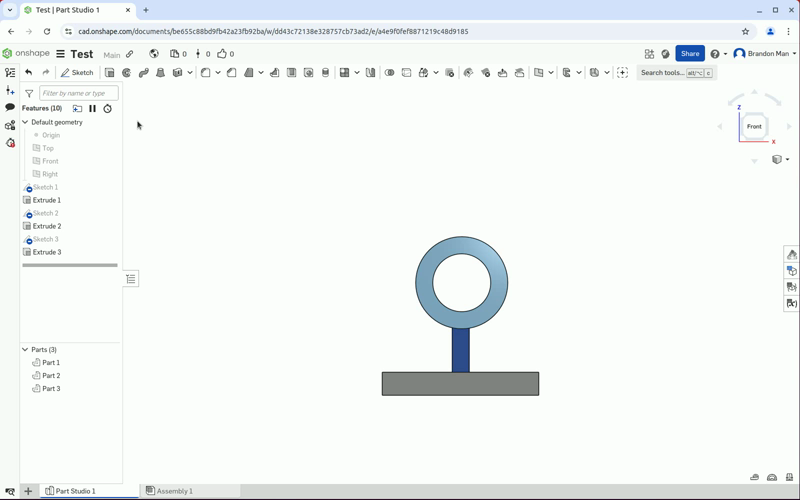
mouse_move(73, 189)
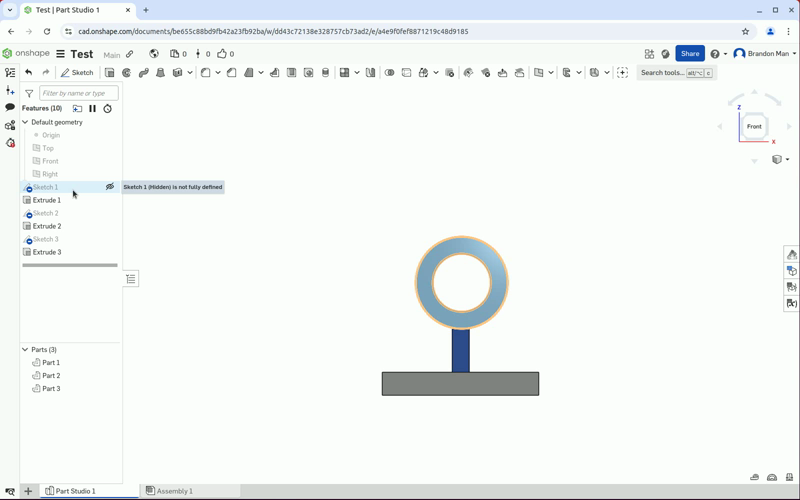
click(73, 189)
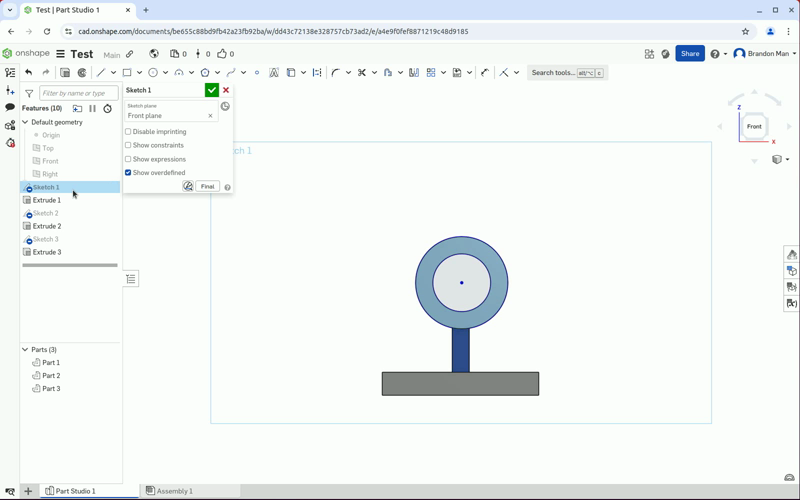
mouse_move(229, 92)
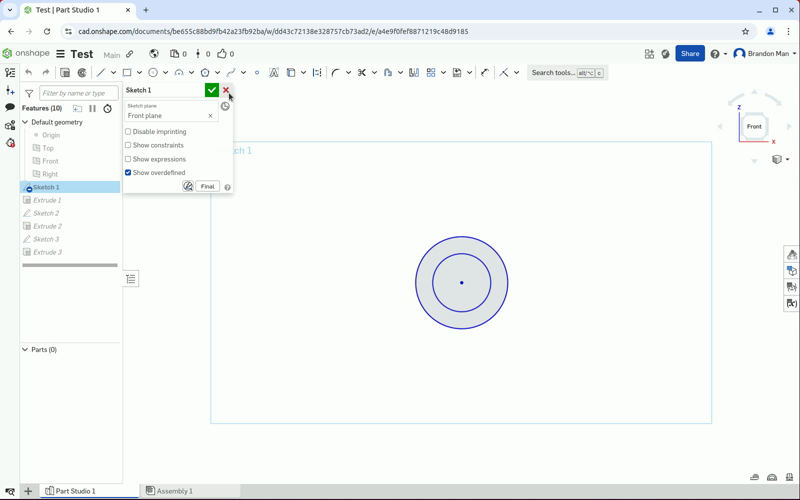
click(229, 92)
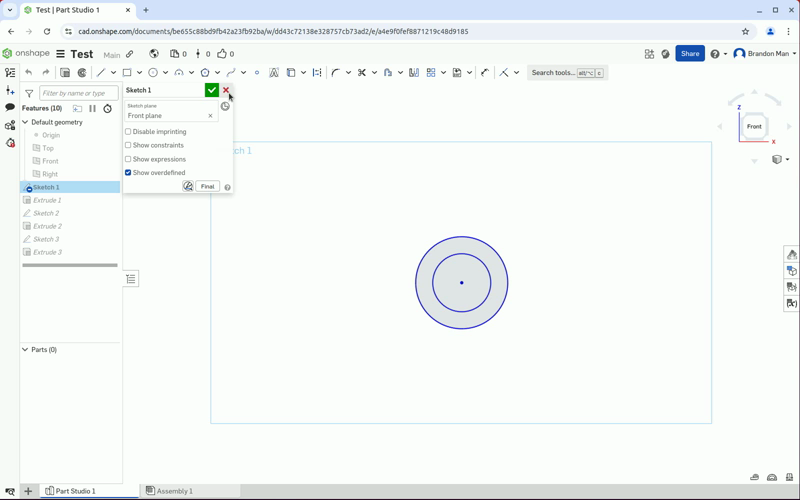
key(shift+s)
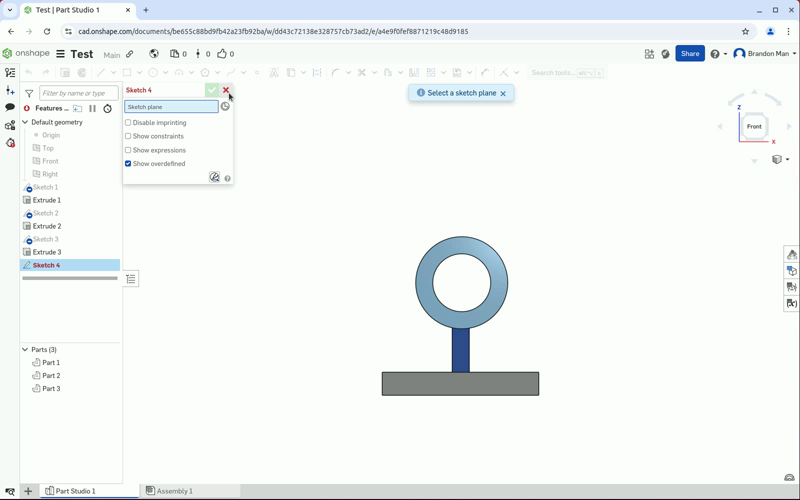
mouse_move(73, 163)
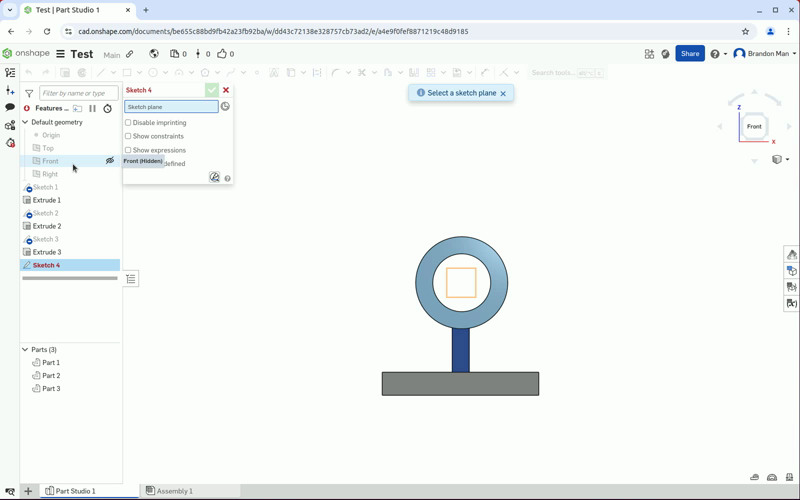
click(73, 163)
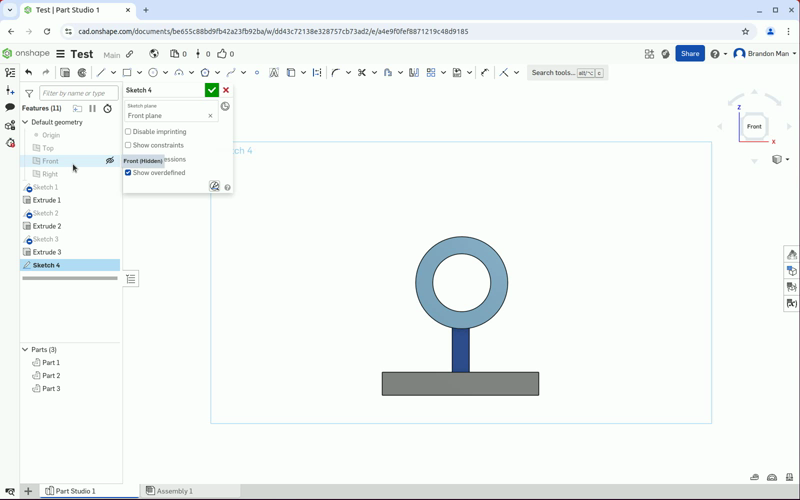
mouse_move(73, 352)
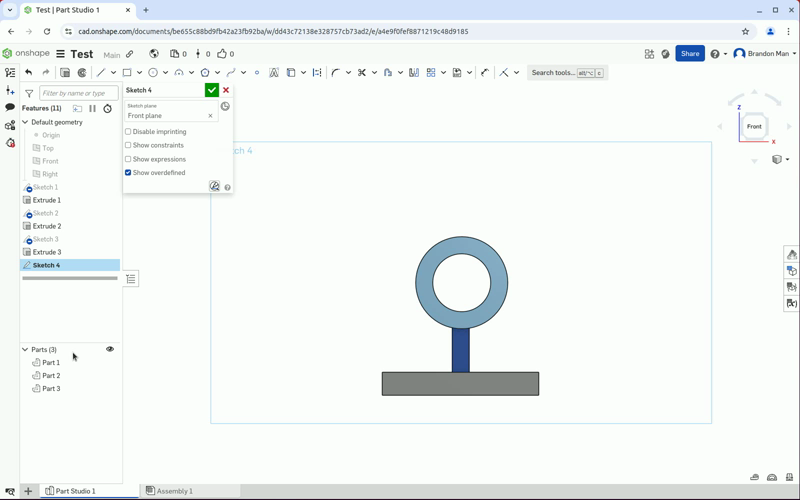
key(y)
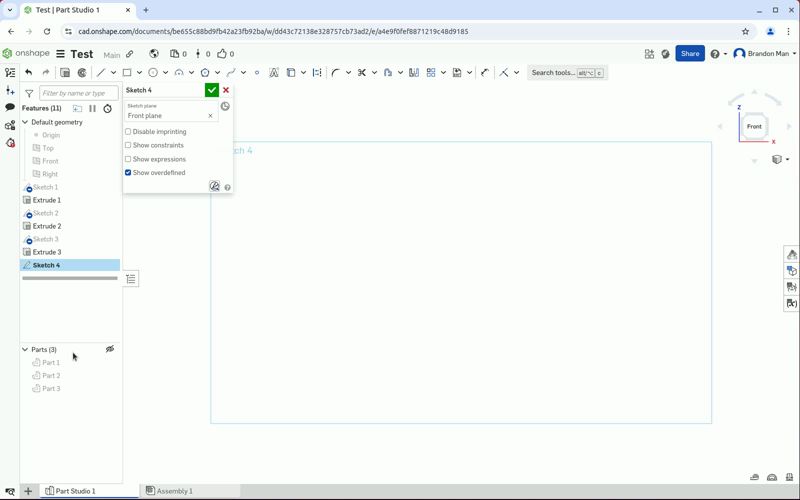
key(l)
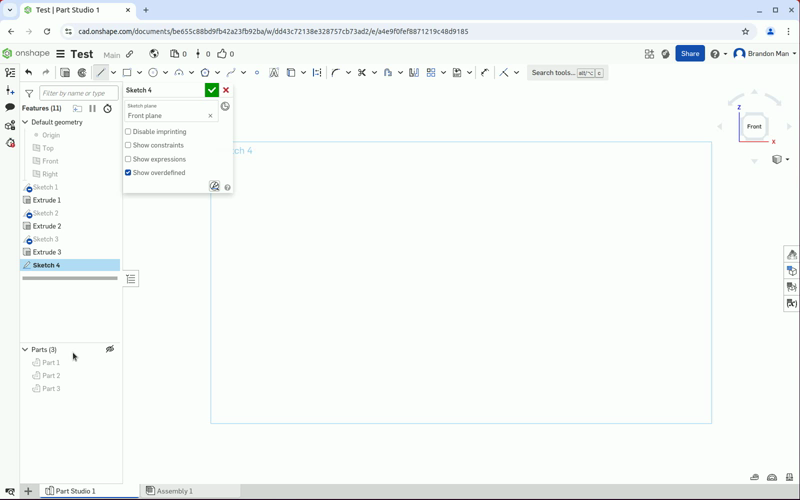
key_down(shift)
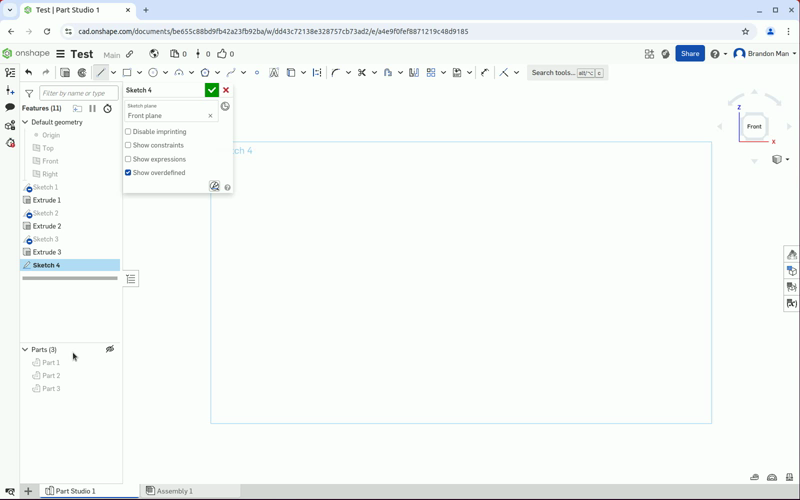
mouse_move(382, 373)
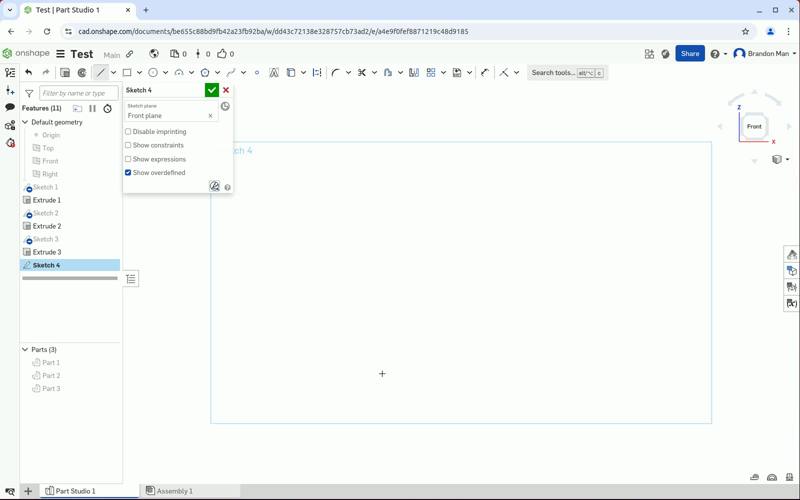
click(382, 373)
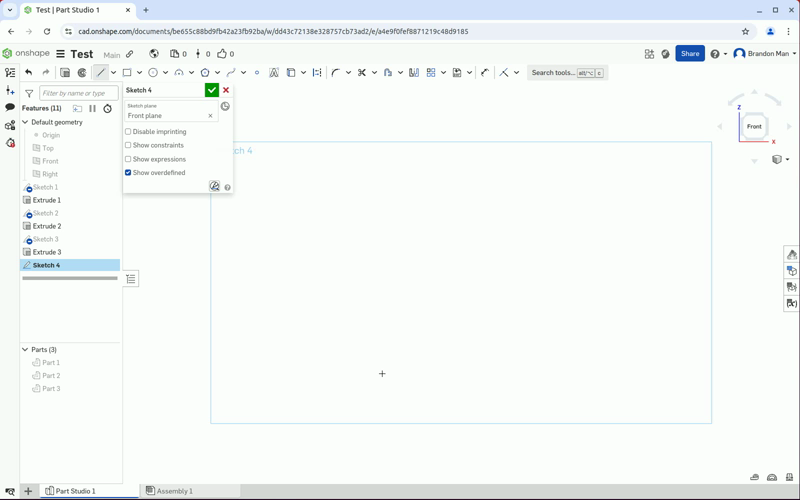
key_up(shift)
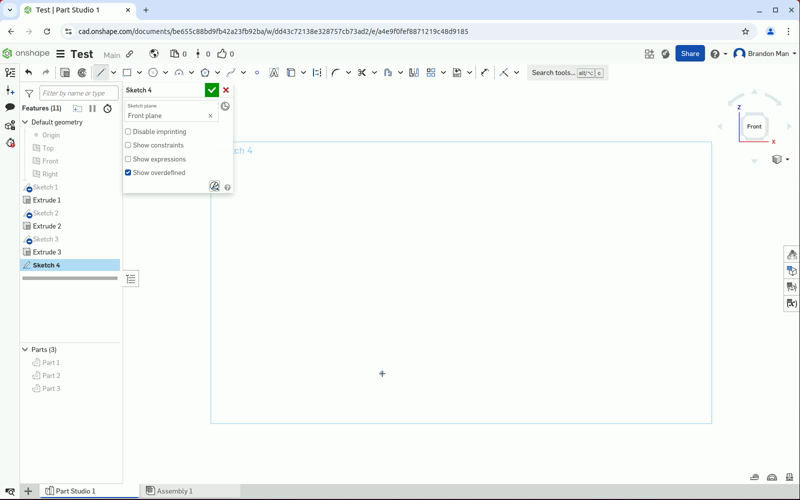
key_down(shift)
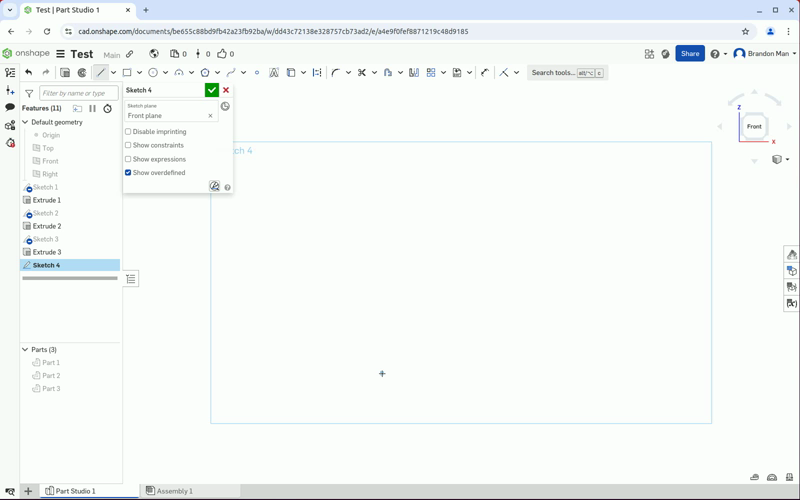
mouse_move(452, 373)
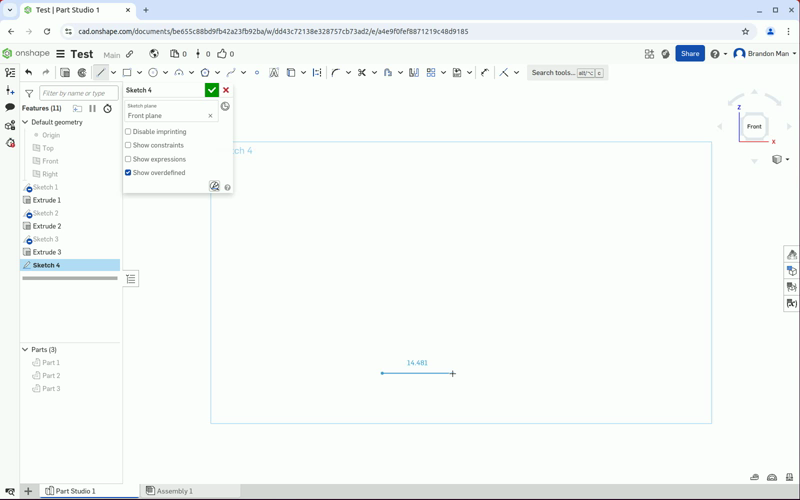
click(452, 373)
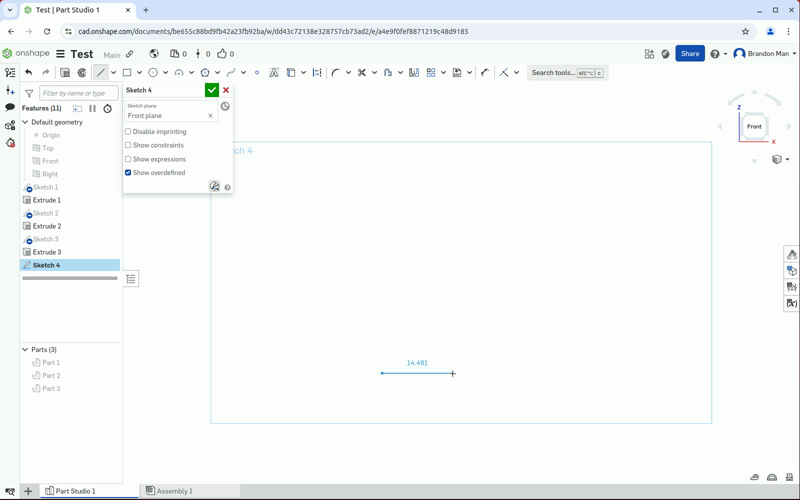
key_up(shift)
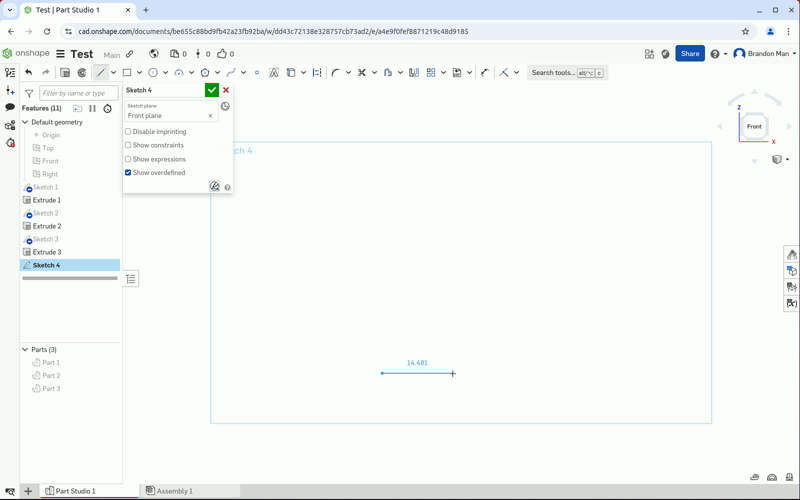
key_down(shift)
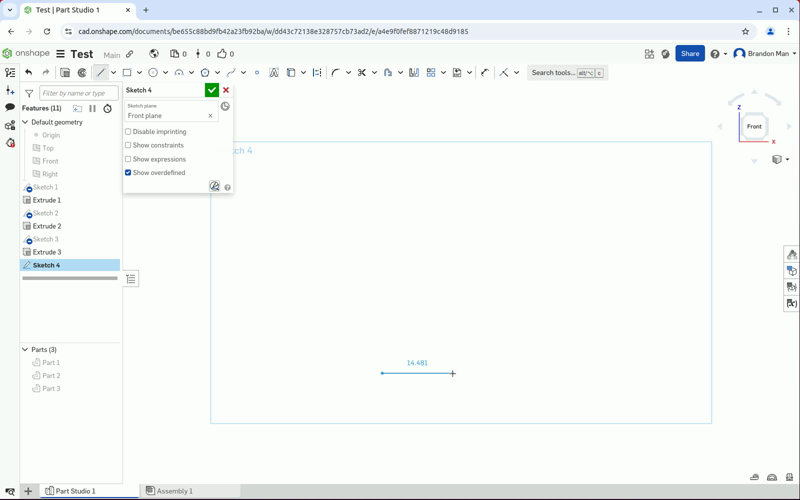
mouse_move(482, 373)
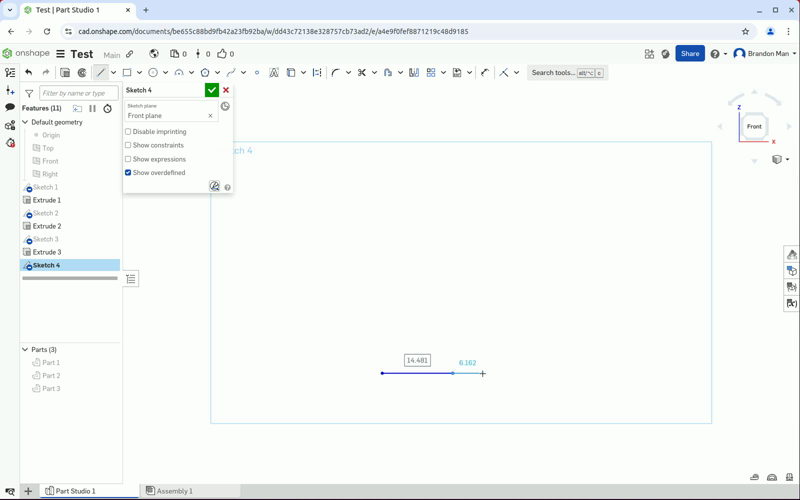
mouse_move(452, 327)
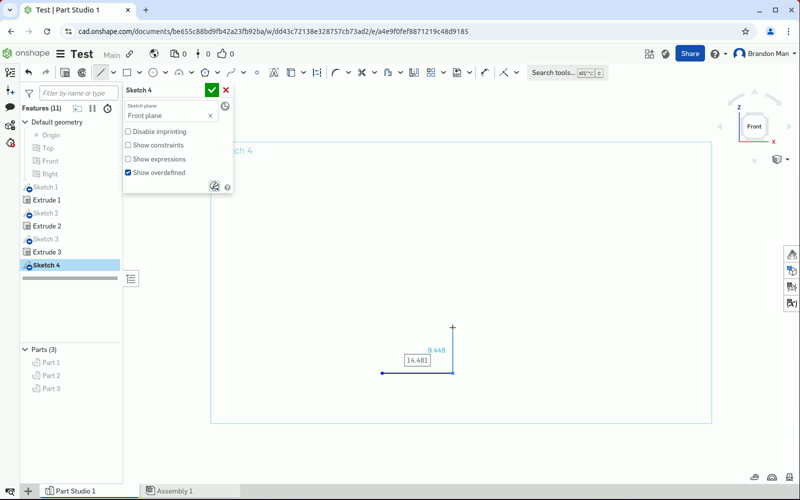
click(452, 327)
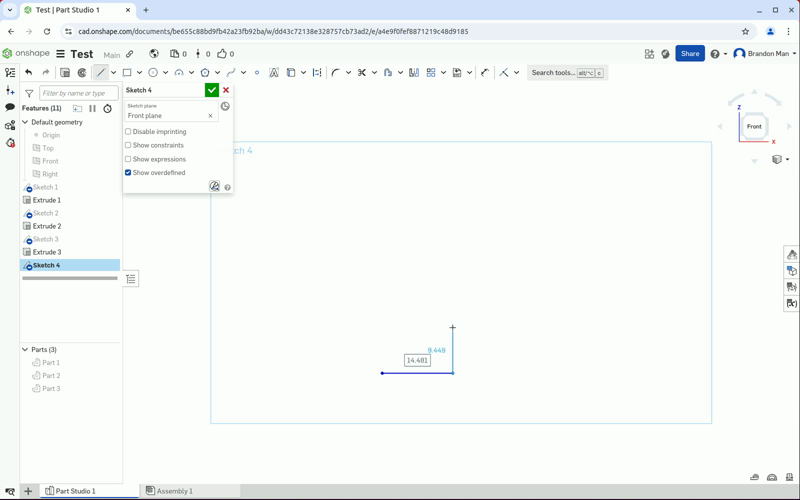
key_up(shift)
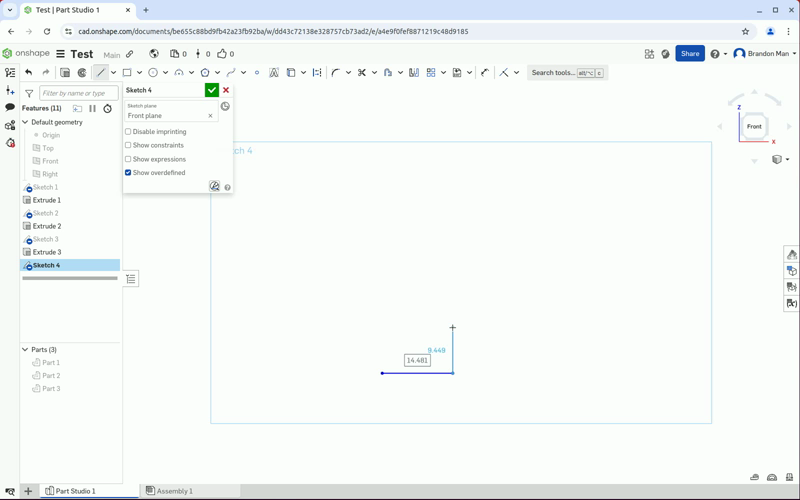
key(esc)
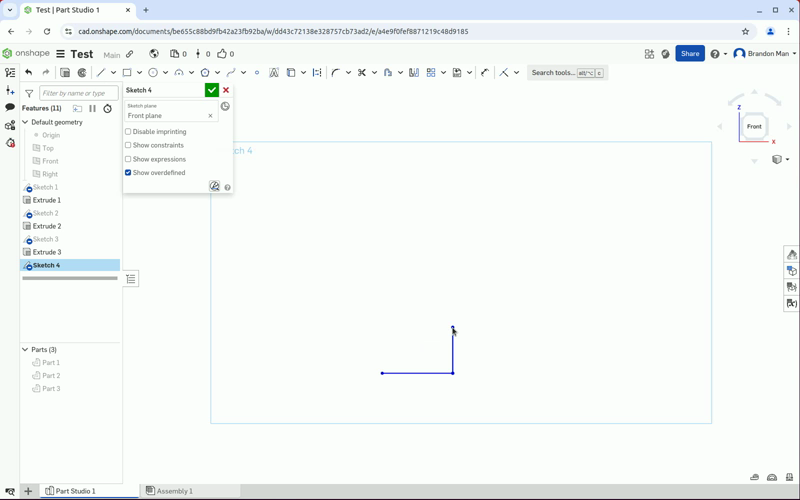
key(a)
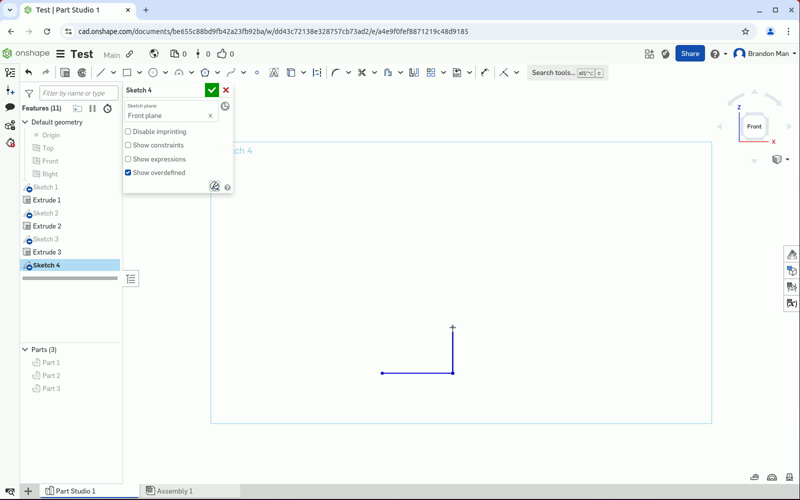
mouse_move(452, 327)
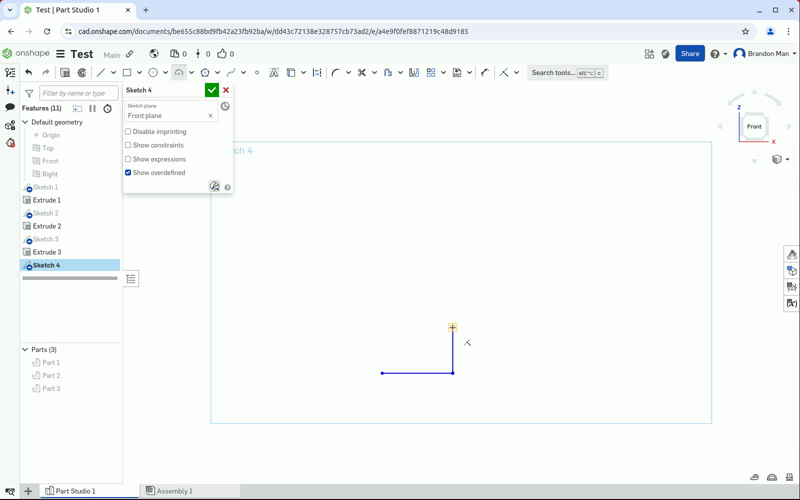
click(452, 327)
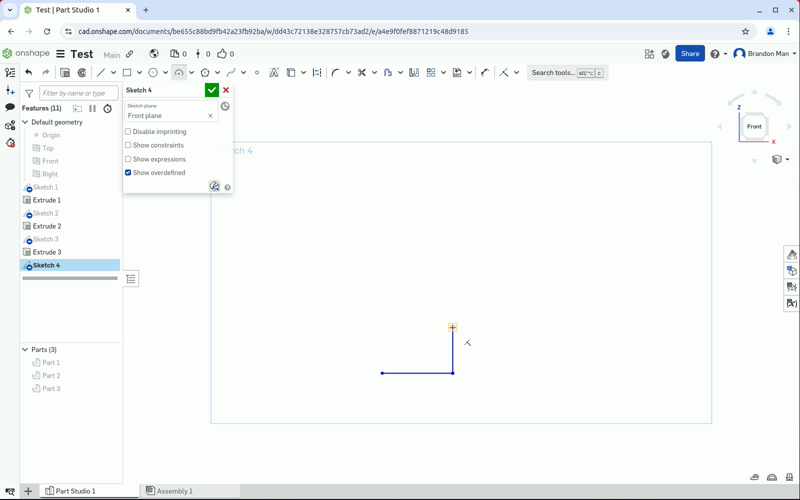
key_down(shift)
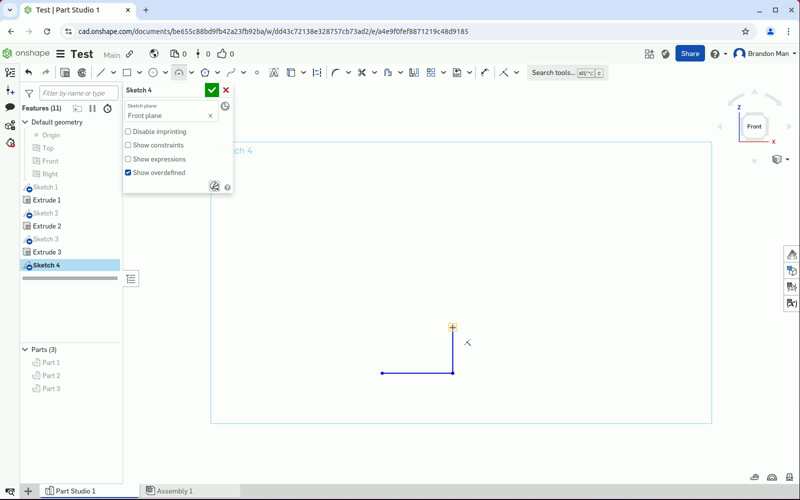
mouse_move(418, 268)
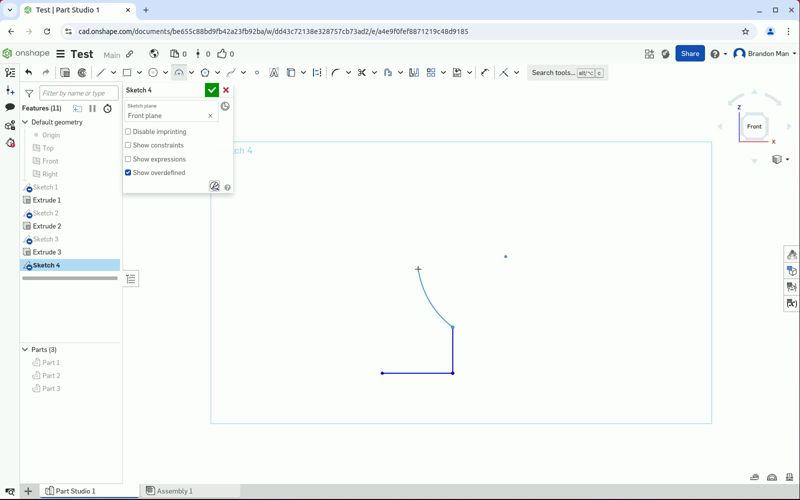
click(418, 268)
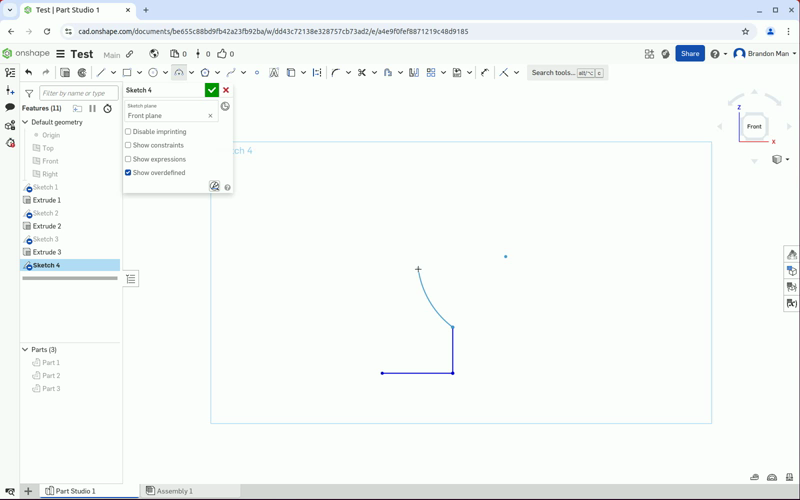
mouse_move(422, 305)
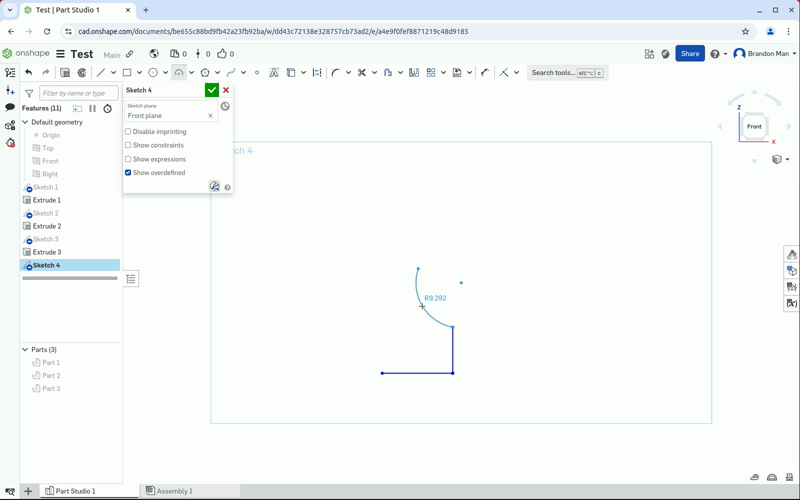
click(422, 305)
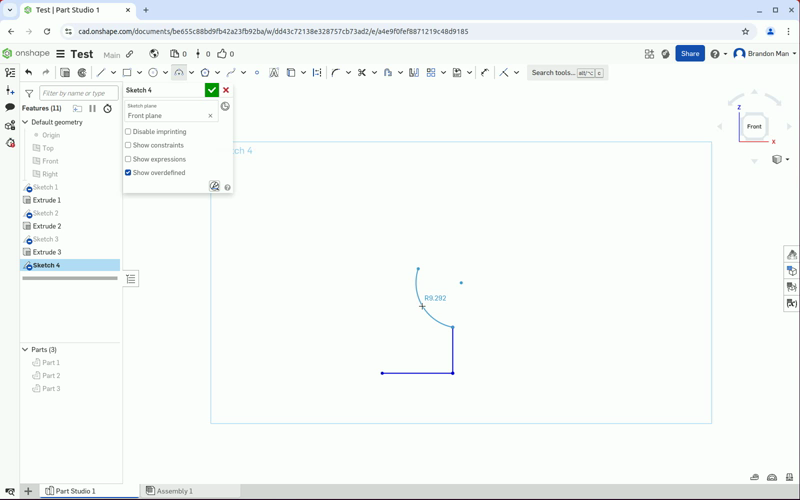
key_up(shift)
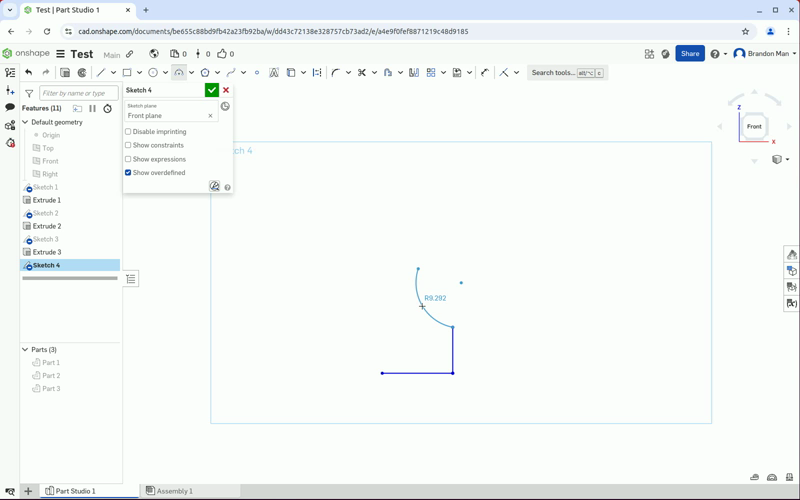
key(esc)
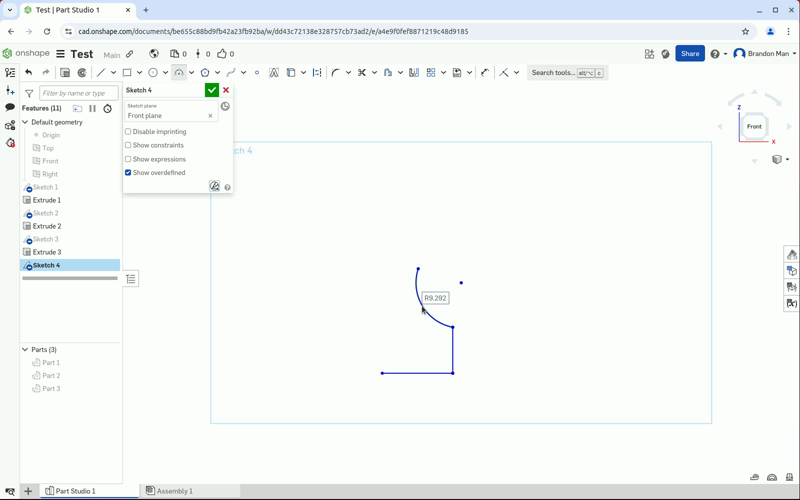
key(l)
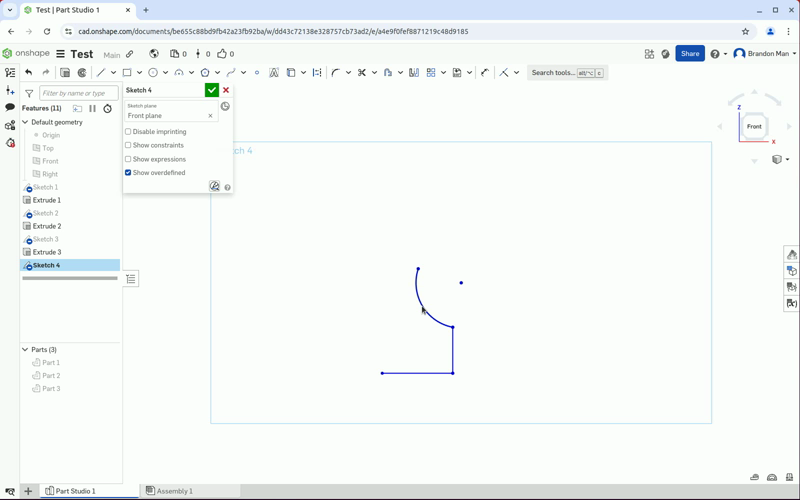
mouse_move(418, 268)
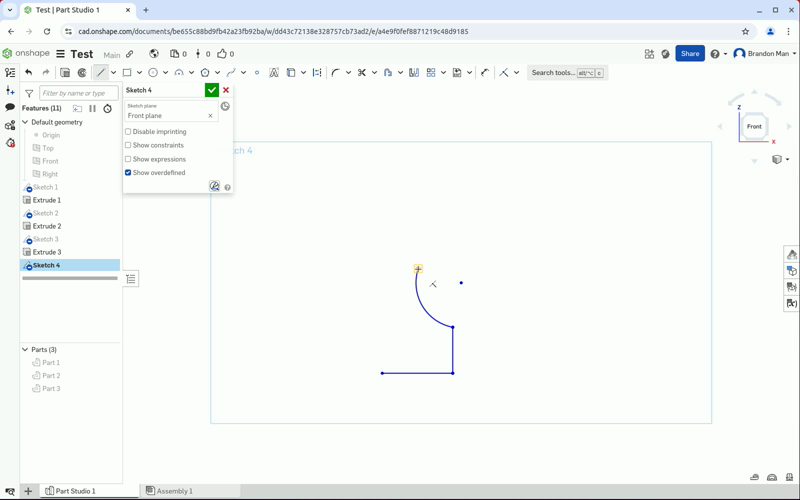
click(418, 268)
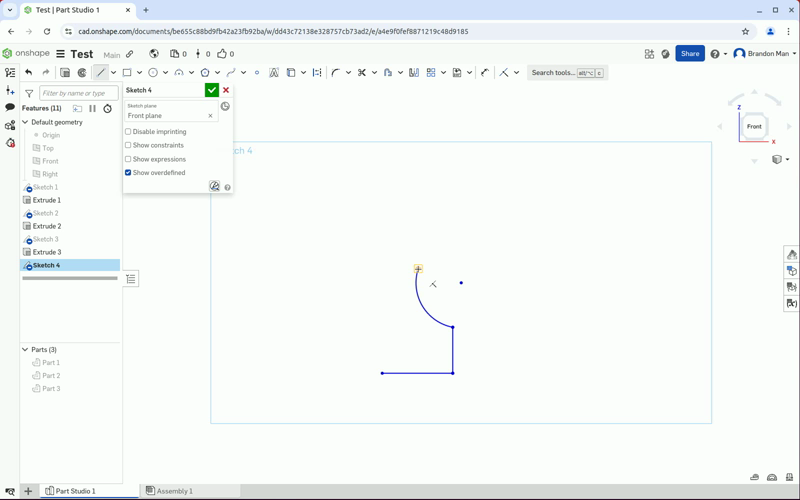
key_down(shift)
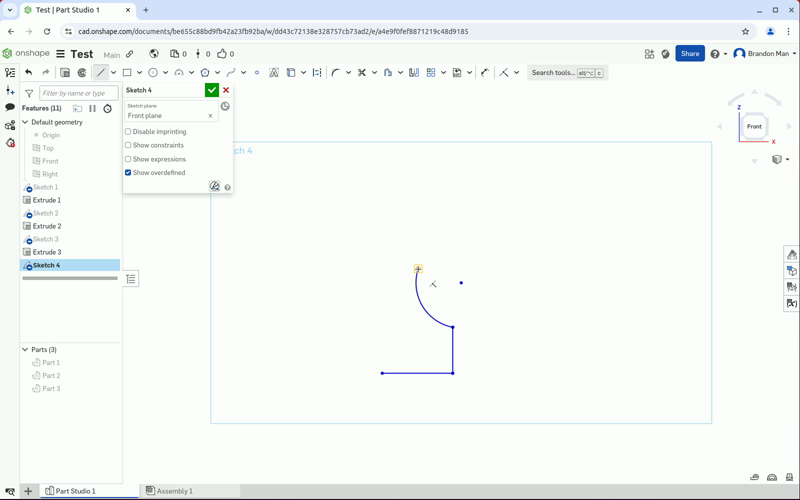
mouse_move(382, 373)
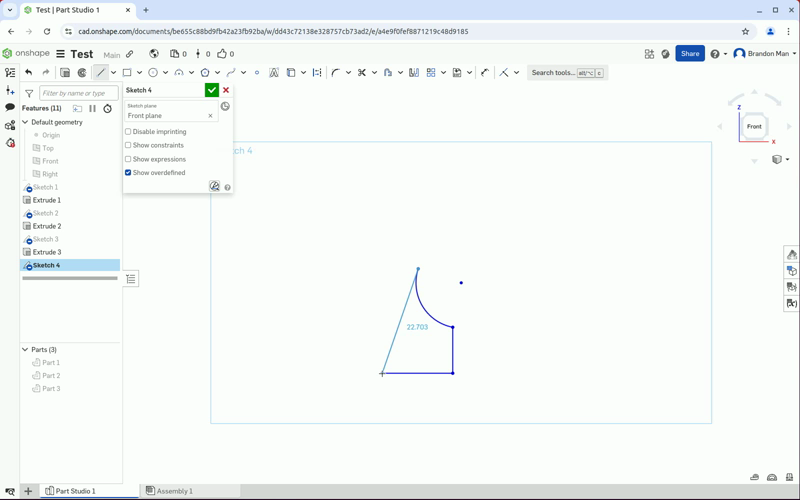
key_up(shift)
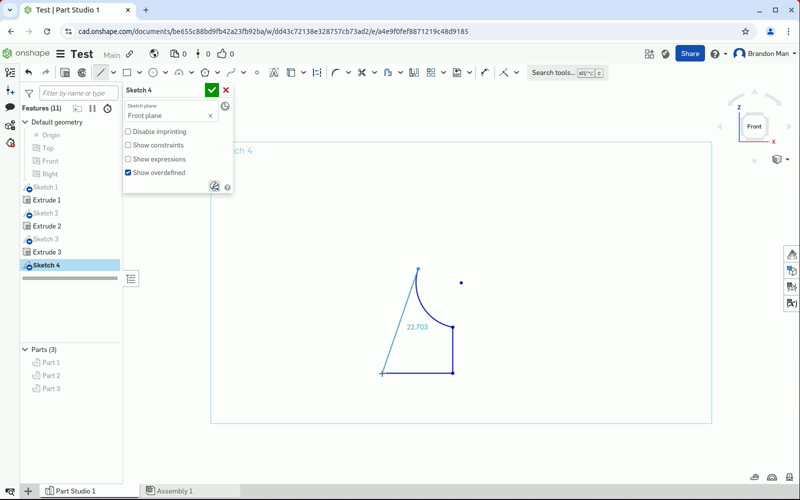
click(382, 373)
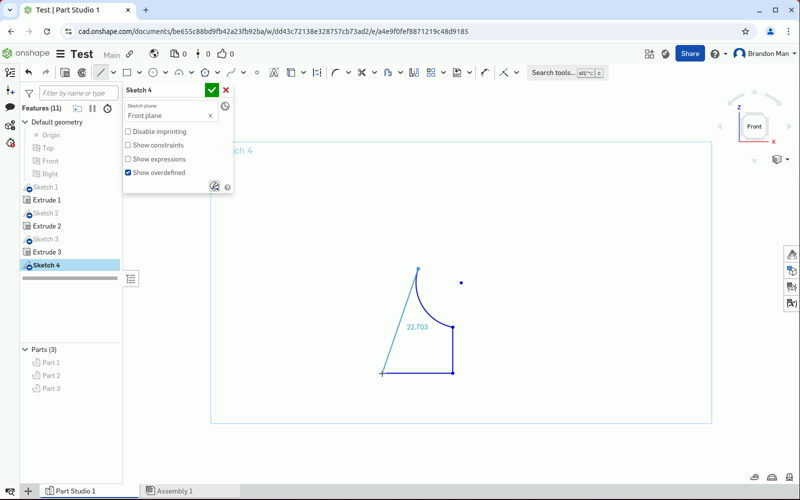
key(esc)
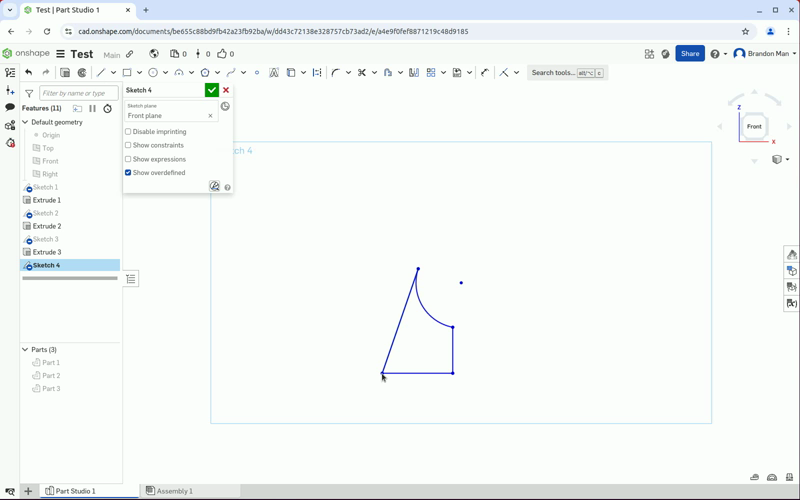
mouse_move(438, 336)
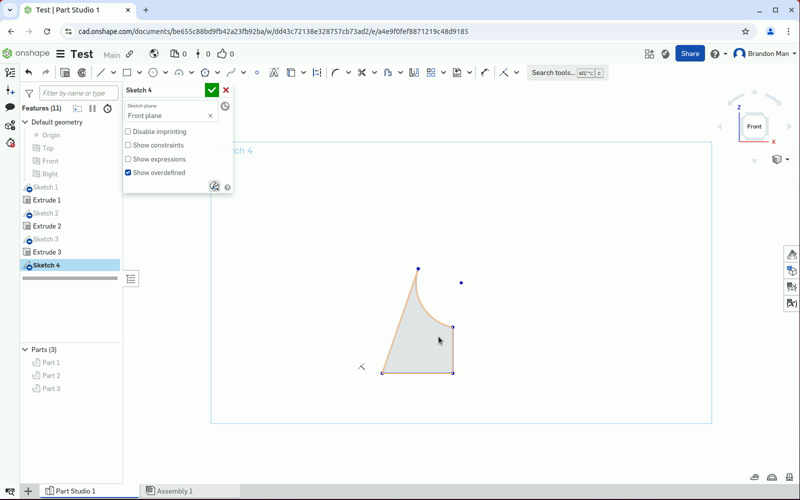
click(438, 336)
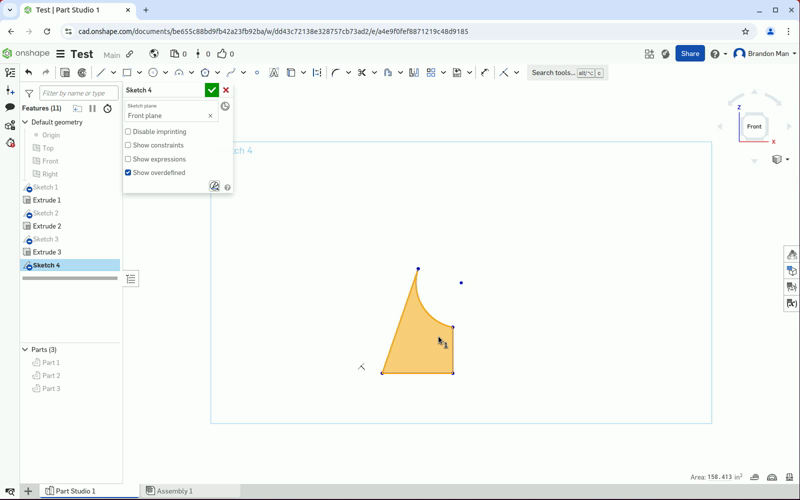
mouse_move(73, 352)
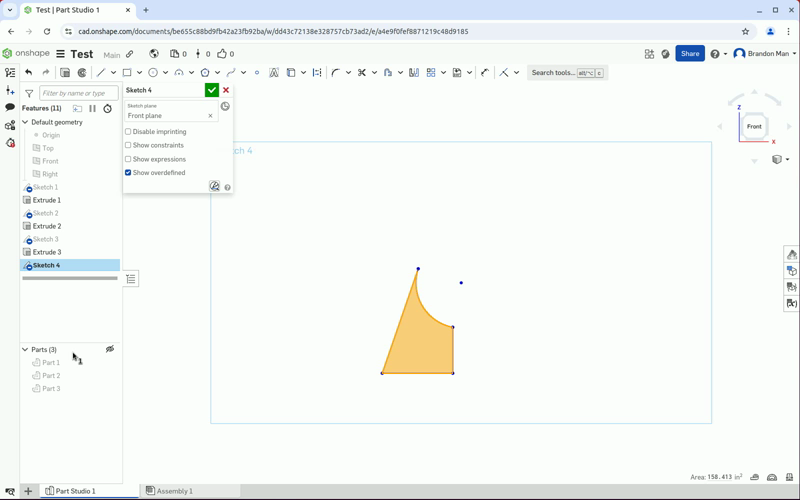
key(shift+y)
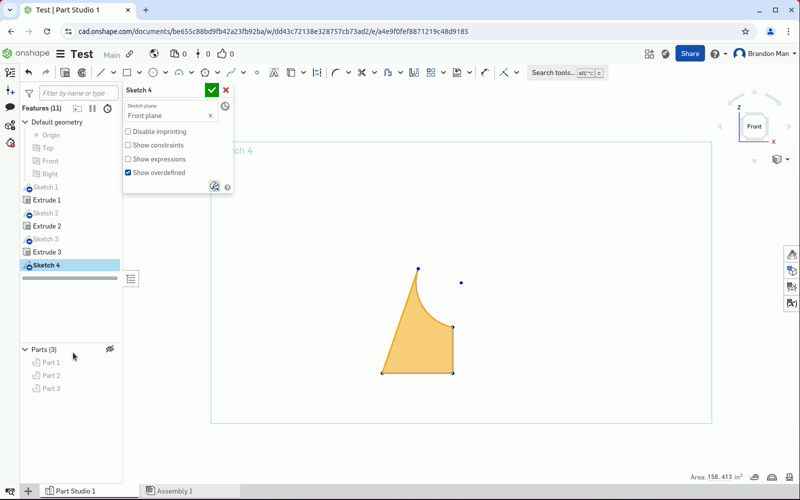
key(shift+e)
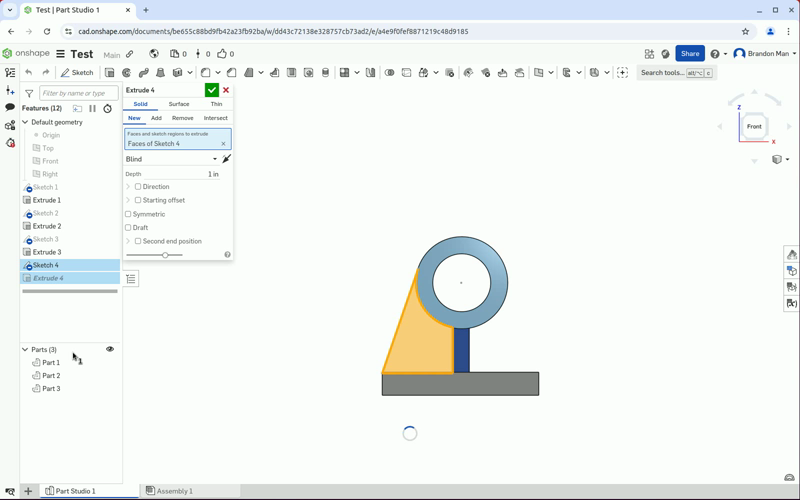
mouse_move(143, 106)
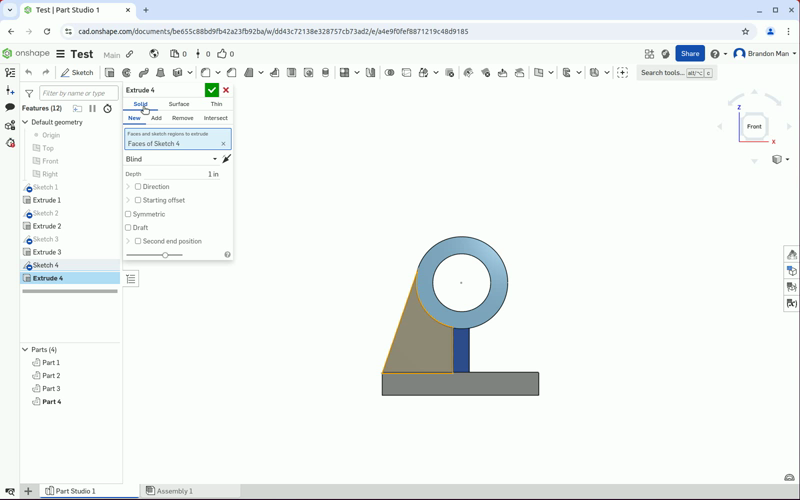
click(143, 106)
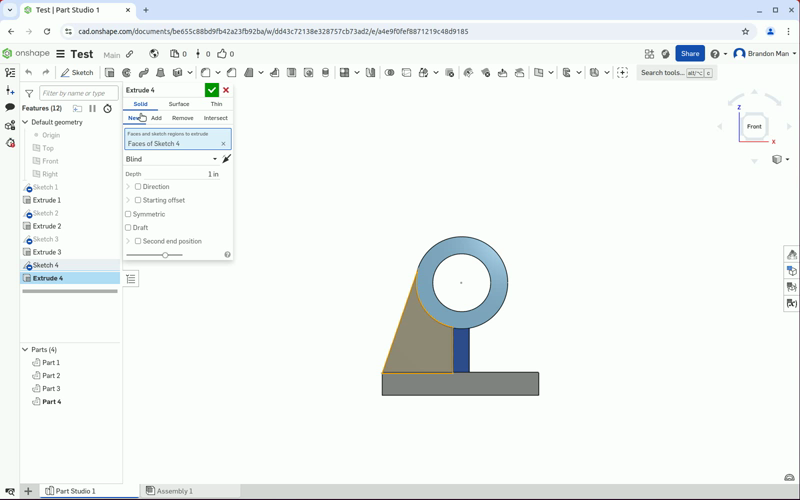
mouse_move(137, 120)
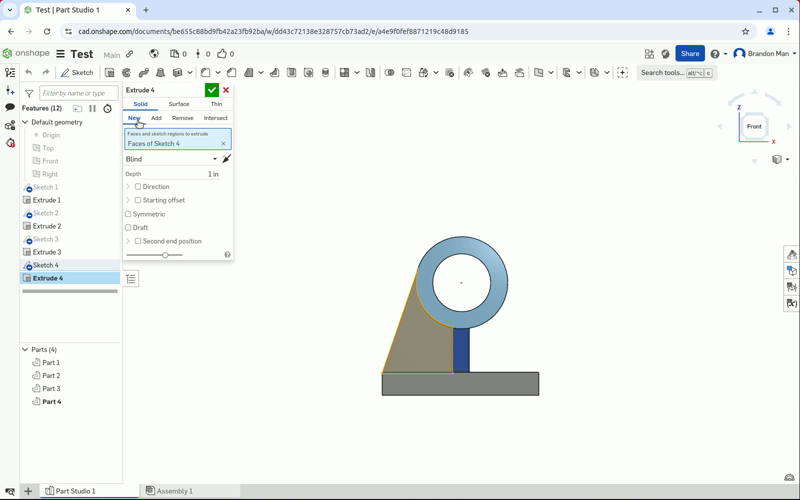
click(137, 120)
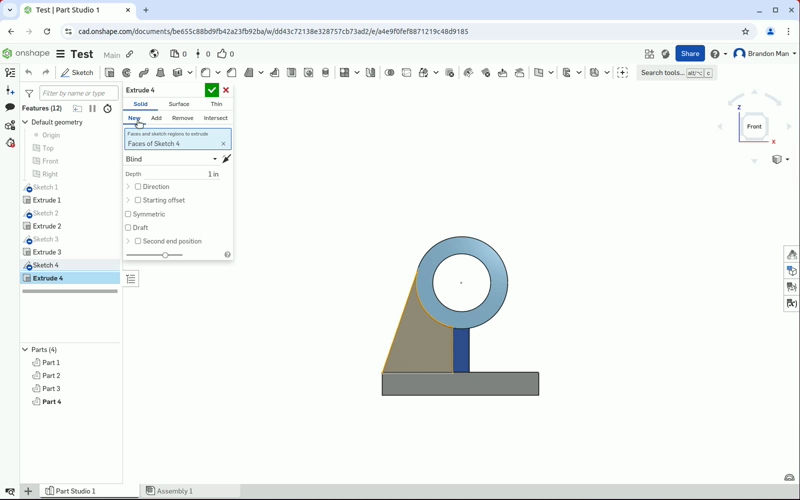
key(tab, 4)
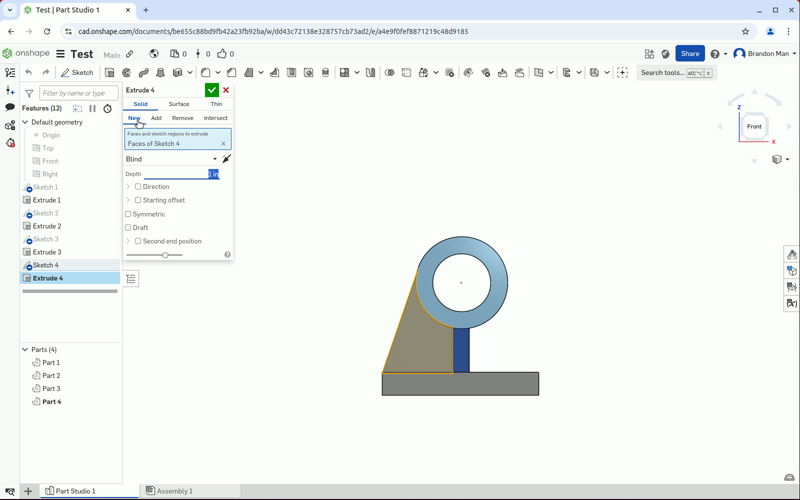
text(2.407)
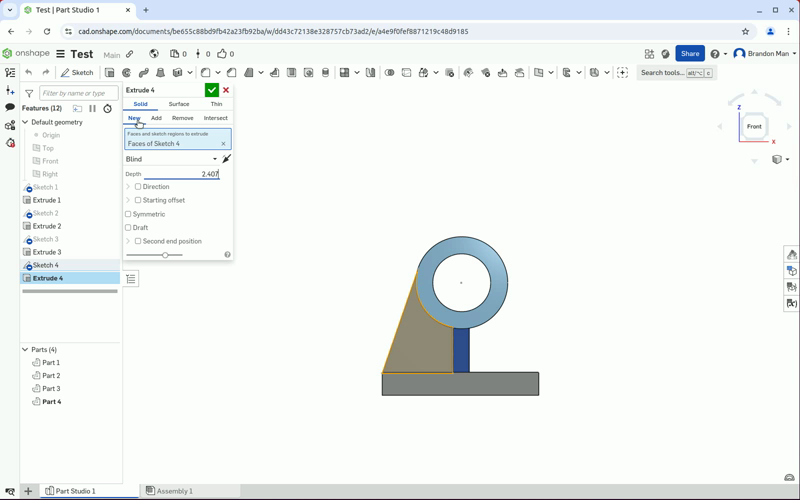
key(enter)
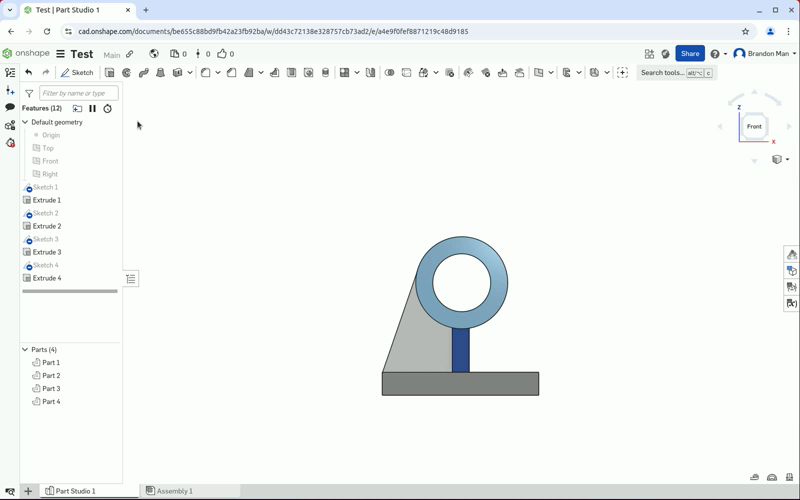
key(shift+h)
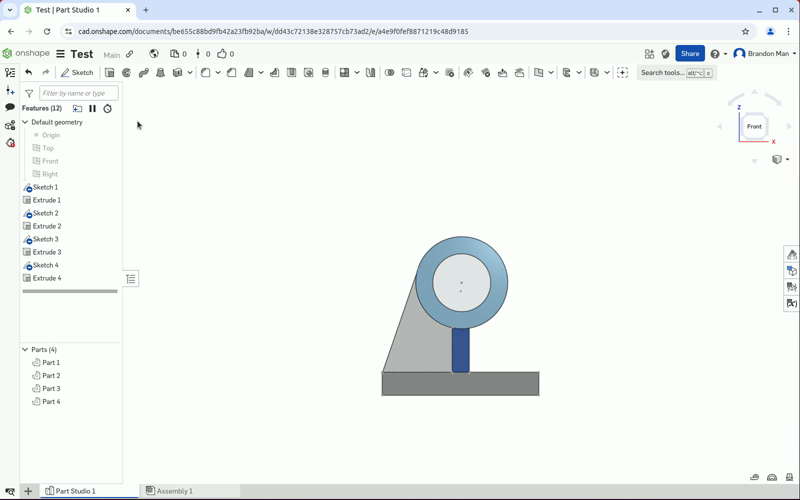
key(shift+h)
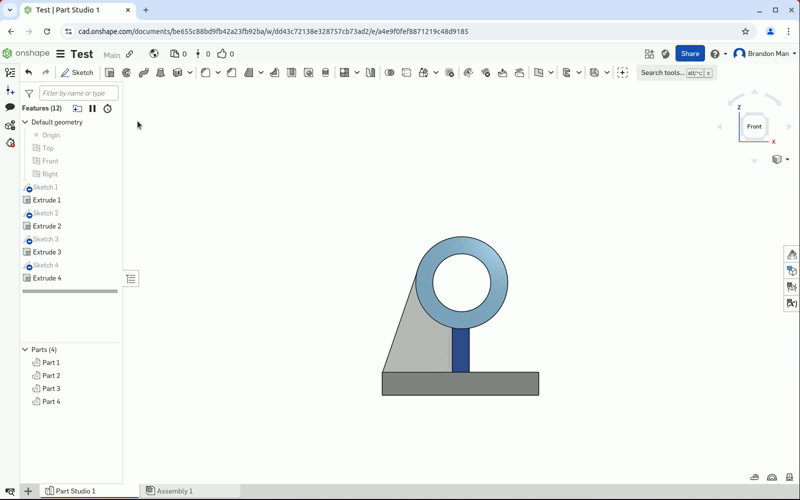
mouse_move(73, 189)
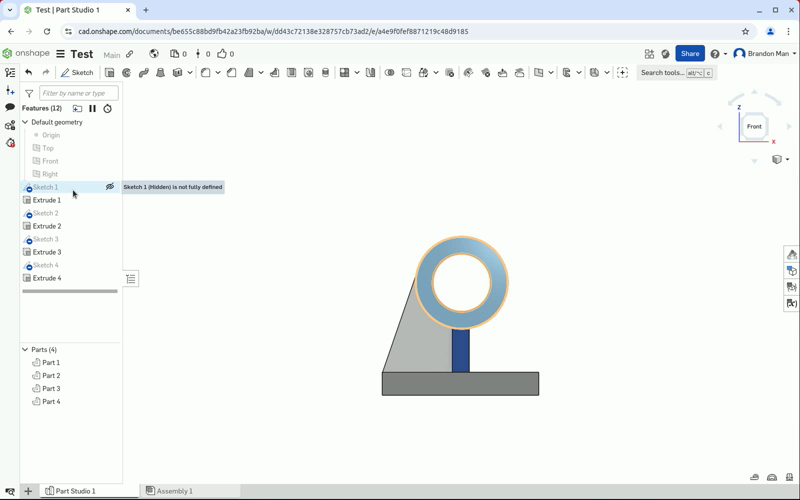
click(73, 189)
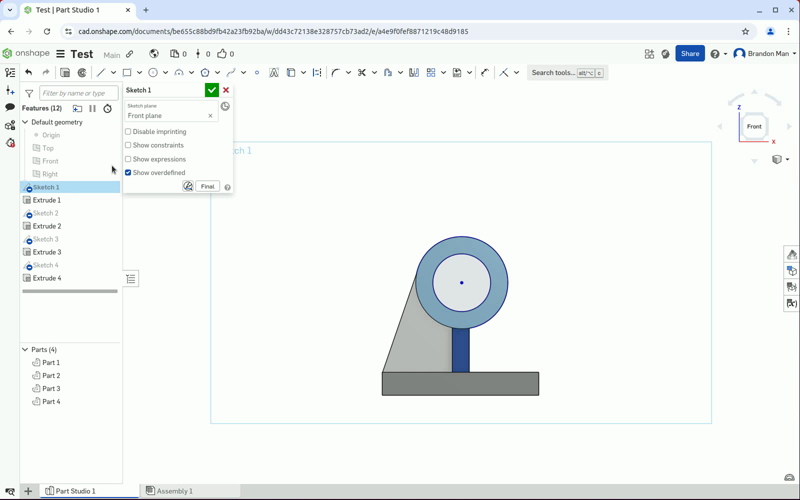
mouse_move(229, 92)
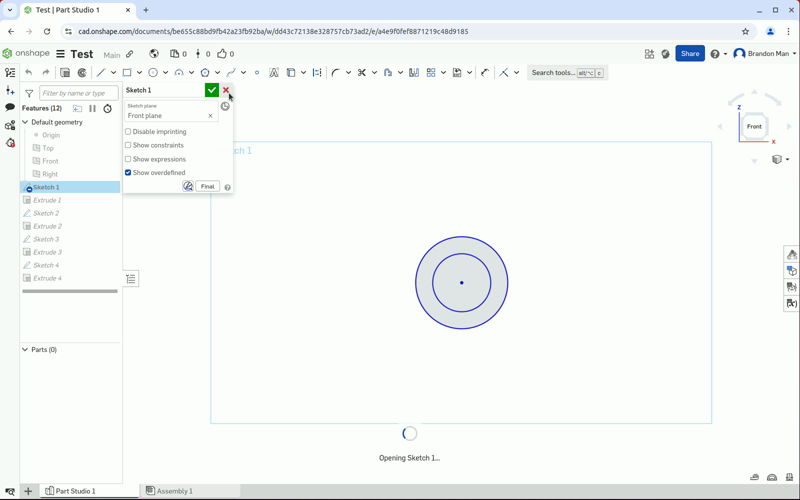
click(229, 92)
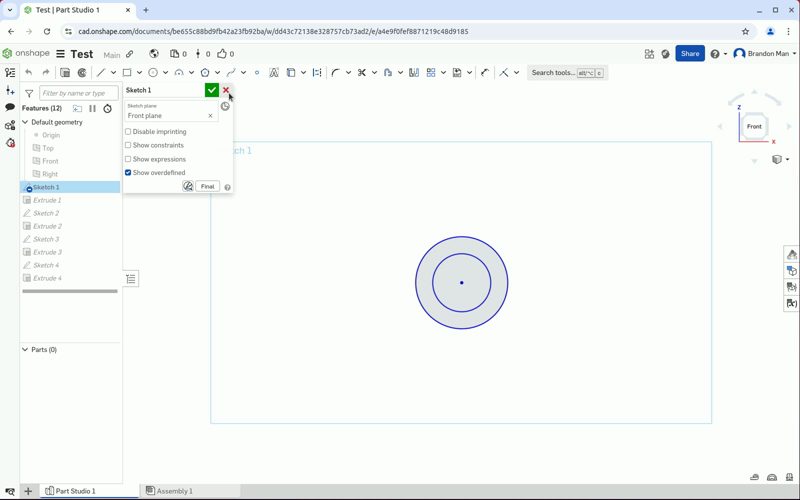
key(shift+s)
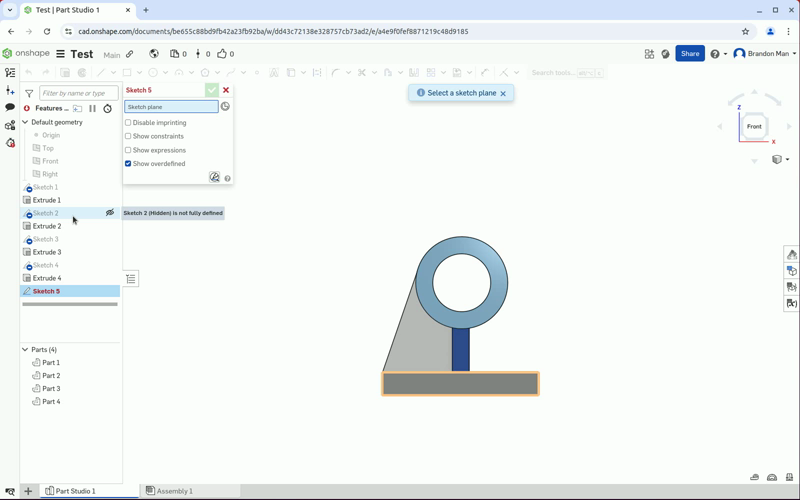
scroll(3)
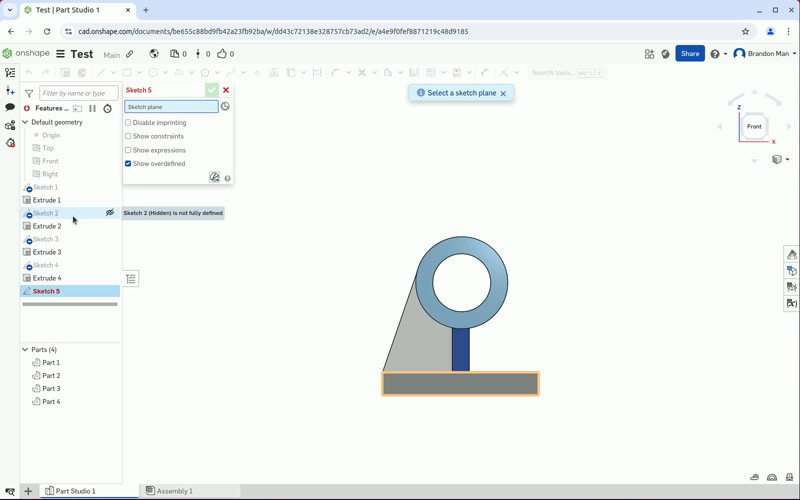
mouse_move(73, 163)
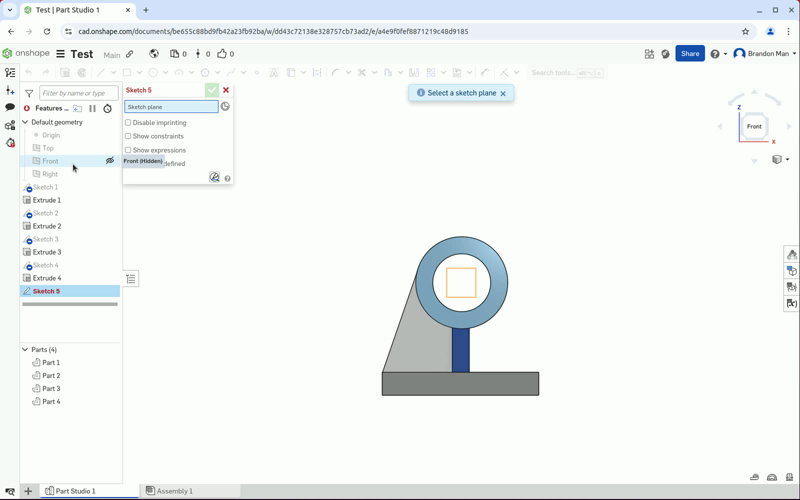
click(73, 163)
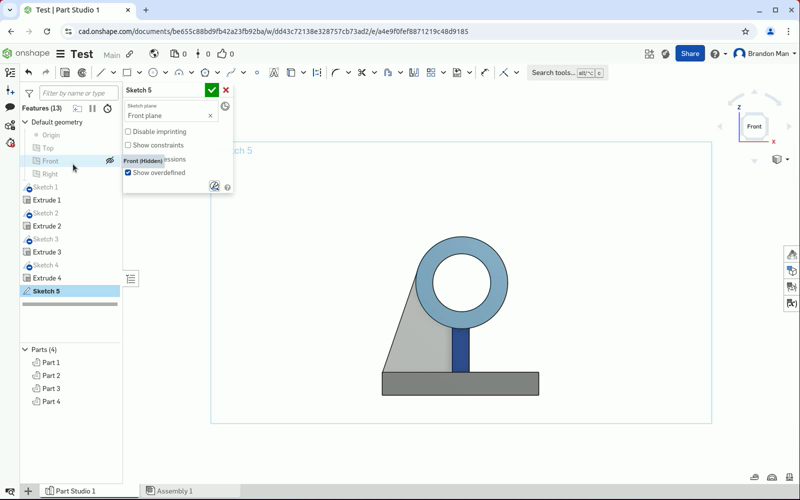
mouse_move(73, 352)
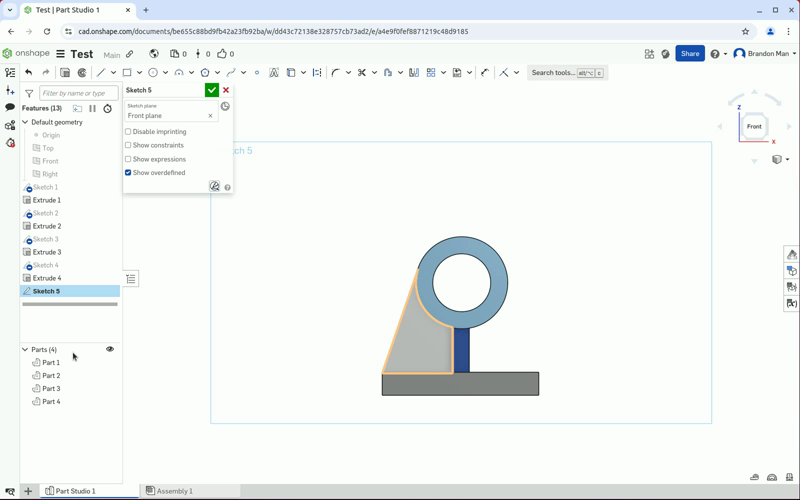
key(y)
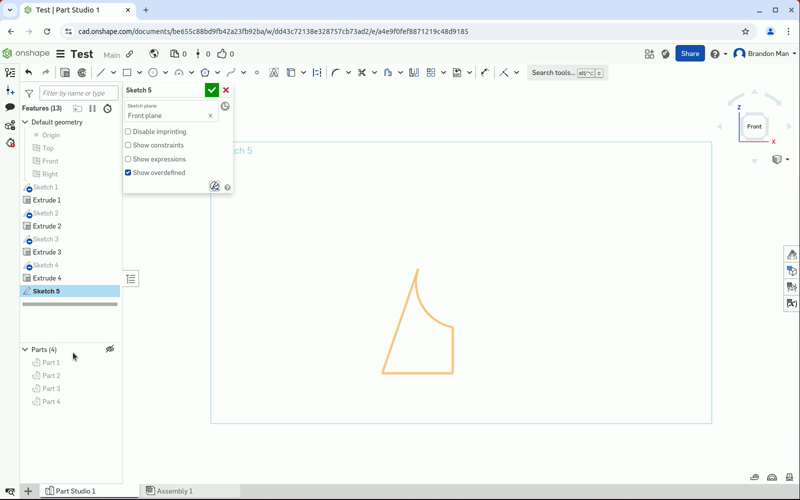
key(l)
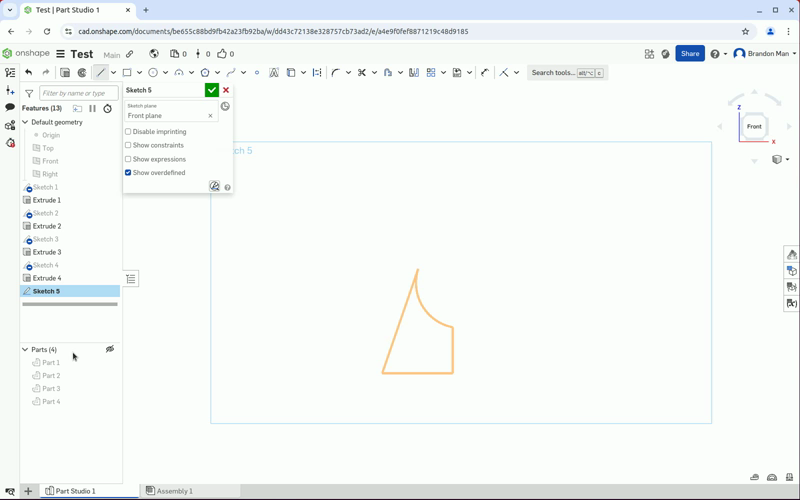
key_down(shift)
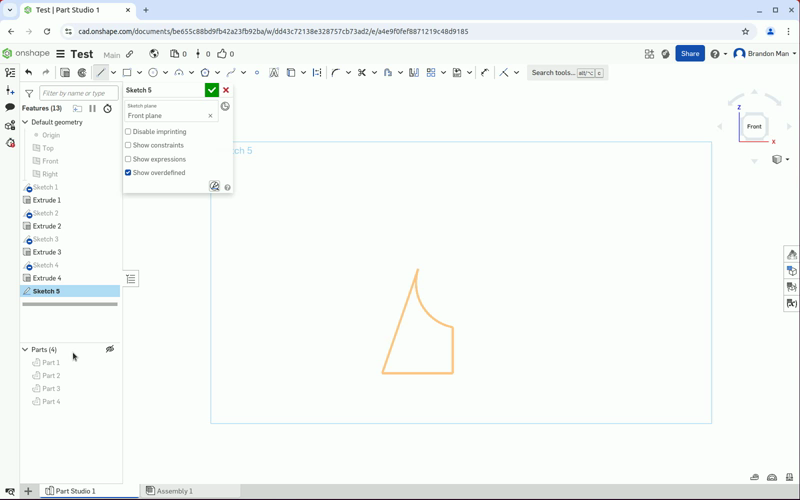
mouse_move(468, 373)
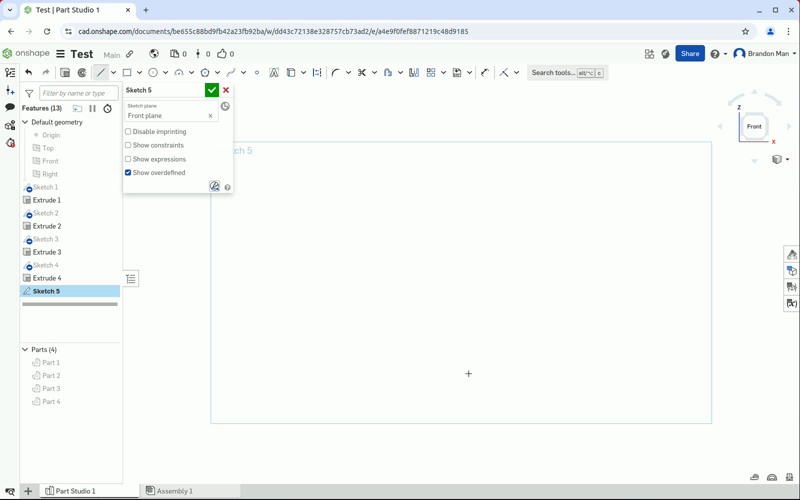
click(468, 373)
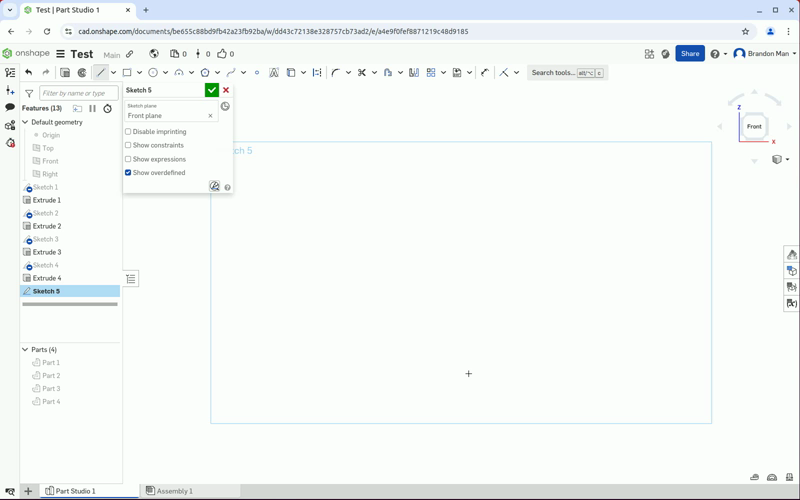
key_up(shift)
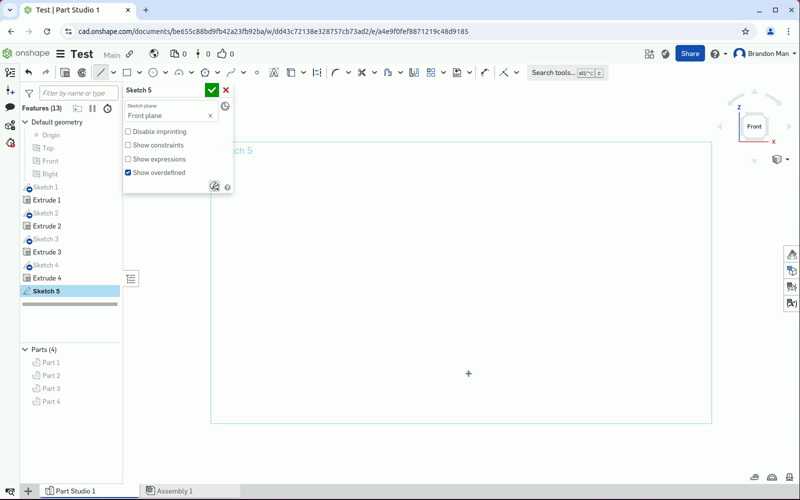
key_down(shift)
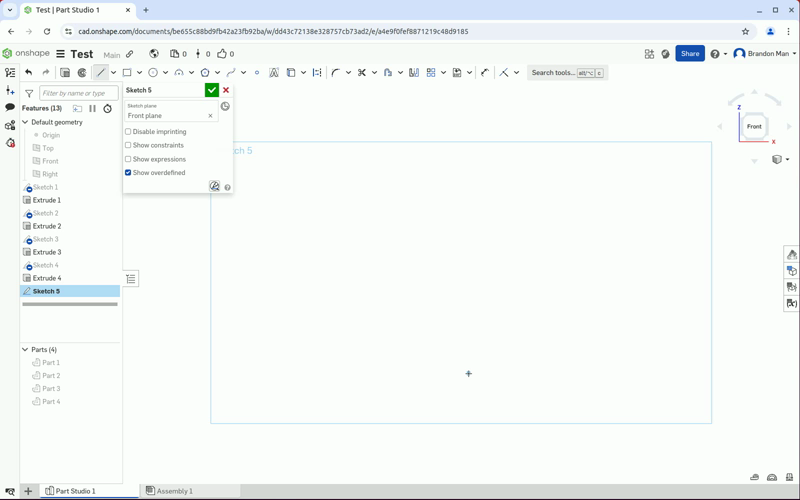
mouse_move(539, 373)
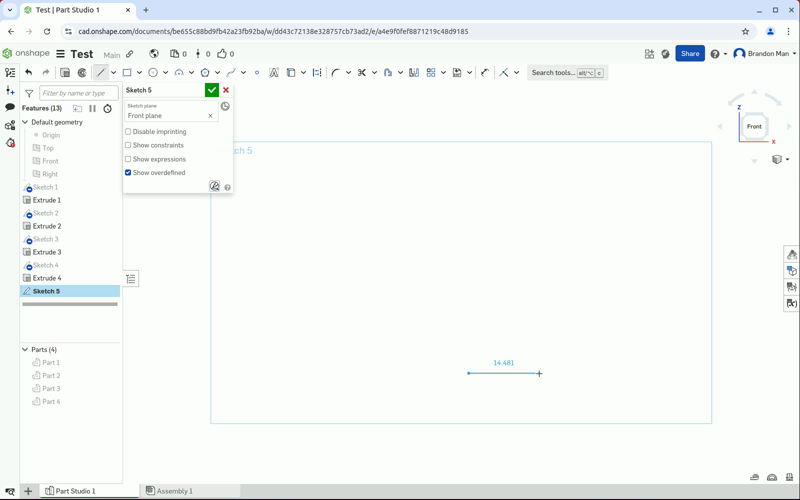
click(539, 373)
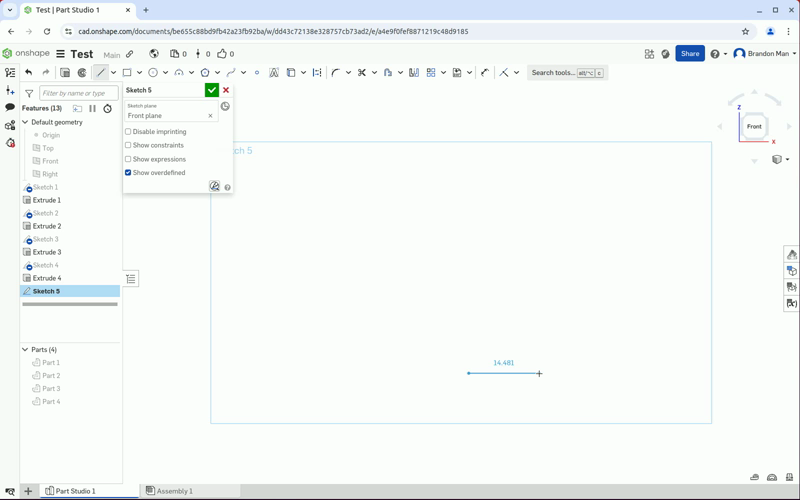
key_up(shift)
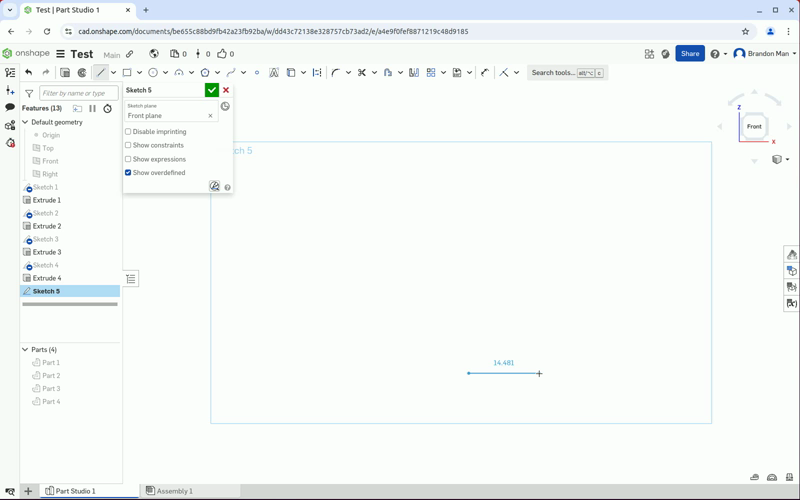
key_down(shift)
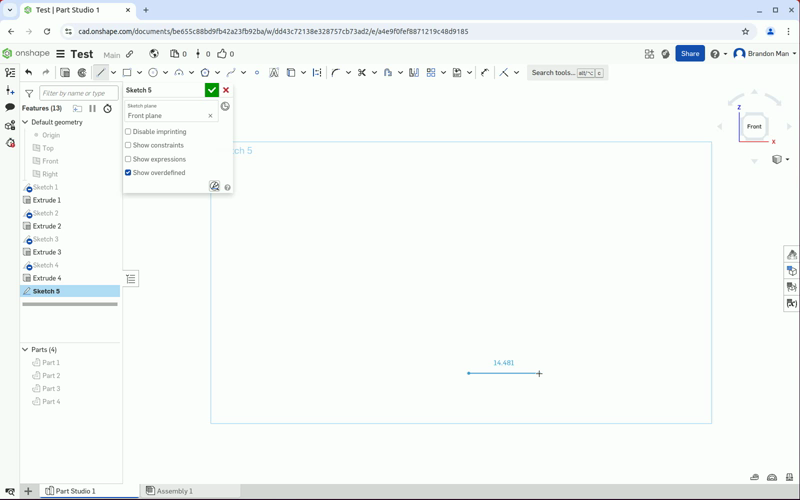
mouse_move(503, 268)
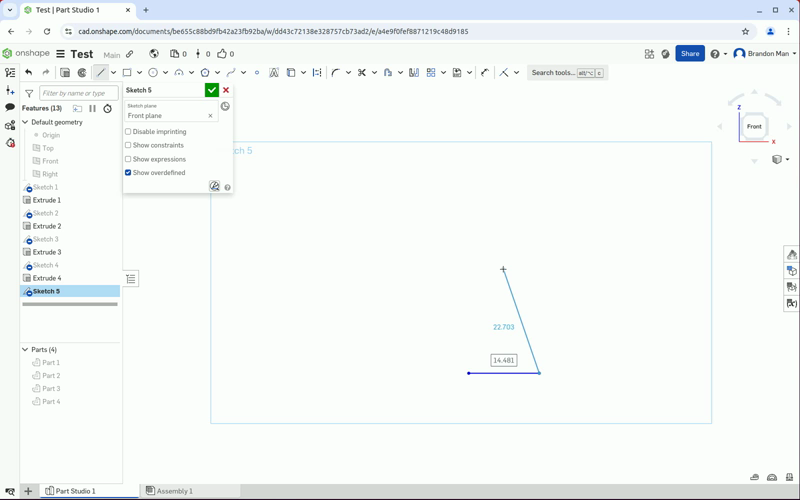
click(503, 268)
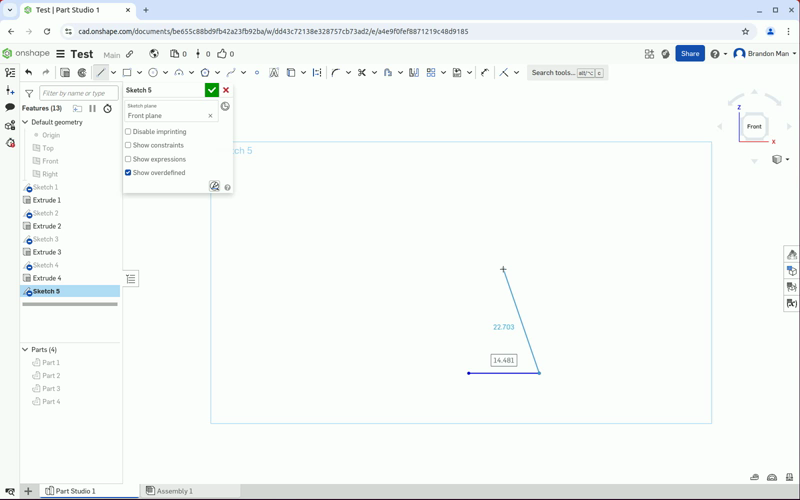
key_up(shift)
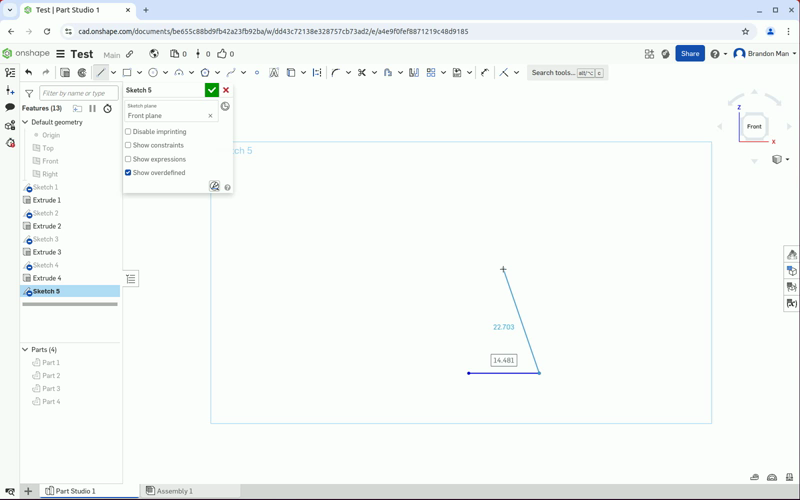
key(esc)
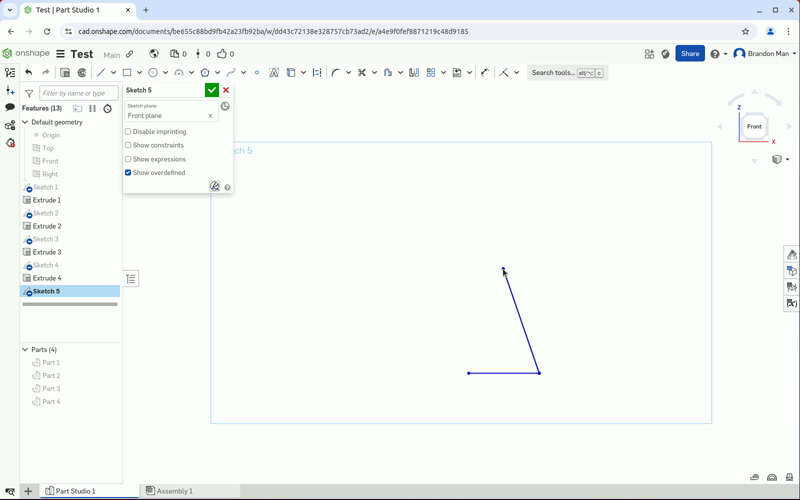
key(a)
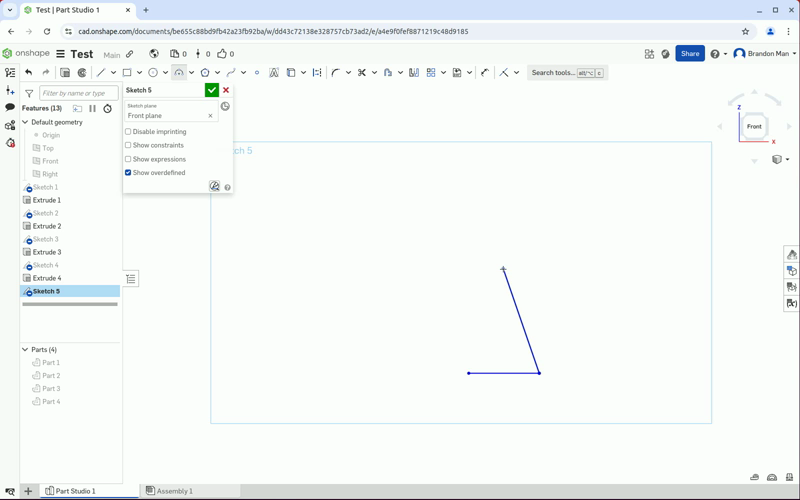
mouse_move(503, 268)
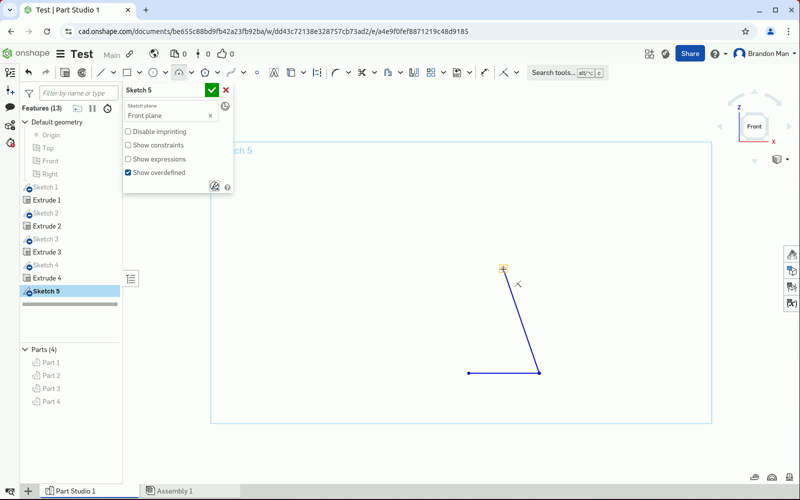
click(503, 268)
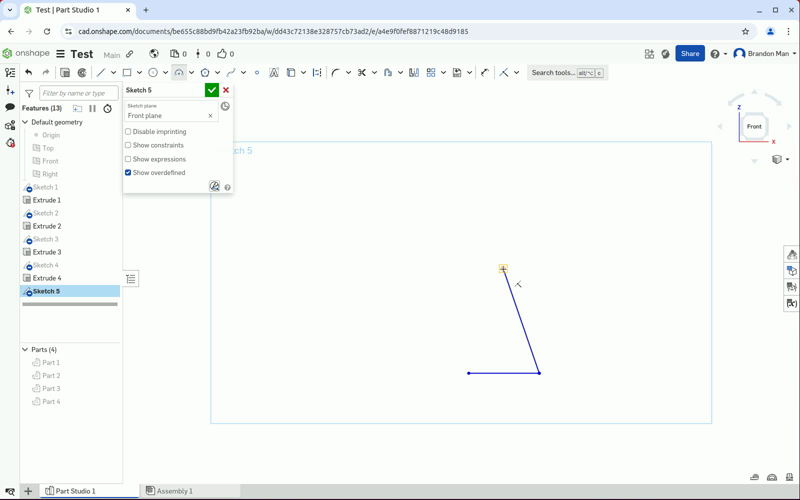
key_down(shift)
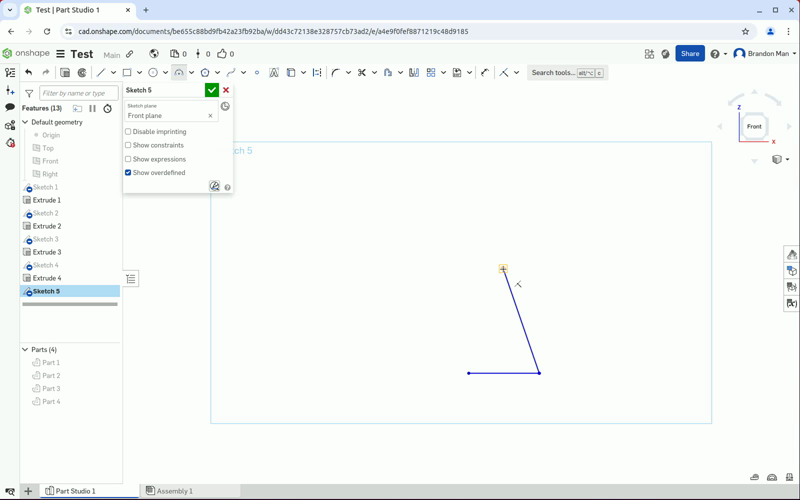
mouse_move(468, 327)
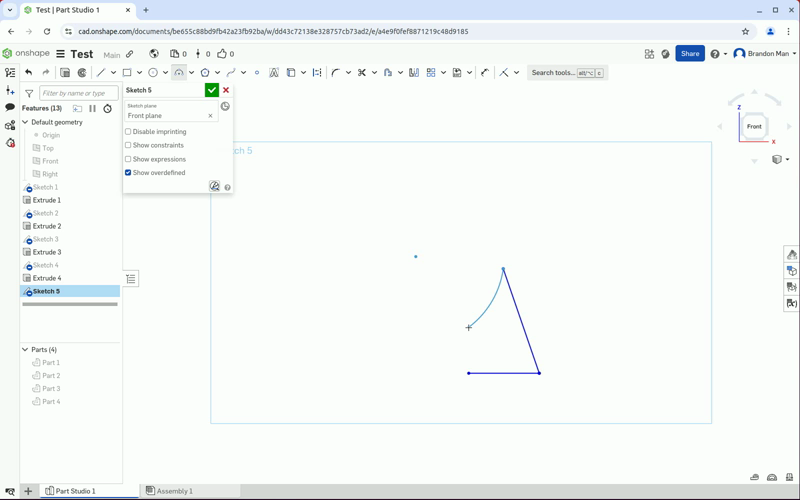
click(468, 327)
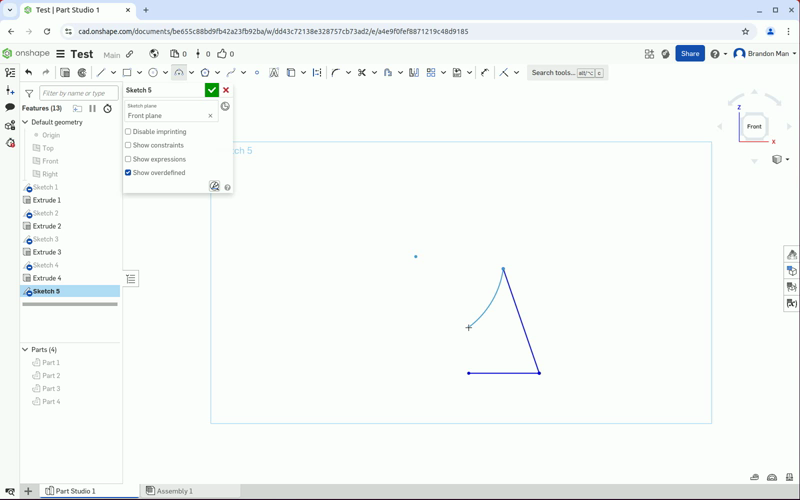
mouse_move(499, 305)
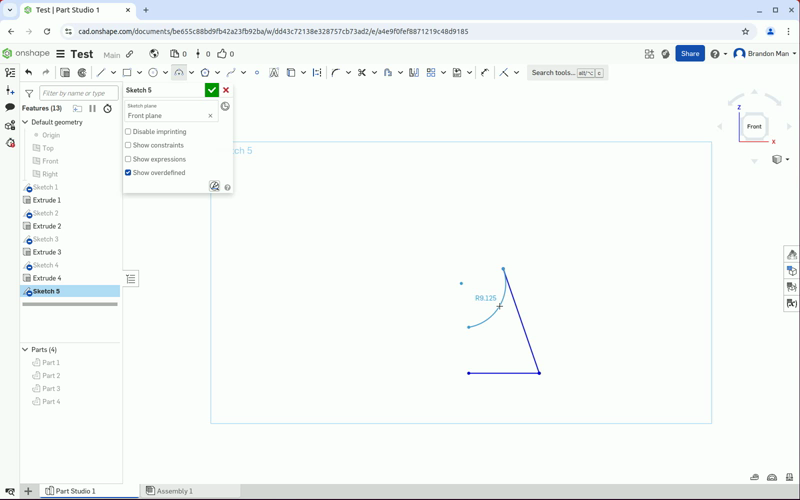
click(499, 305)
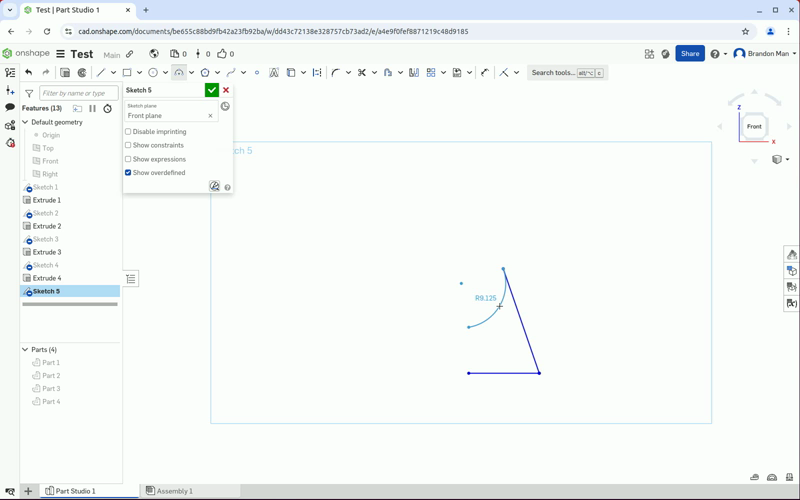
key_up(shift)
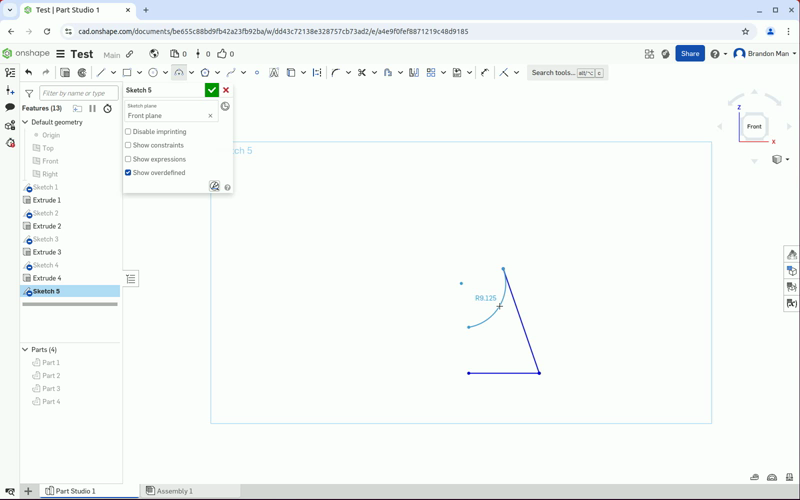
key(esc)
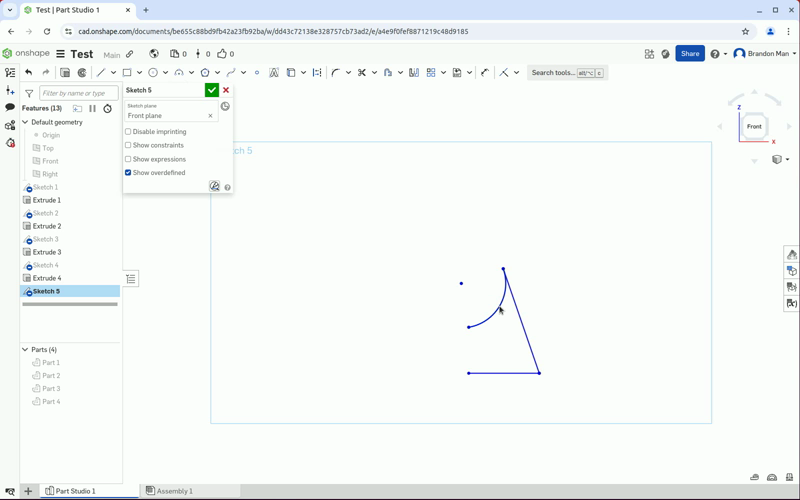
key(l)
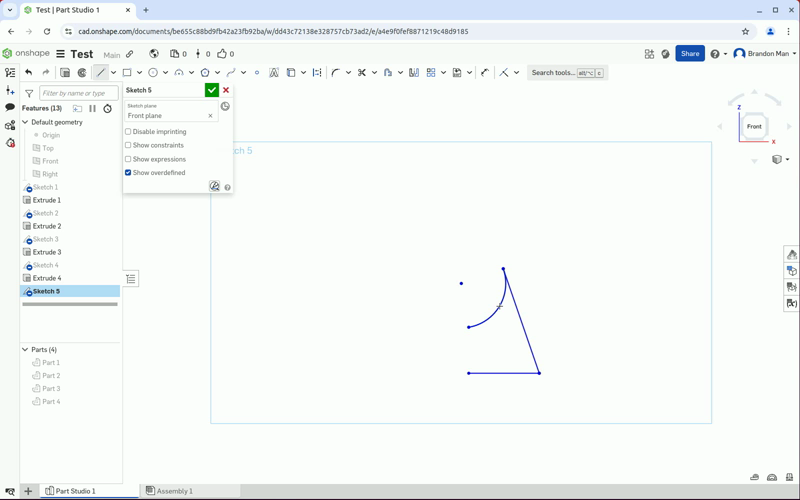
mouse_move(468, 327)
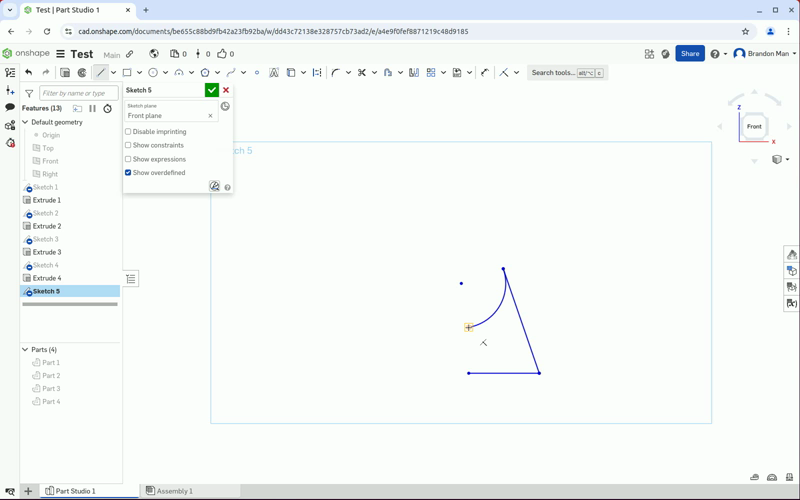
click(468, 327)
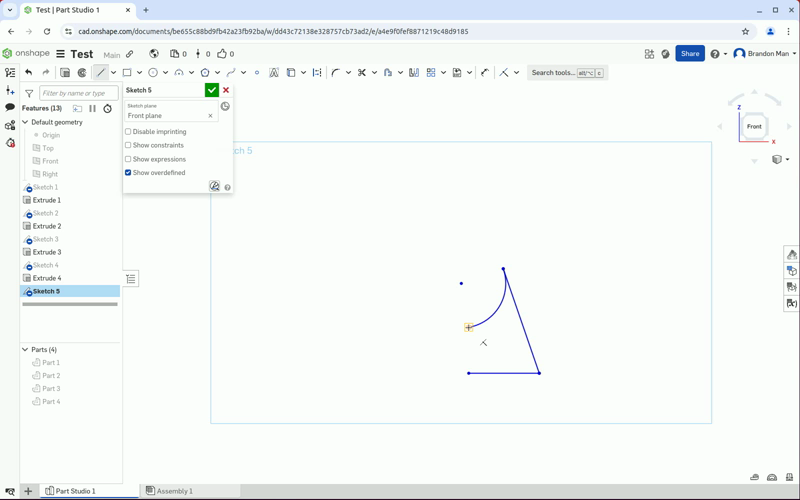
mouse_move(498, 327)
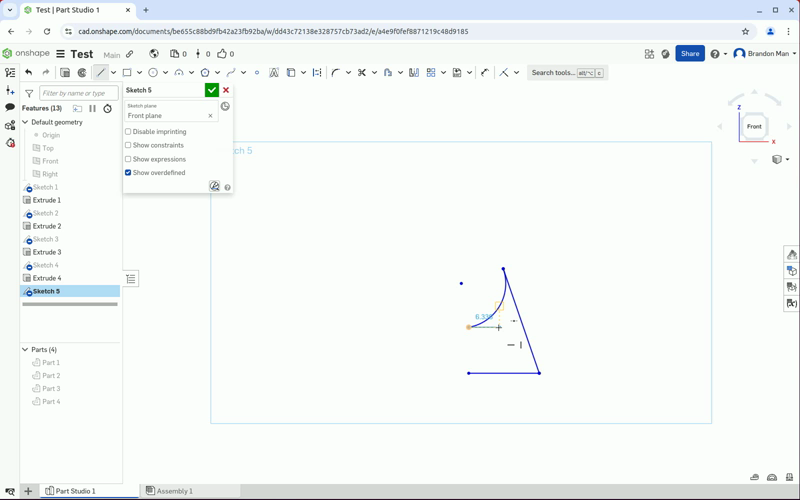
key_down(shift)
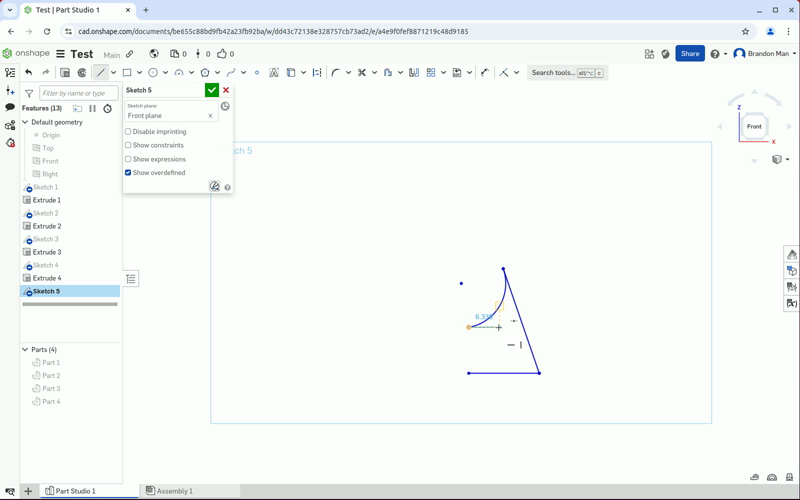
mouse_move(468, 373)
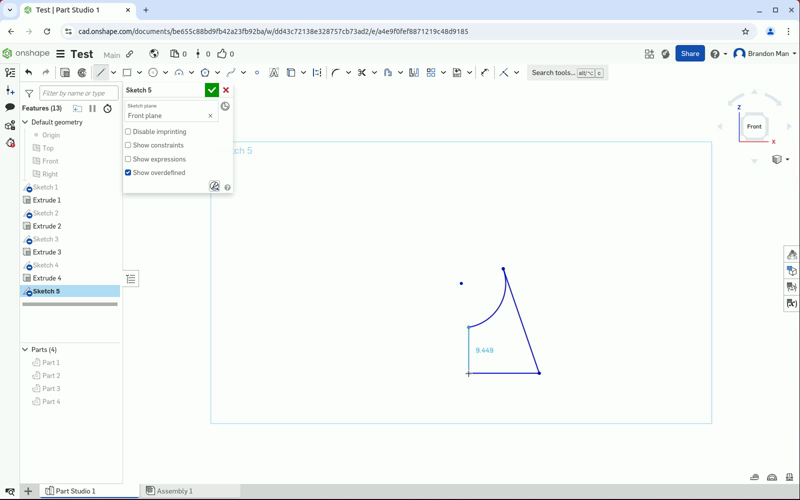
key_up(shift)
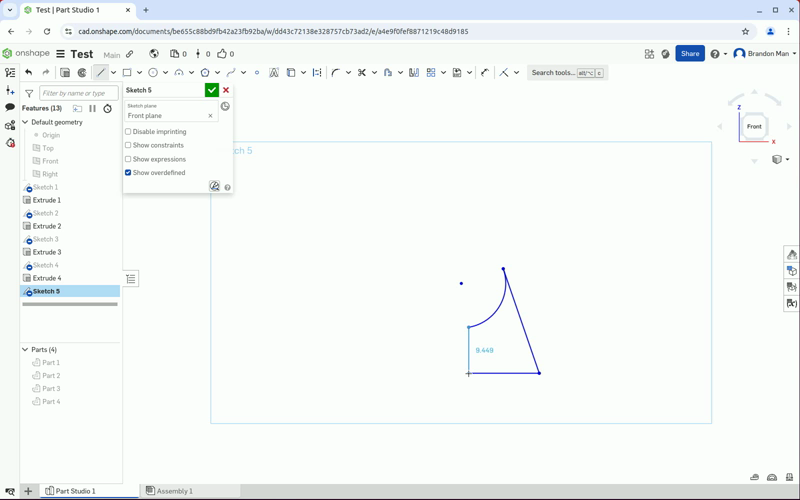
click(468, 373)
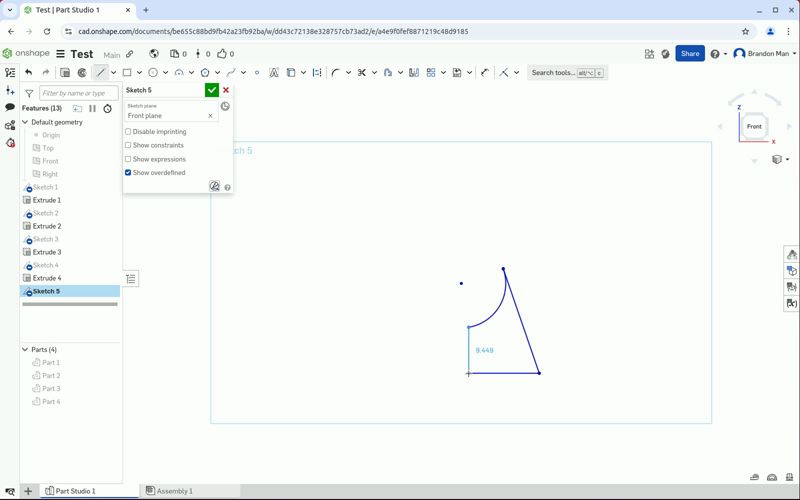
key(esc)
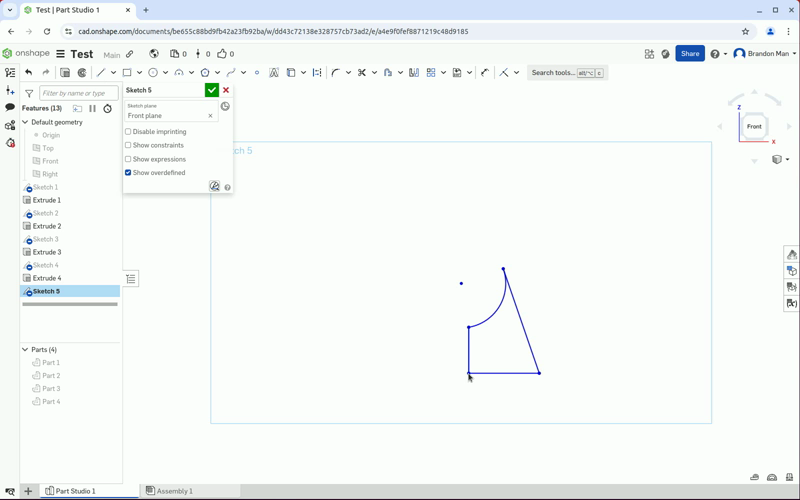
mouse_move(517, 344)
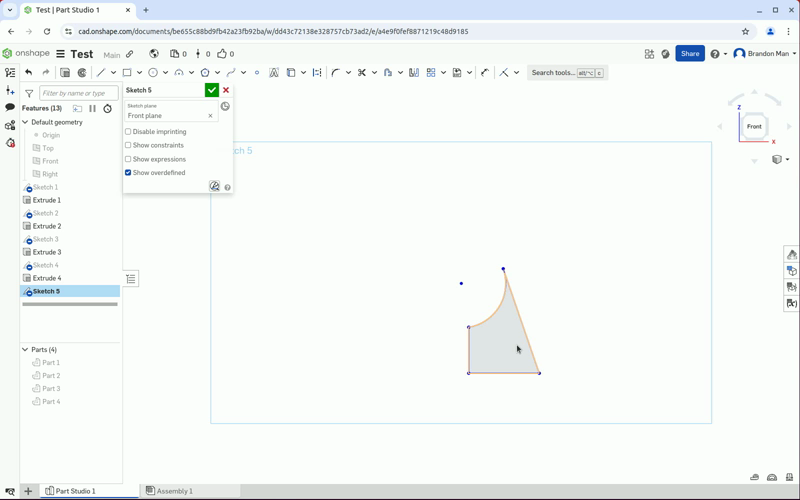
click(517, 344)
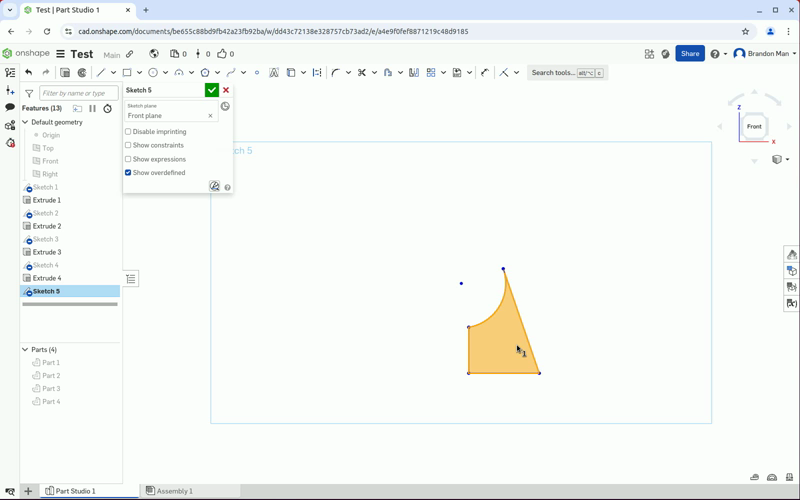
mouse_move(73, 352)
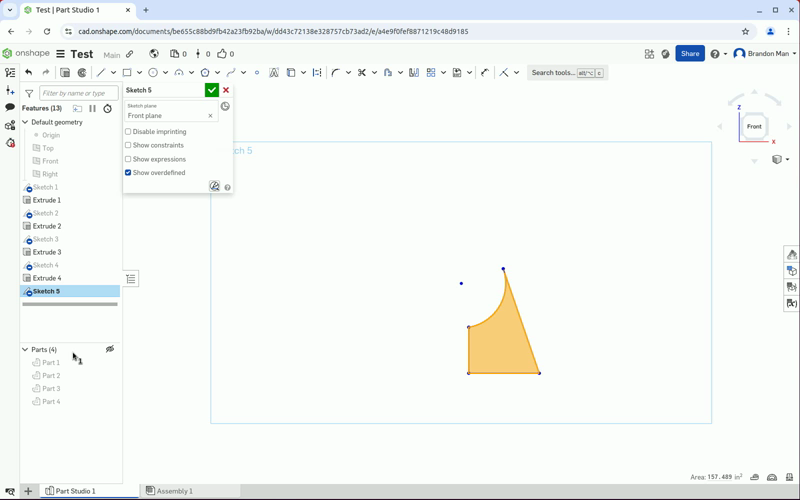
key(shift+y)
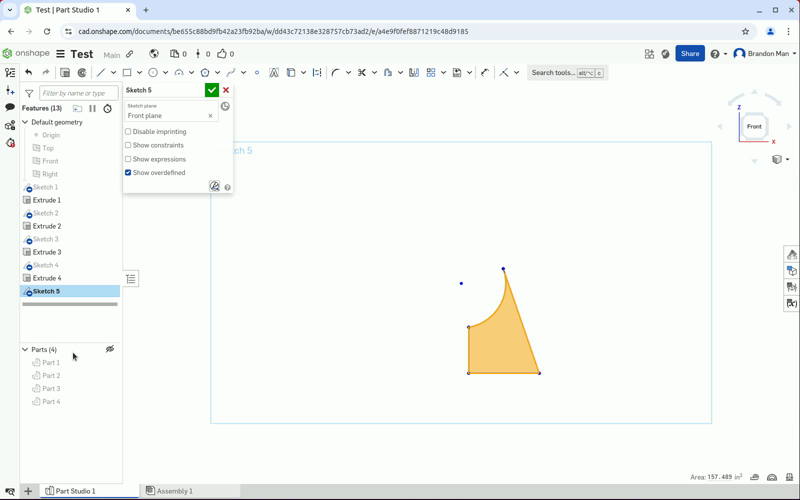
key(shift+e)
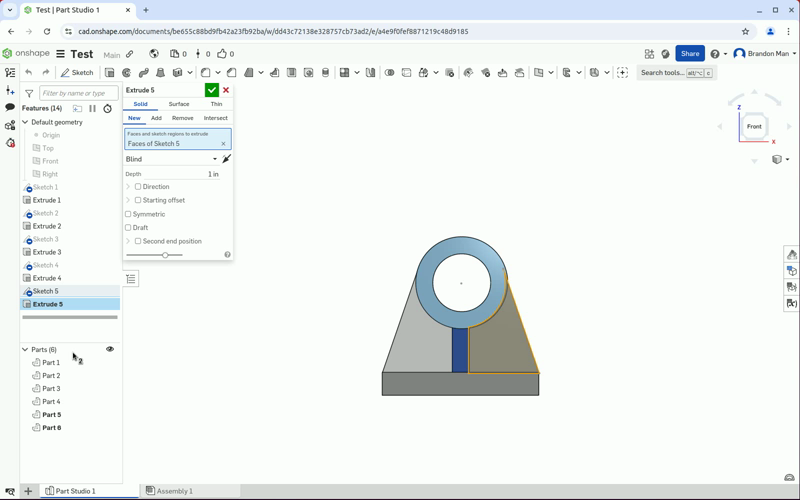
mouse_move(143, 106)
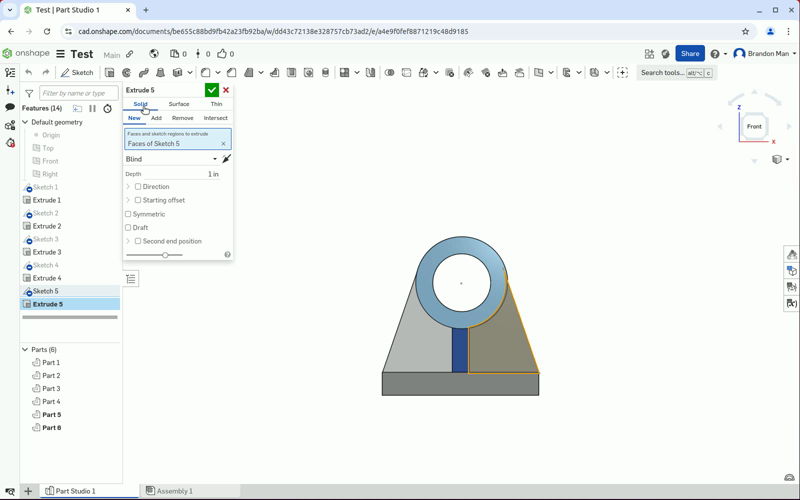
click(143, 106)
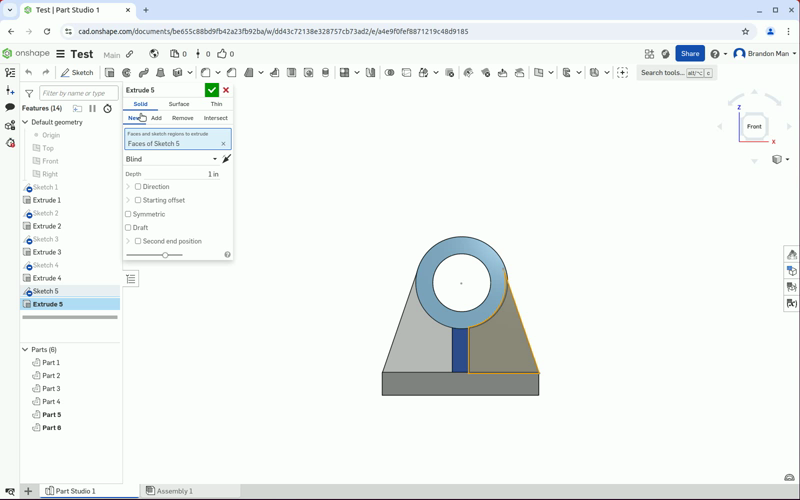
mouse_move(137, 120)
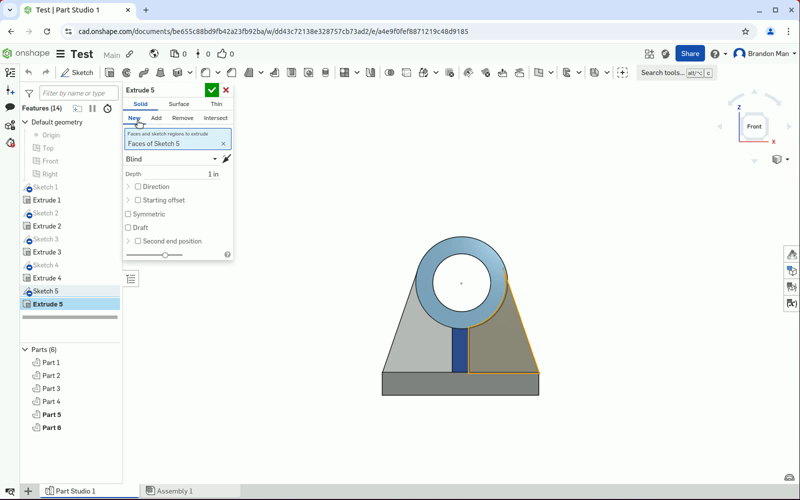
click(137, 120)
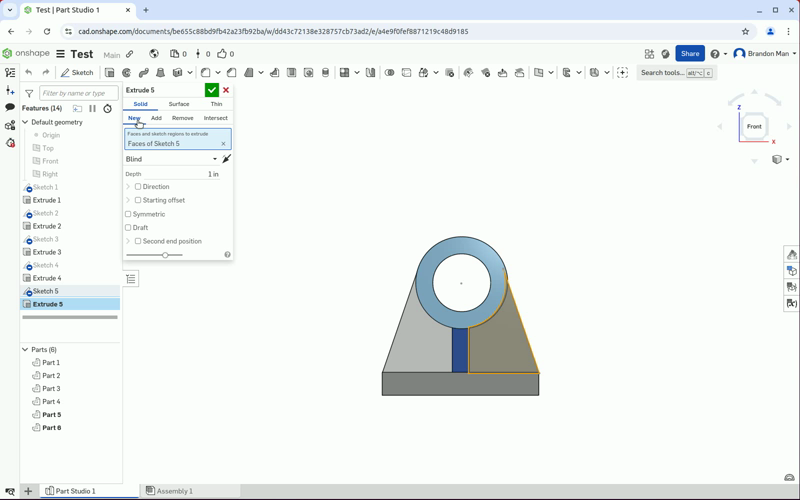
key(tab, 4)
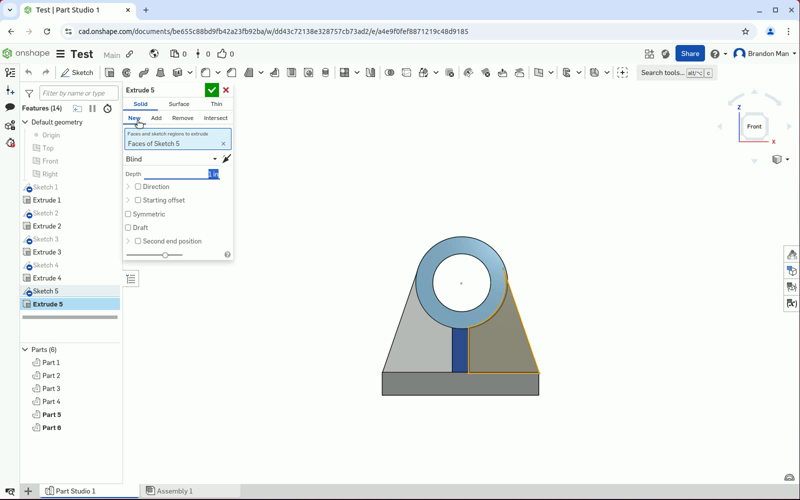
text(2.407)
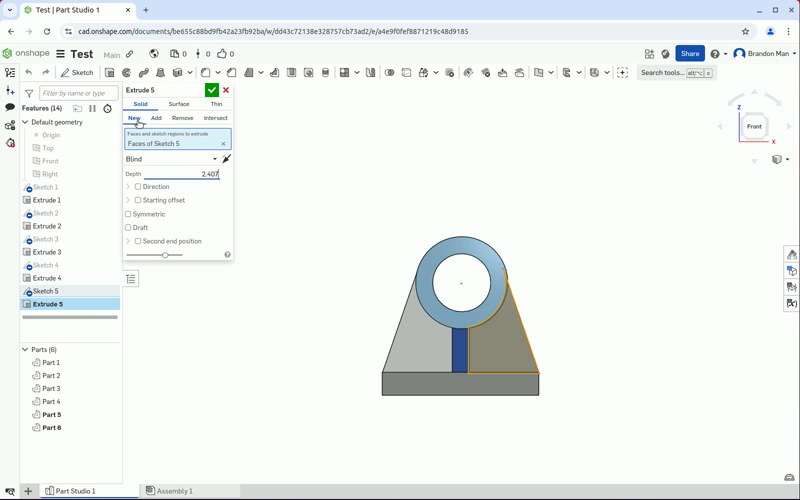
key(enter)
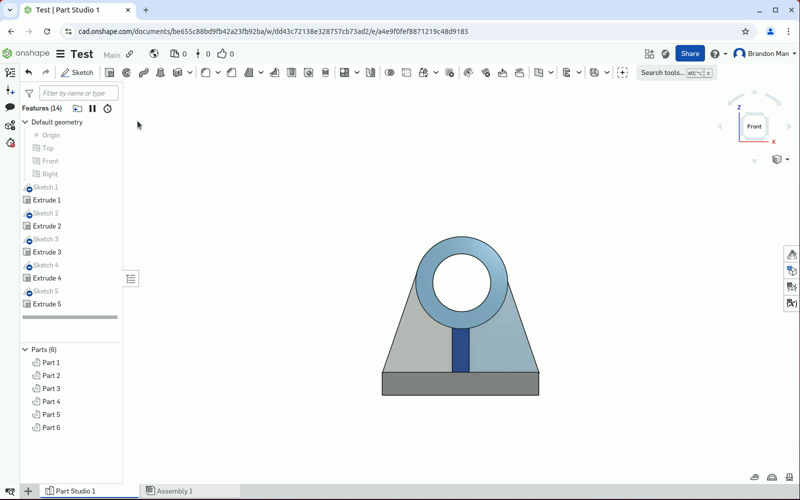
key(shift+h)
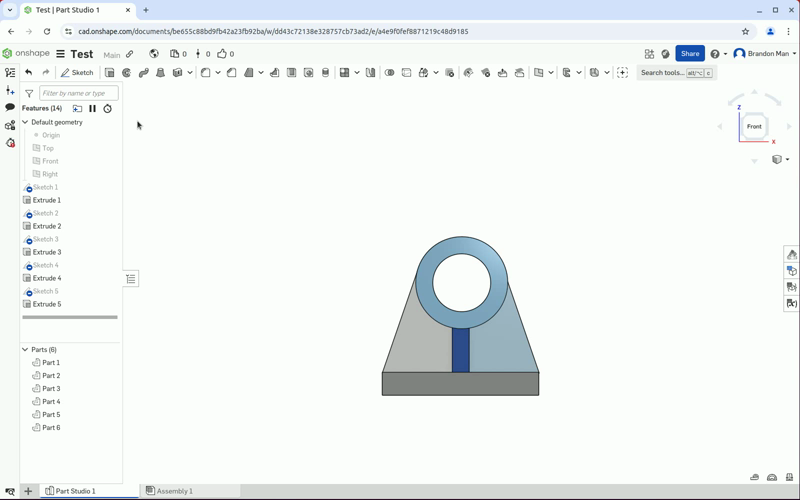
key(shift+h)
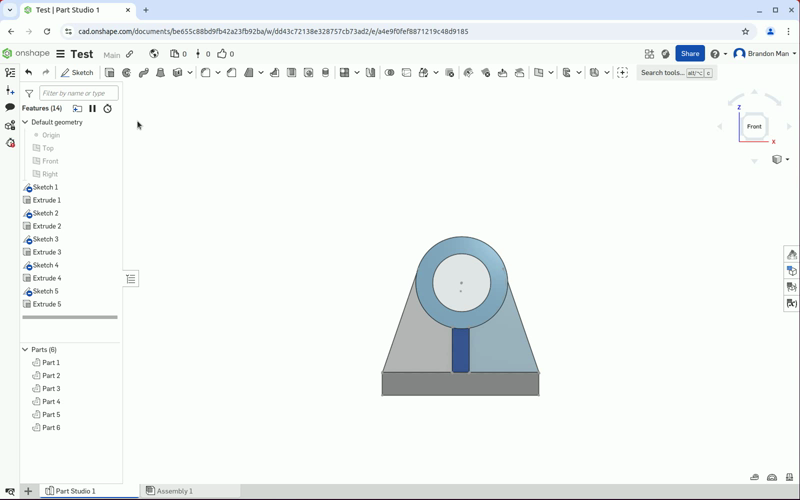
key(shift+7)
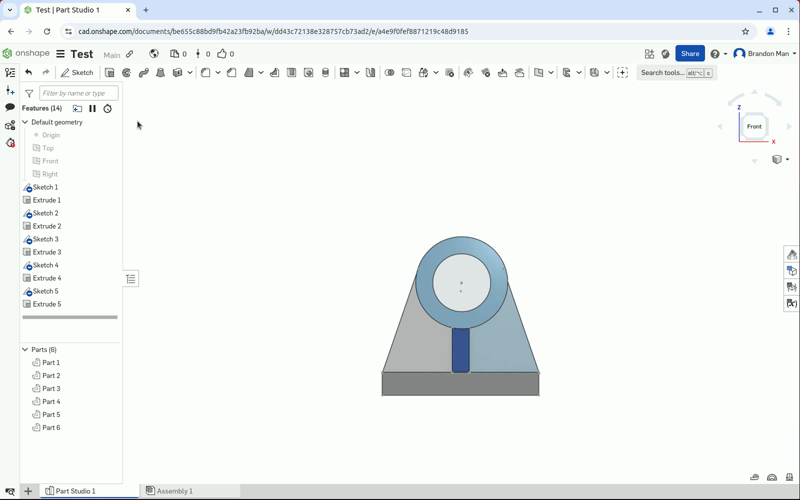
key(left, 2)
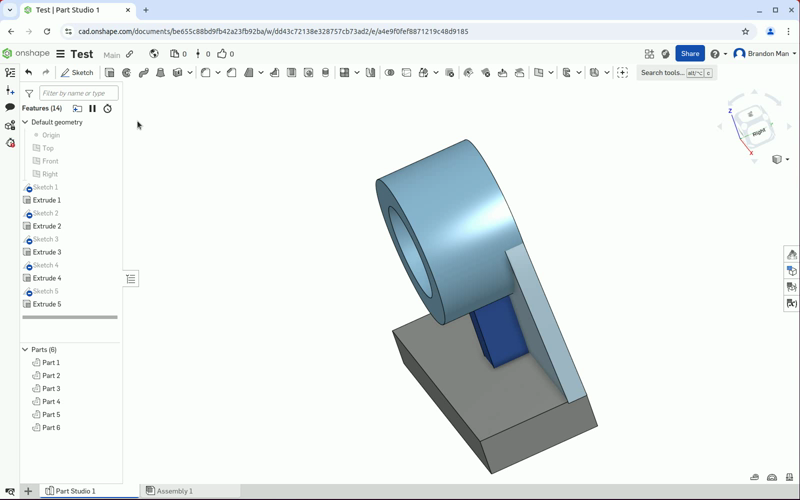
key(down, 2)
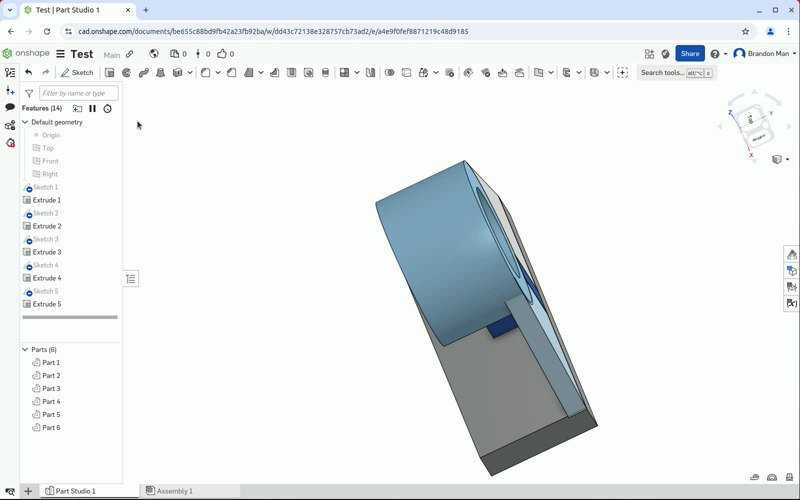
key(up, 2)
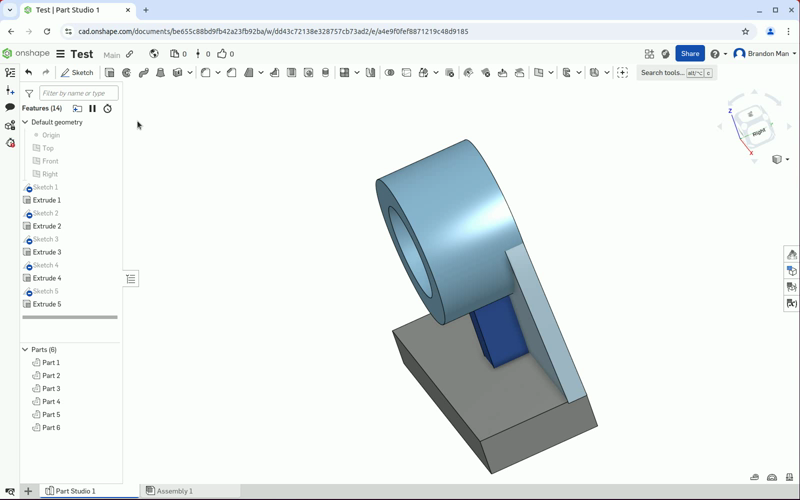
key(right, 2)
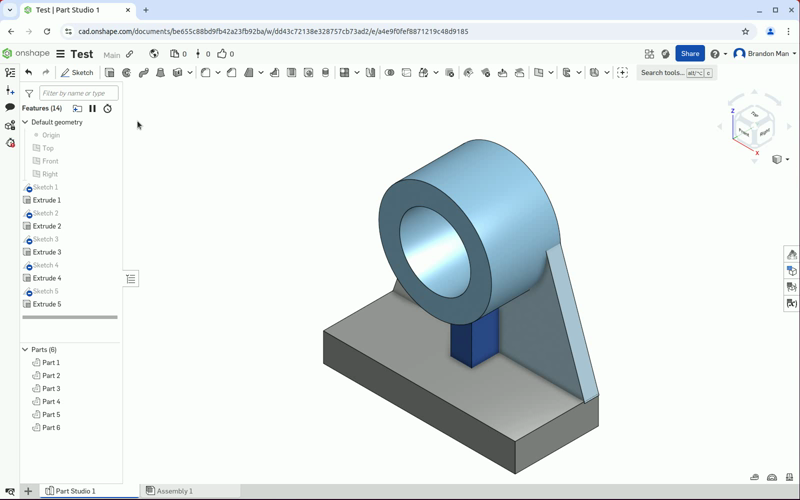
mouse_move(73, 189)
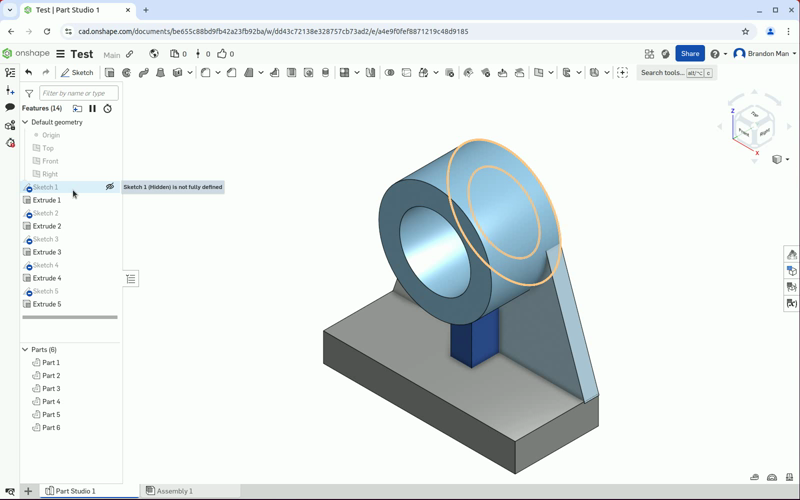
click(73, 189)